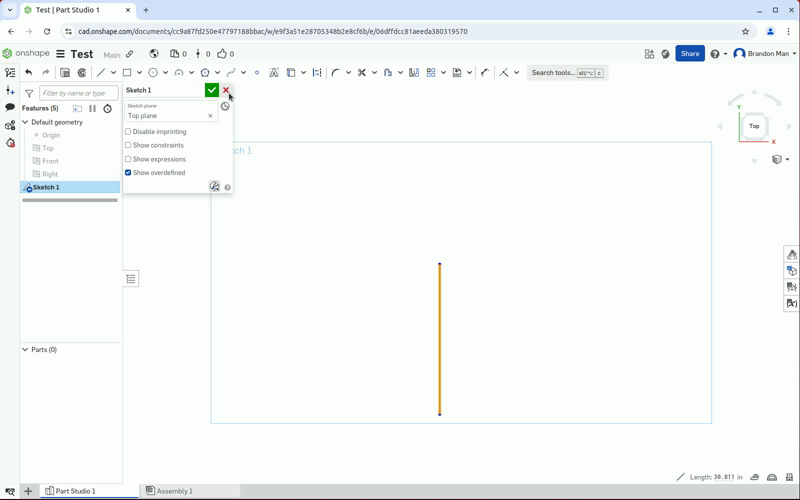
key(shift+h)
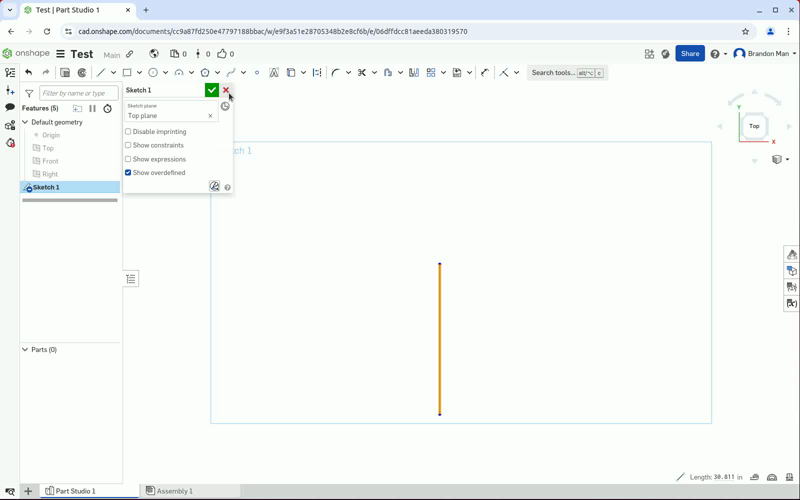
key(shift+s)
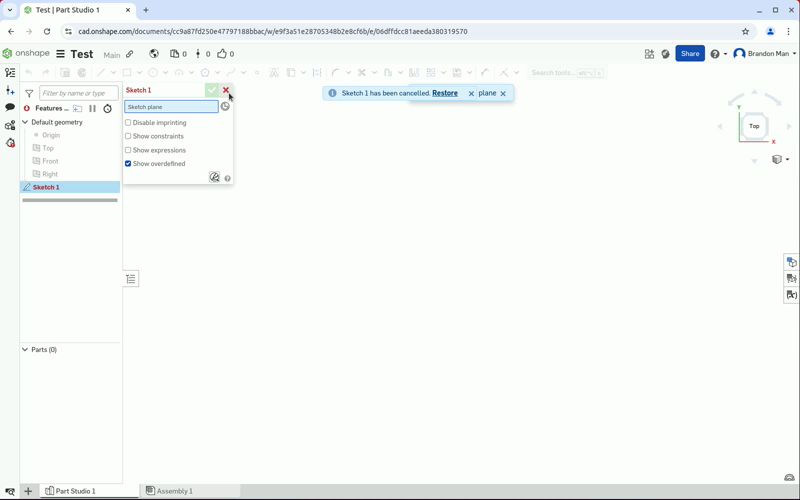
mouse_move(73, 150)
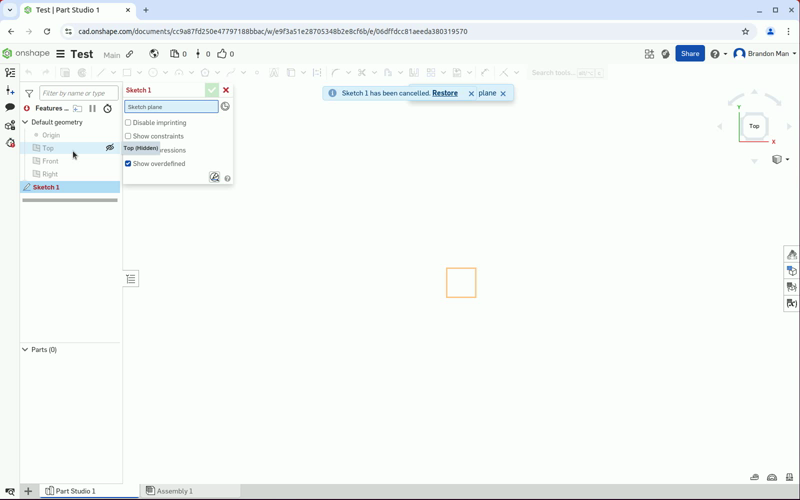
click(73, 150)
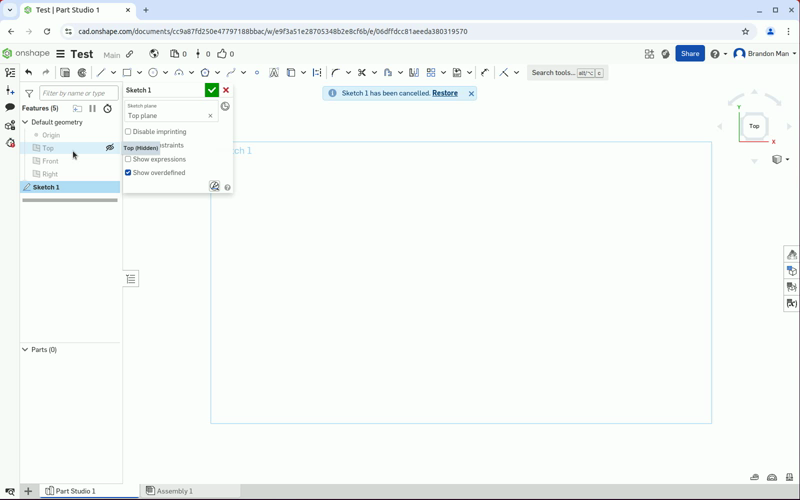
mouse_move(73, 352)
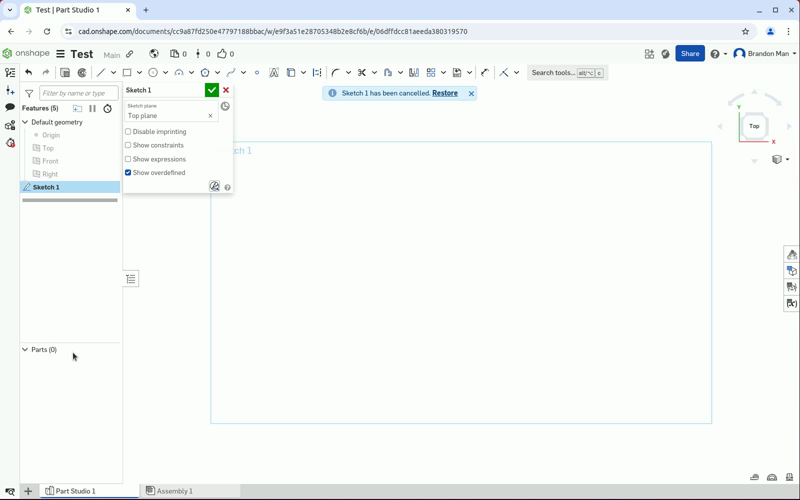
key(y)
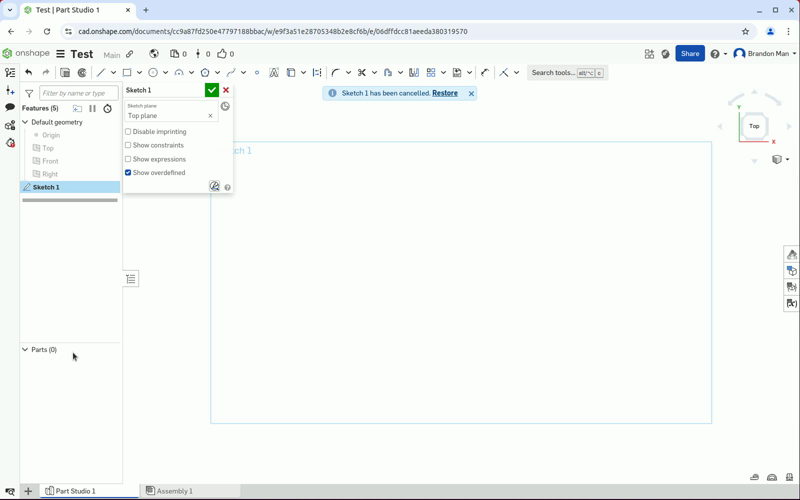
key(l)
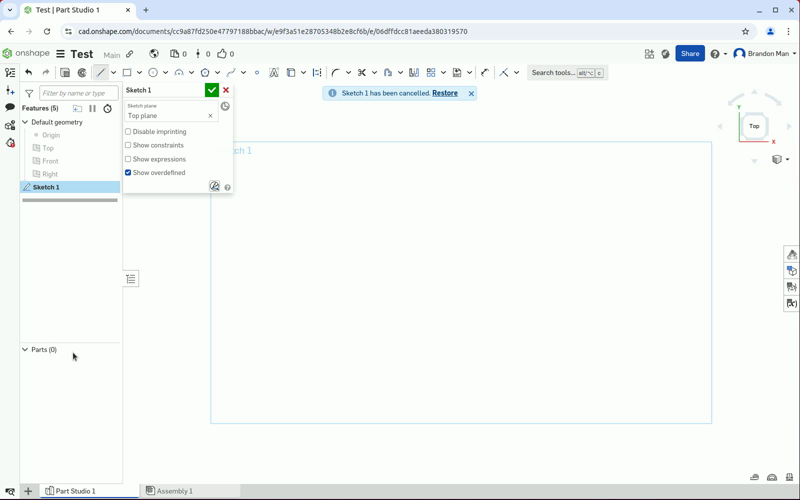
key_down(shift)
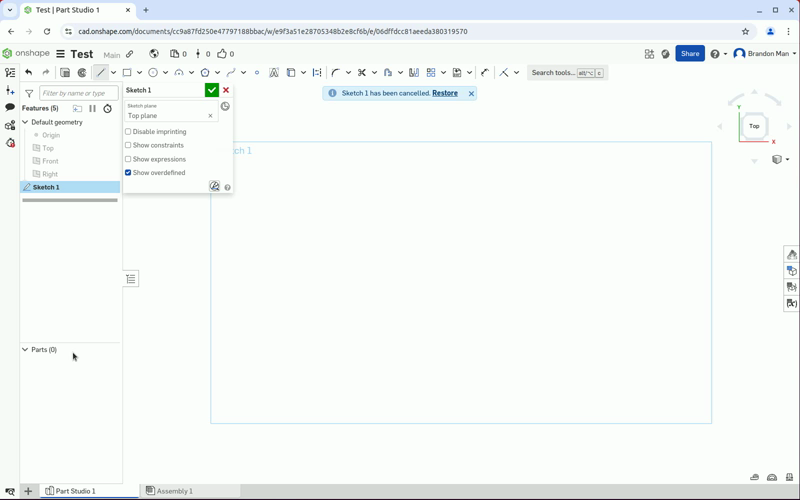
mouse_move(460, 282)
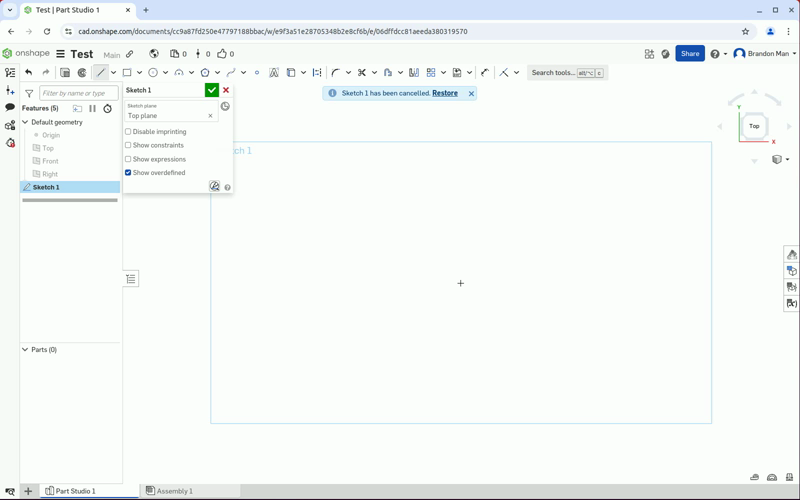
click(460, 282)
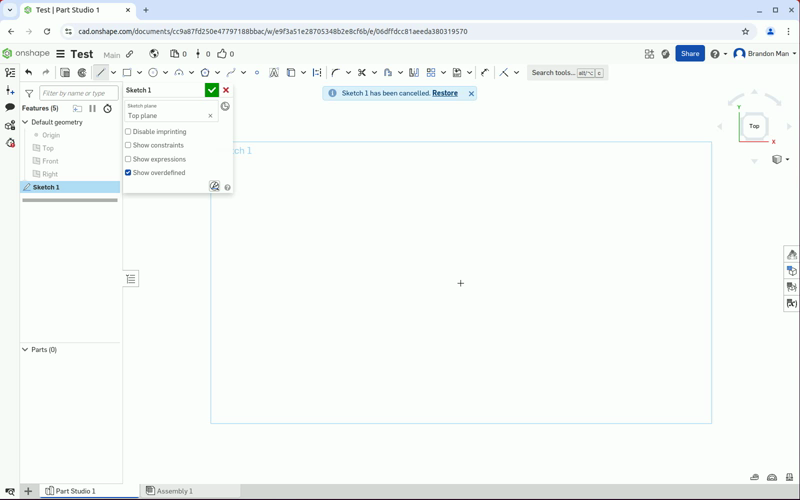
key_up(shift)
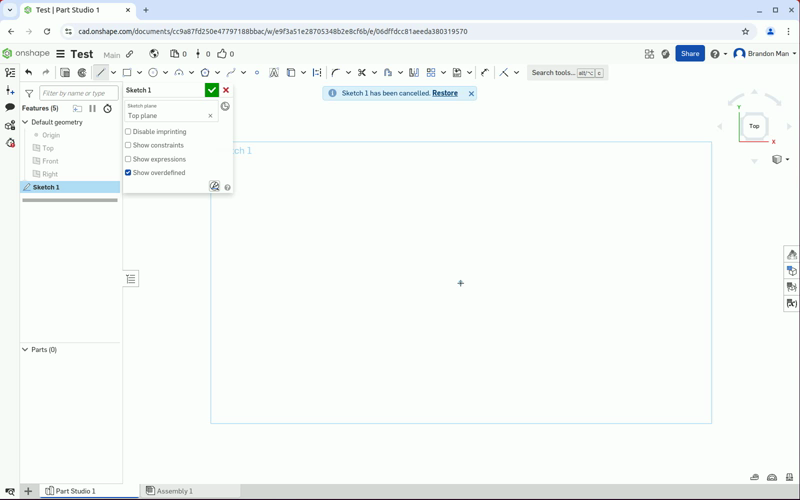
key_down(shift)
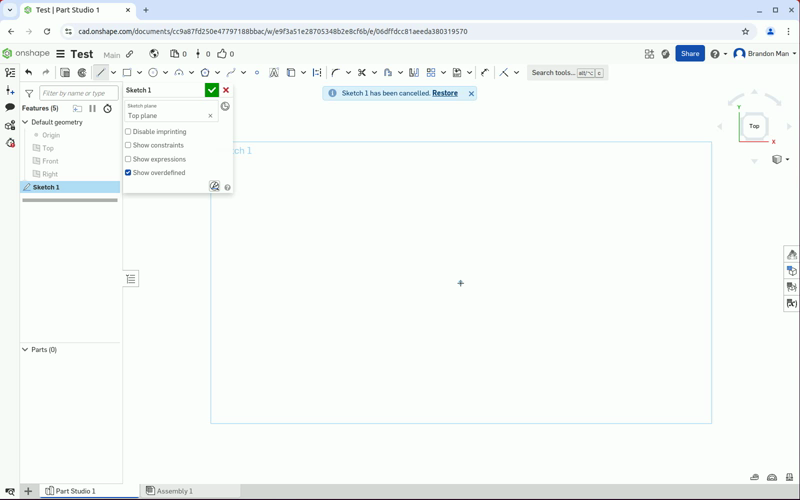
mouse_move(559, 282)
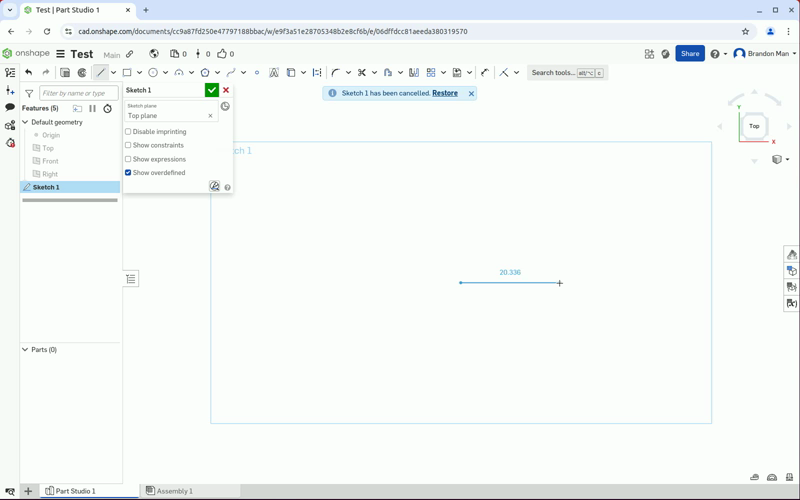
click(559, 282)
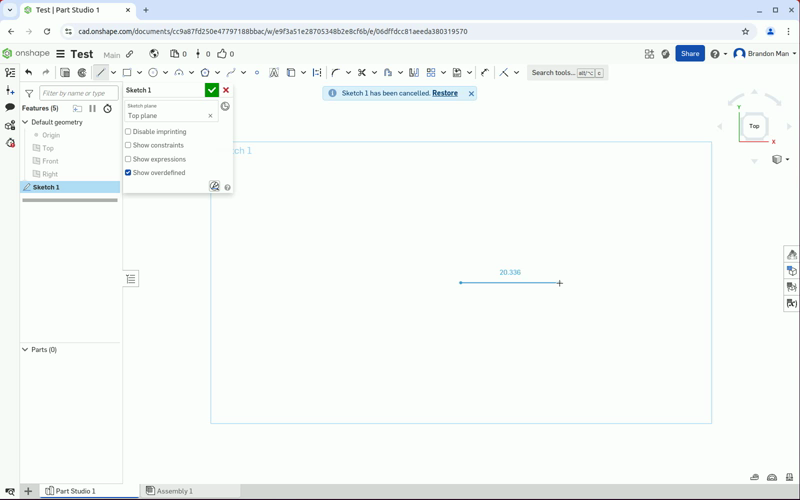
key_up(shift)
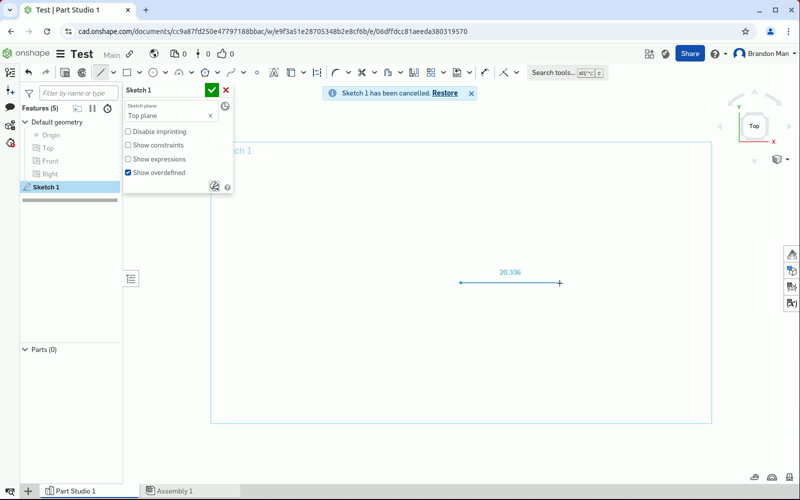
key_down(shift)
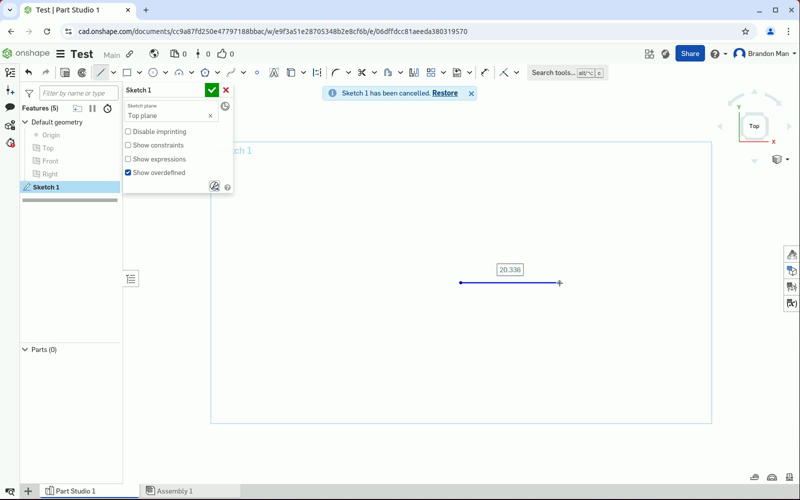
mouse_move(559, 205)
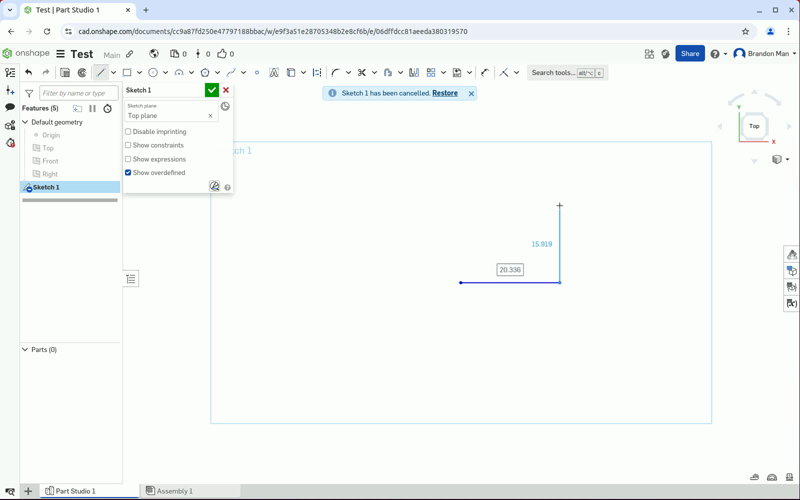
click(559, 205)
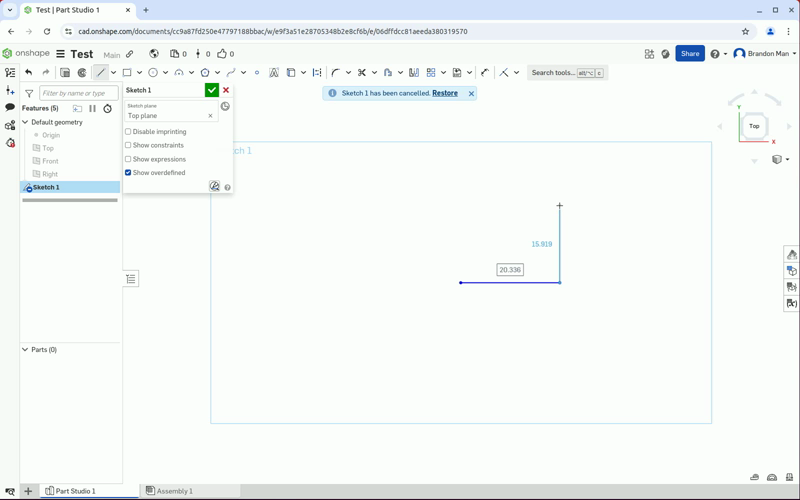
key_up(shift)
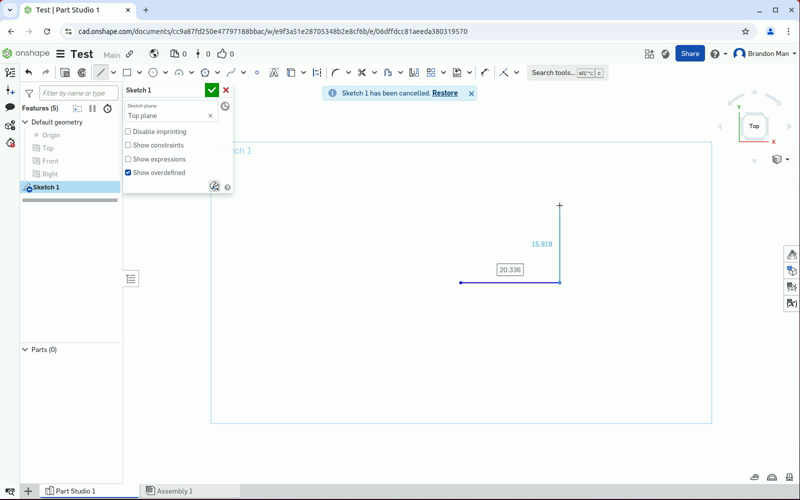
key_down(shift)
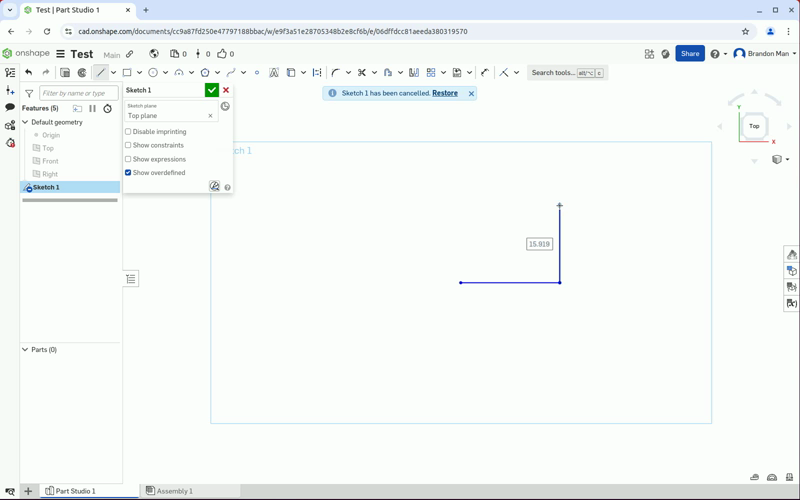
mouse_move(460, 205)
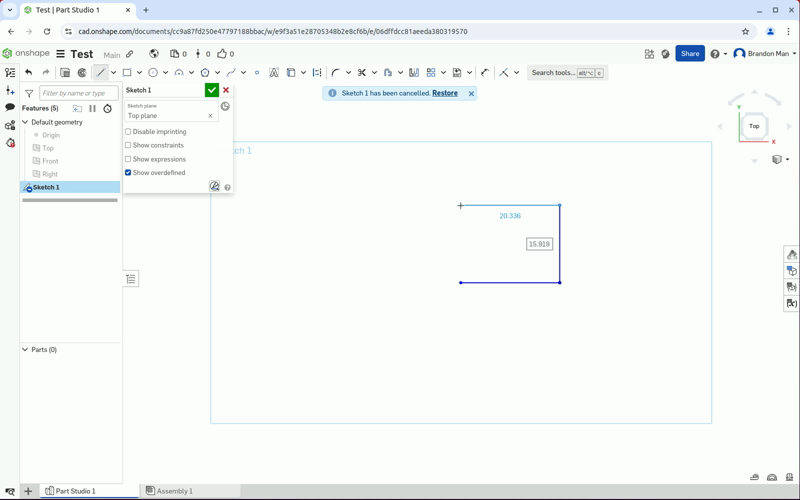
click(460, 205)
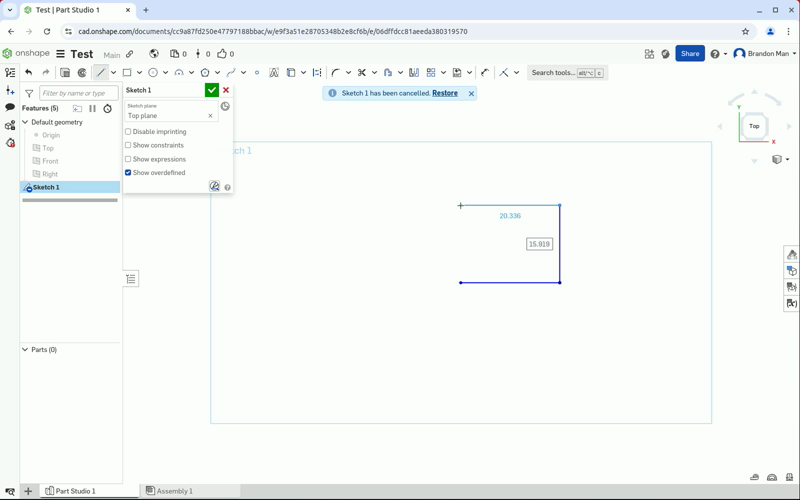
key_up(shift)
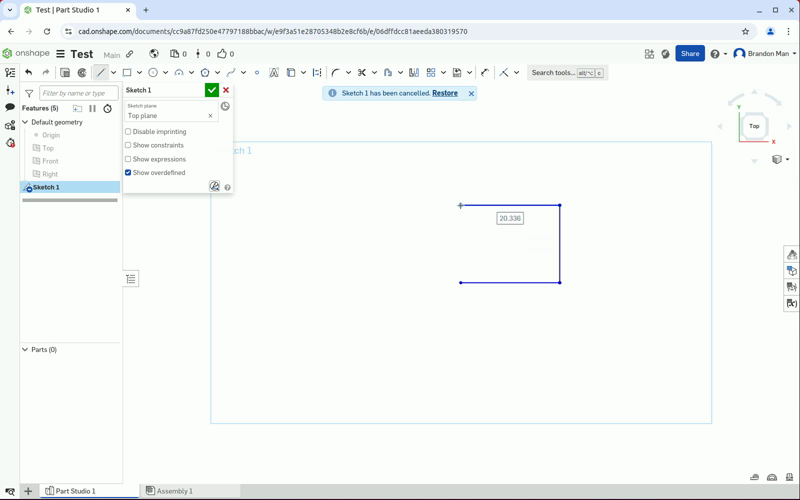
key_down(shift)
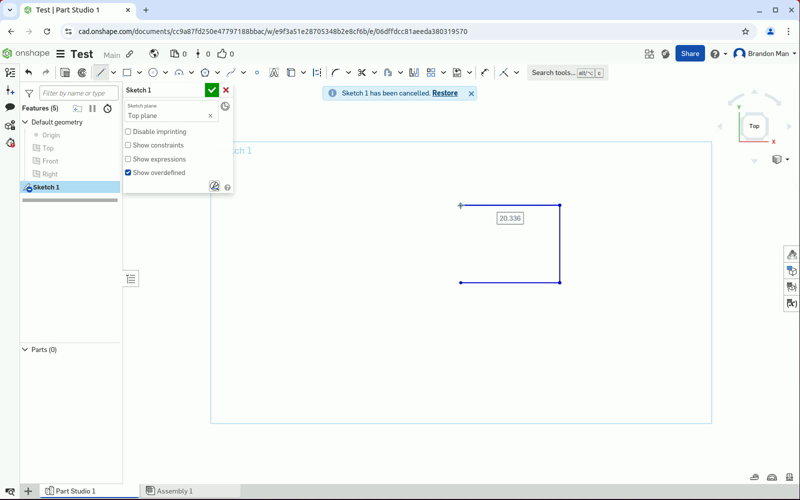
mouse_move(460, 282)
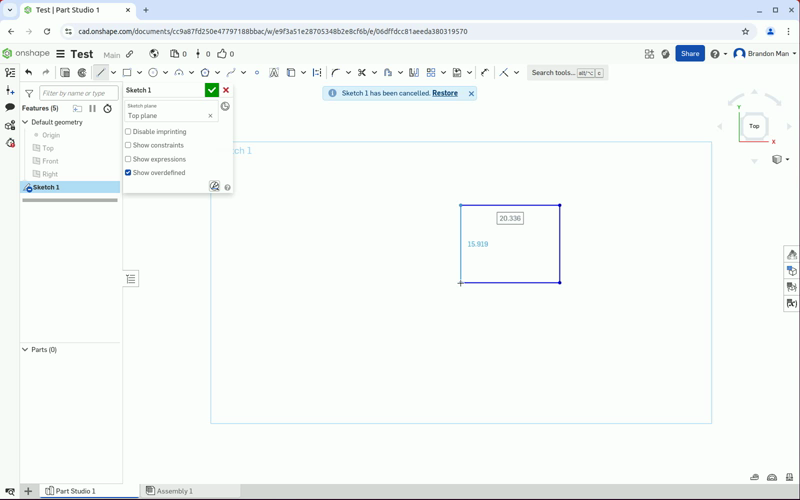
key_up(shift)
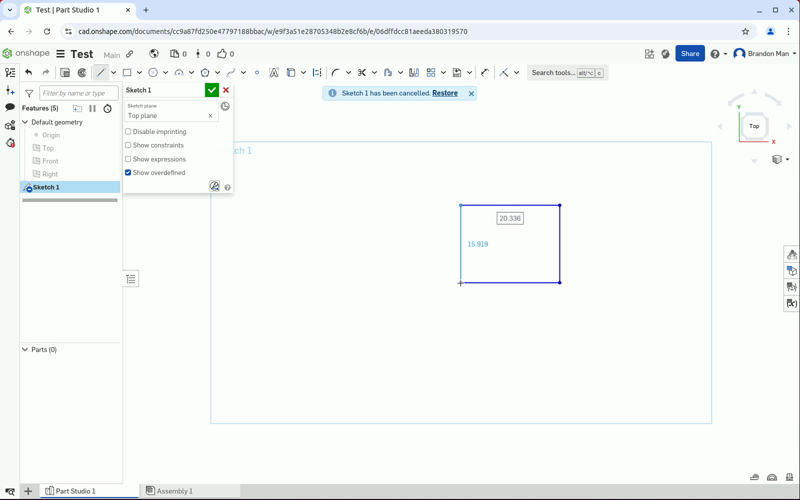
click(460, 282)
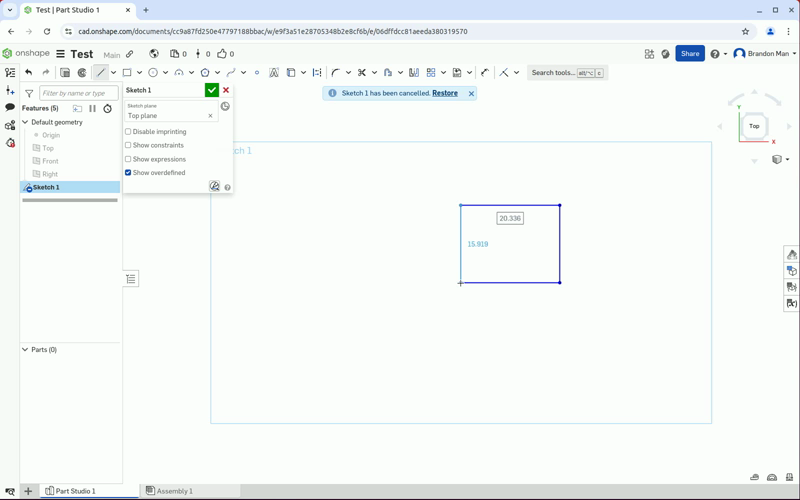
key(esc)
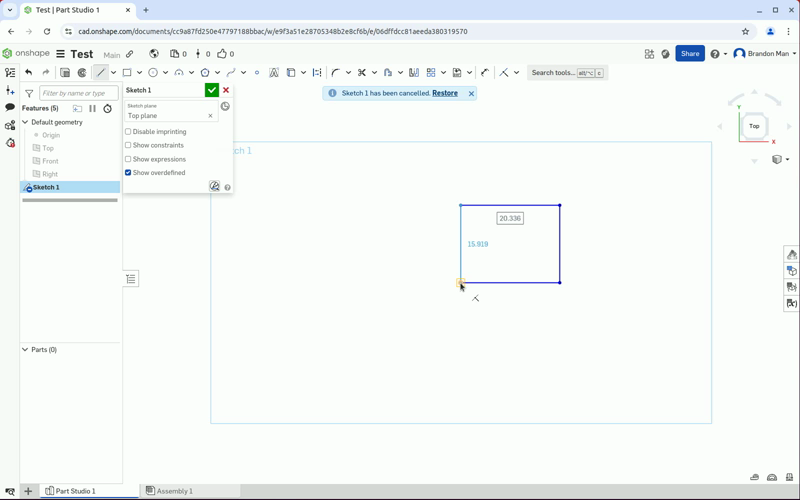
mouse_move(532, 228)
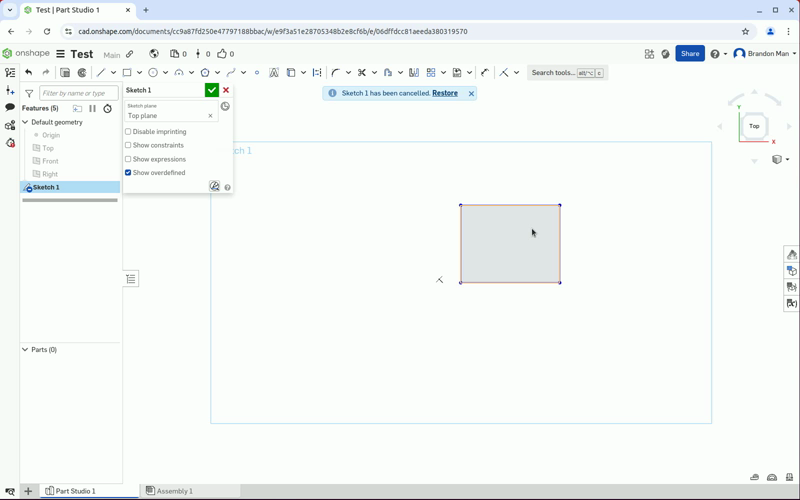
click(532, 228)
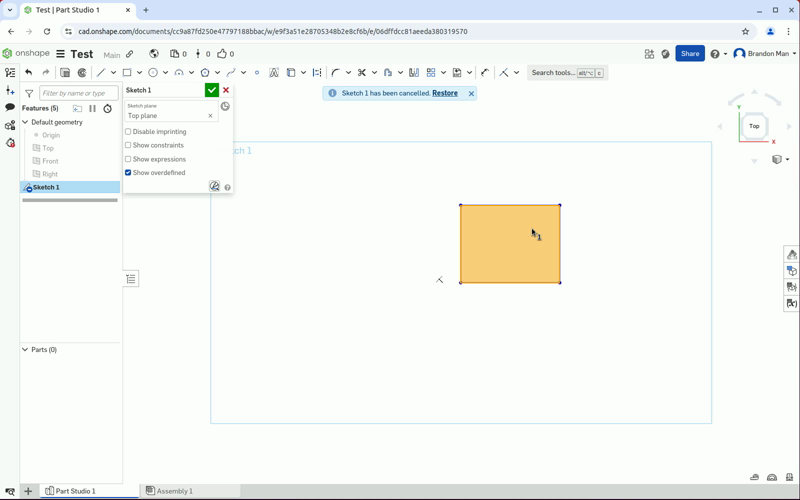
mouse_move(73, 352)
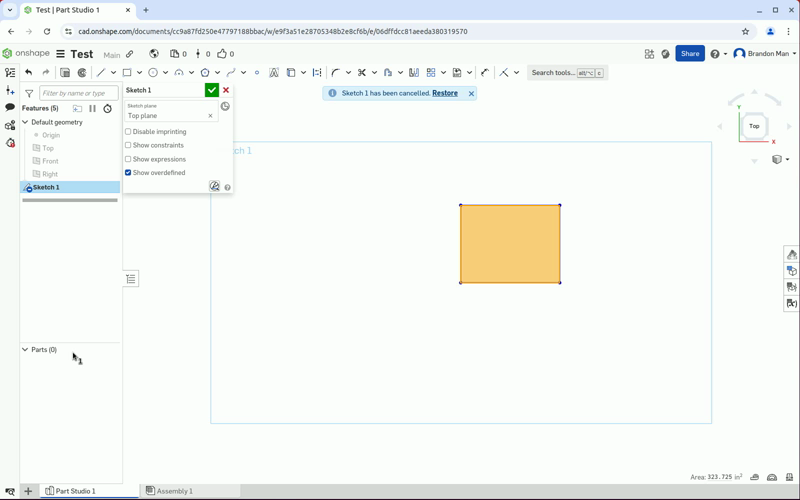
key(shift+y)
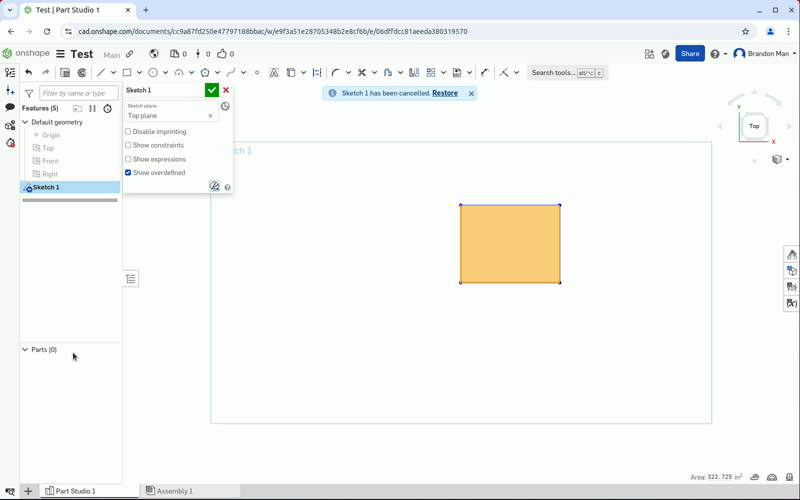
key(shift+e)
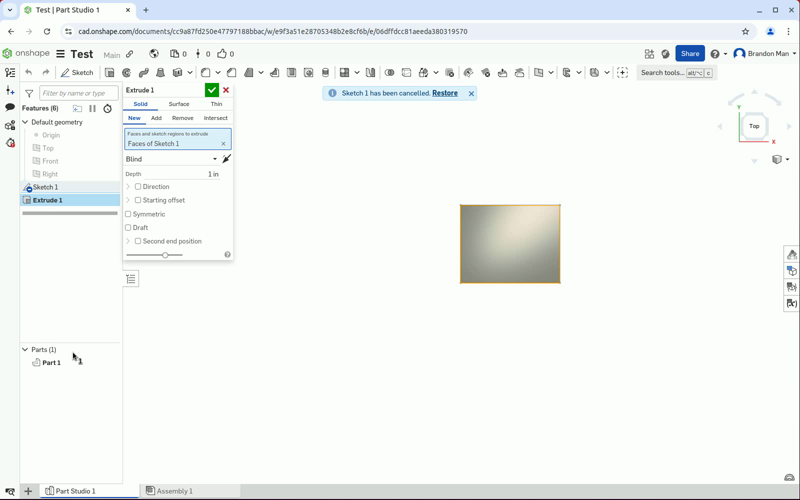
mouse_move(143, 106)
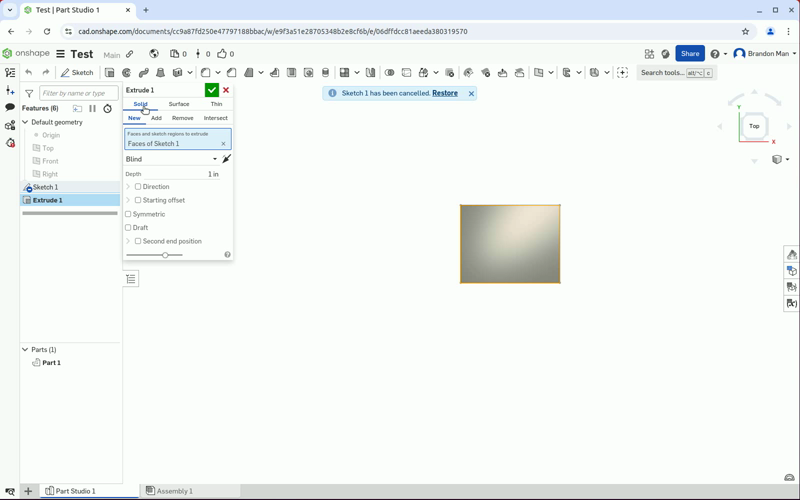
click(143, 106)
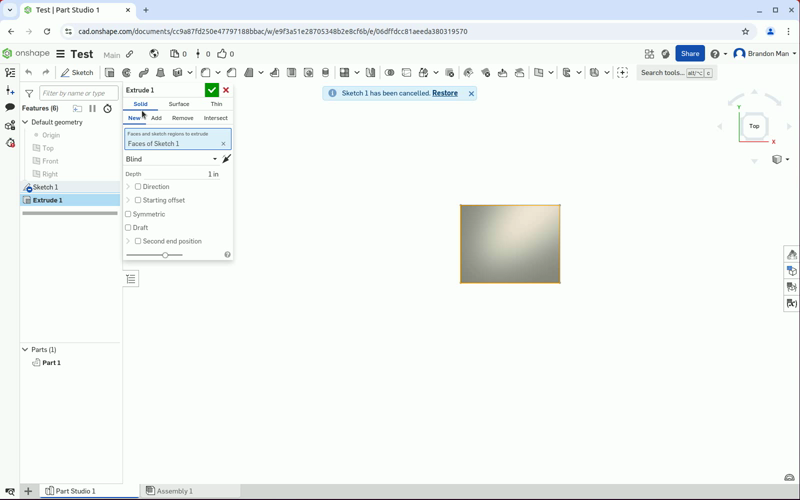
mouse_move(137, 120)
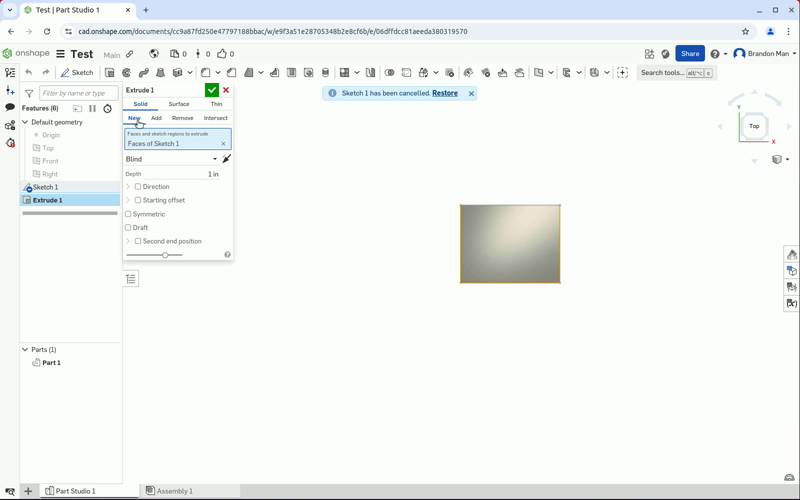
click(137, 120)
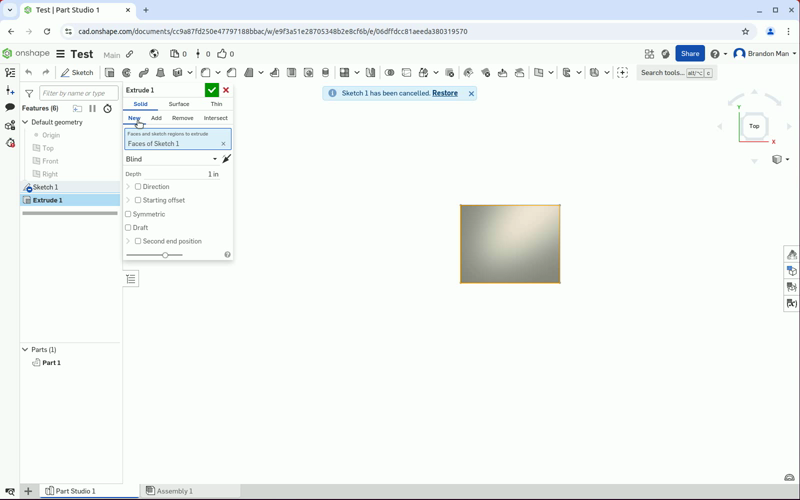
key(tab, 4)
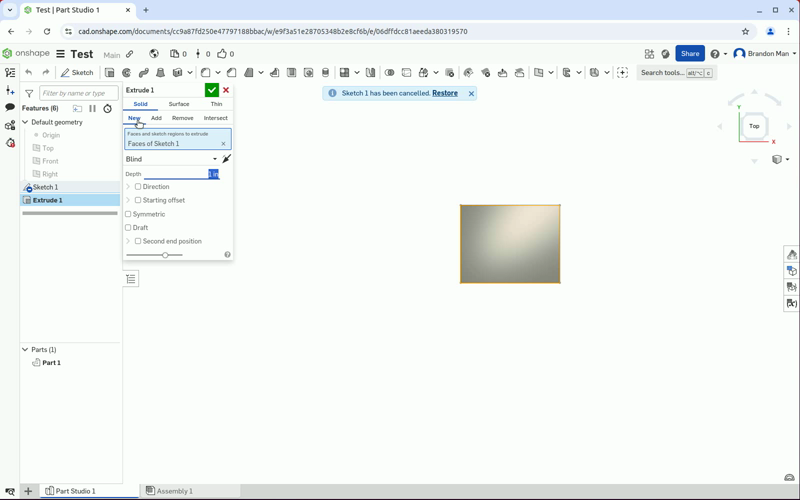
text(4.333)
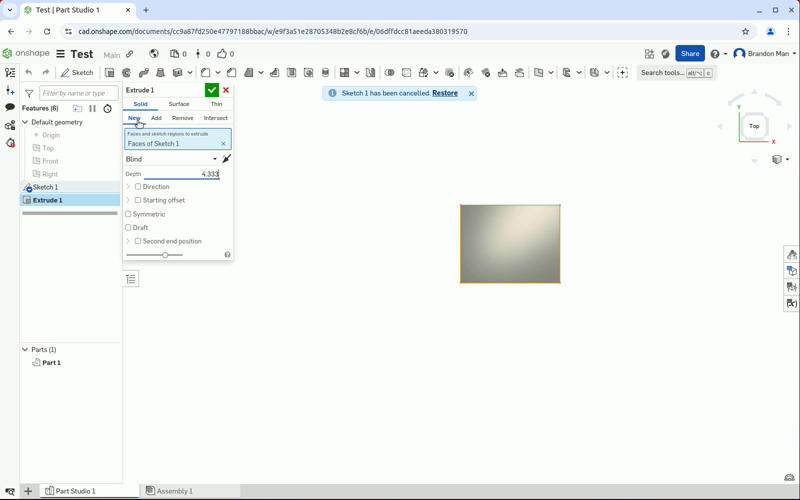
key(enter)
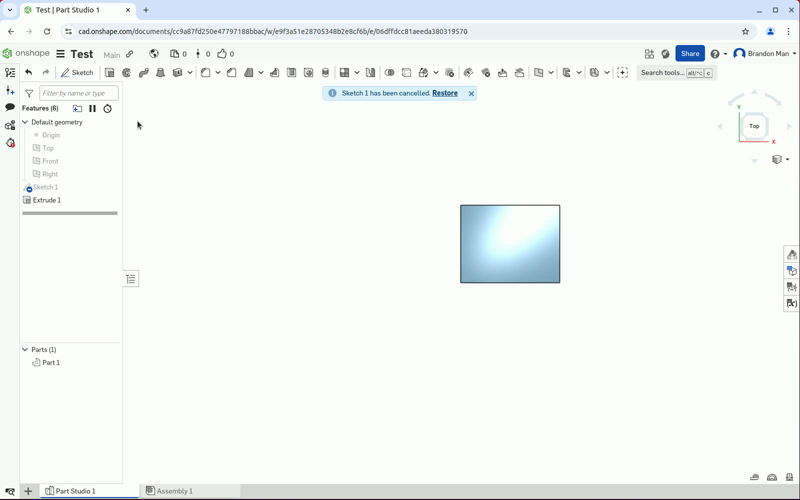
key(shift+h)
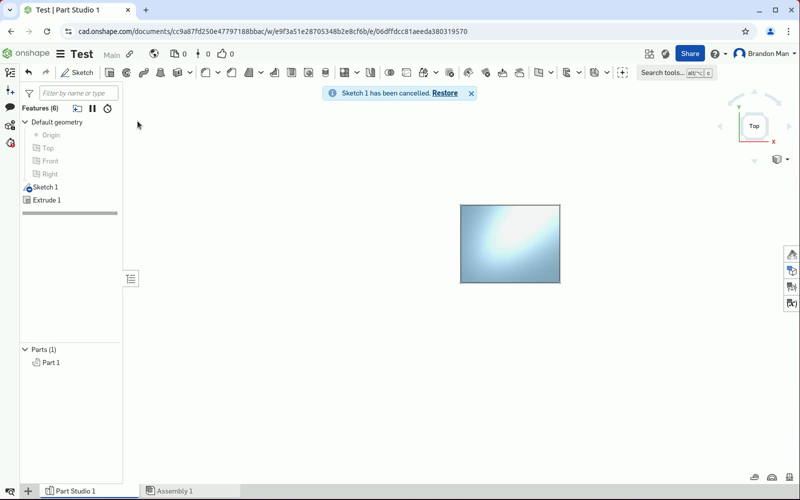
key(shift+h)
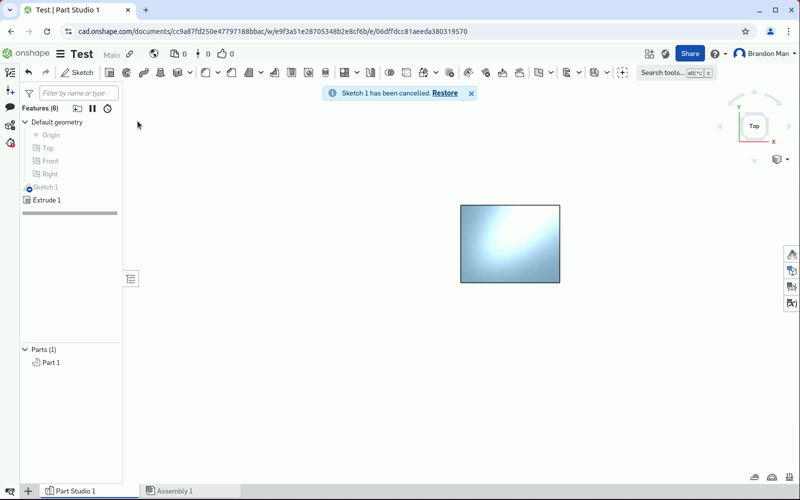
mouse_move(73, 189)
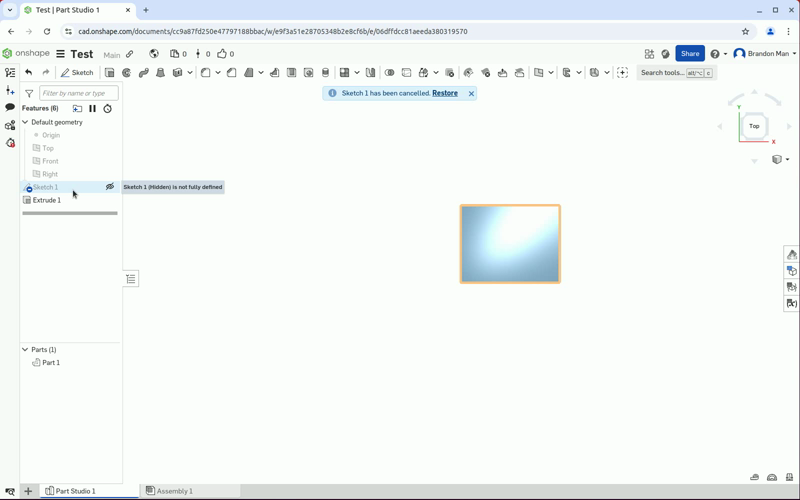
click(73, 189)
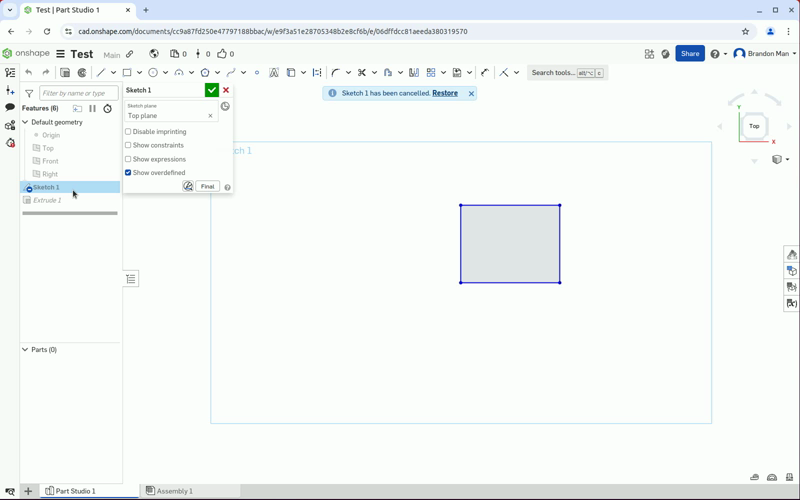
mouse_move(229, 92)
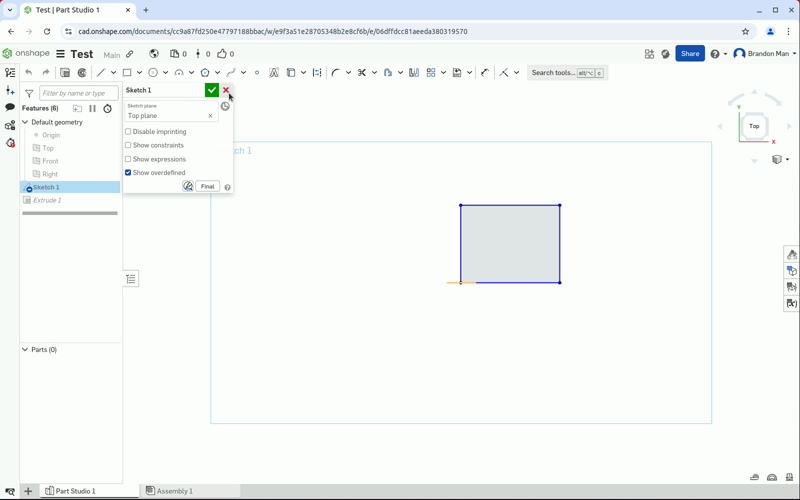
click(229, 92)
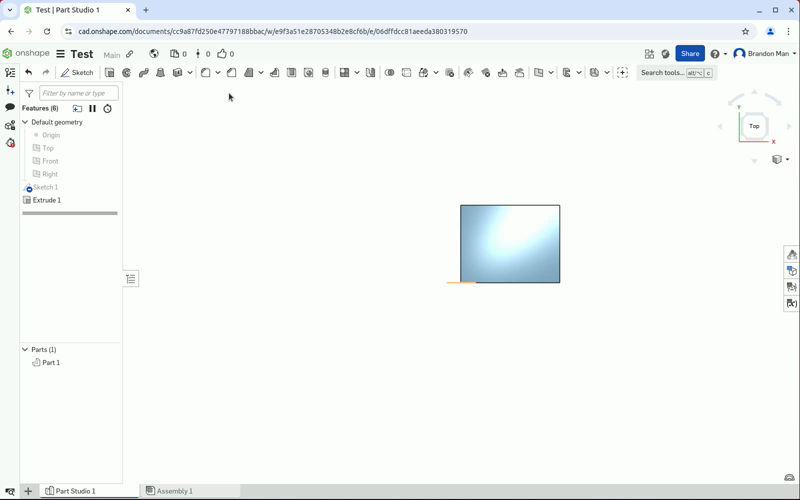
mouse_move(541, 75)
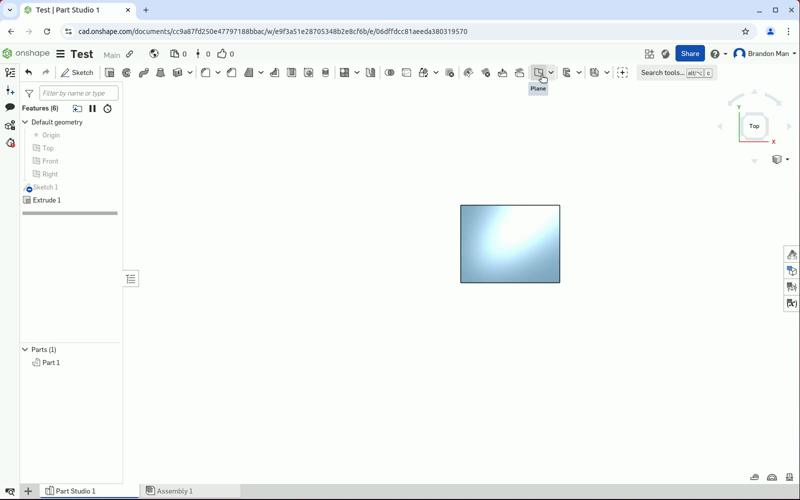
click(541, 75)
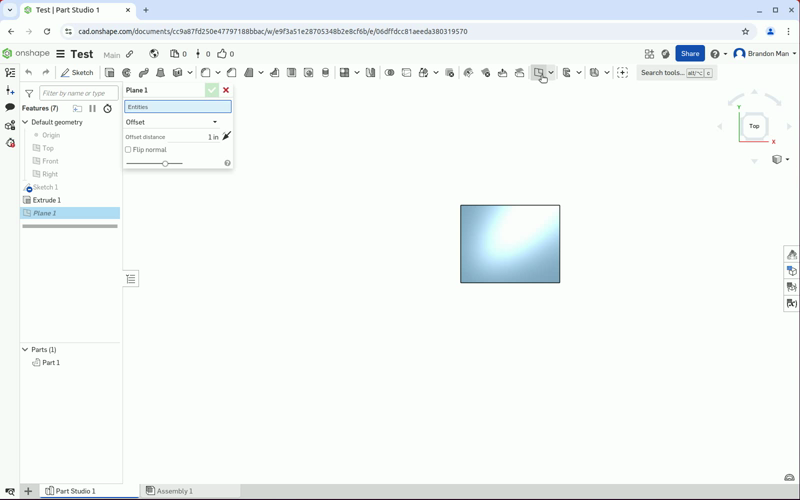
mouse_move(73, 150)
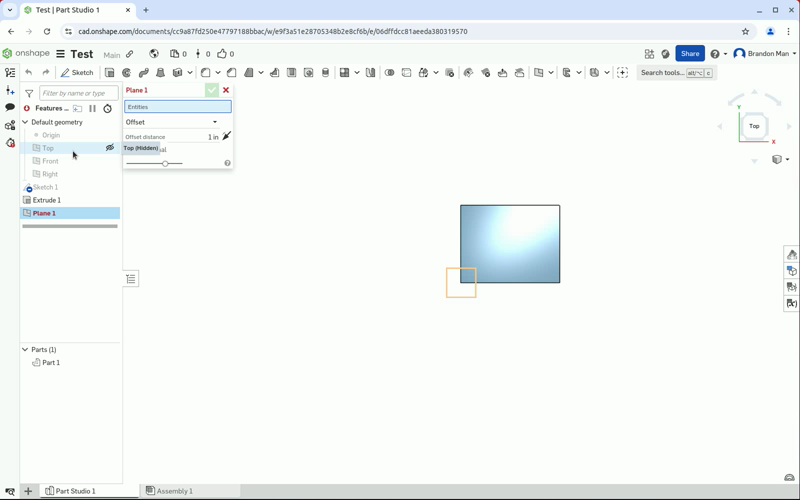
click(73, 150)
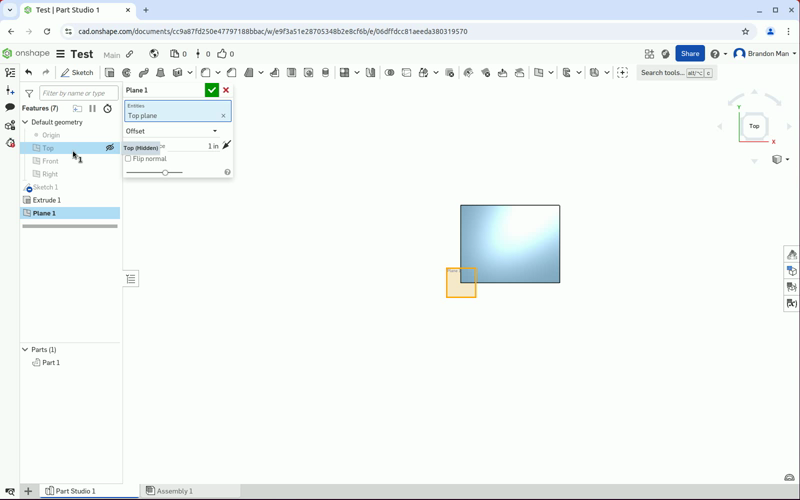
key(tab, 2)
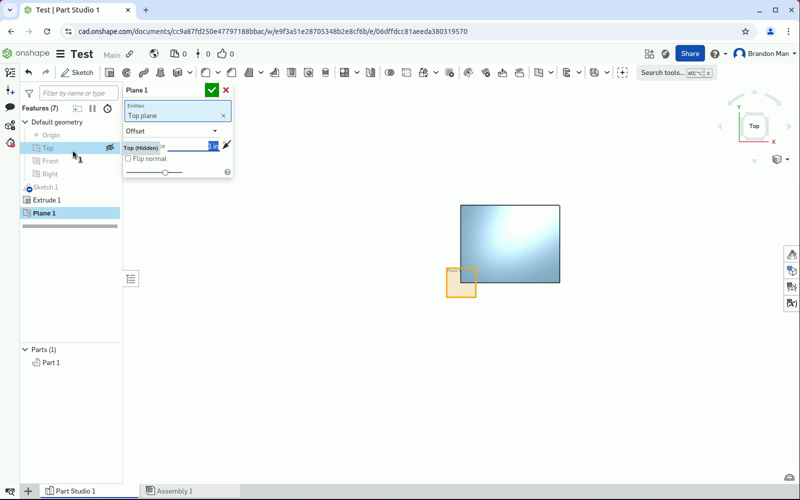
text(4.344)
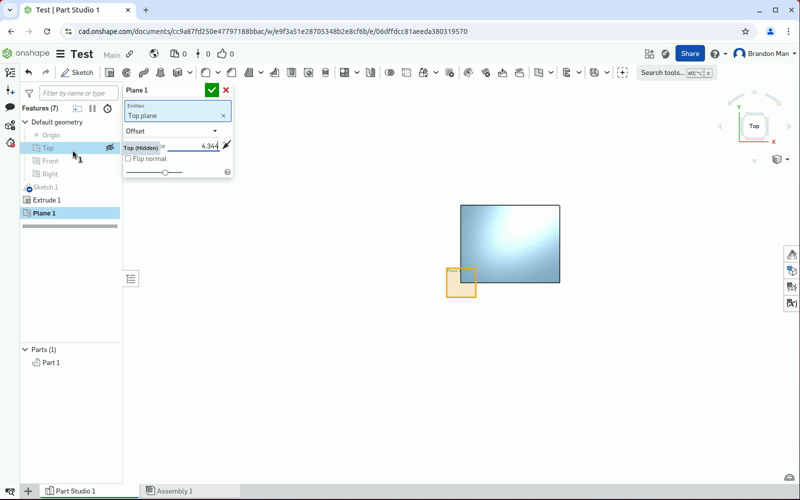
key(enter, 2)
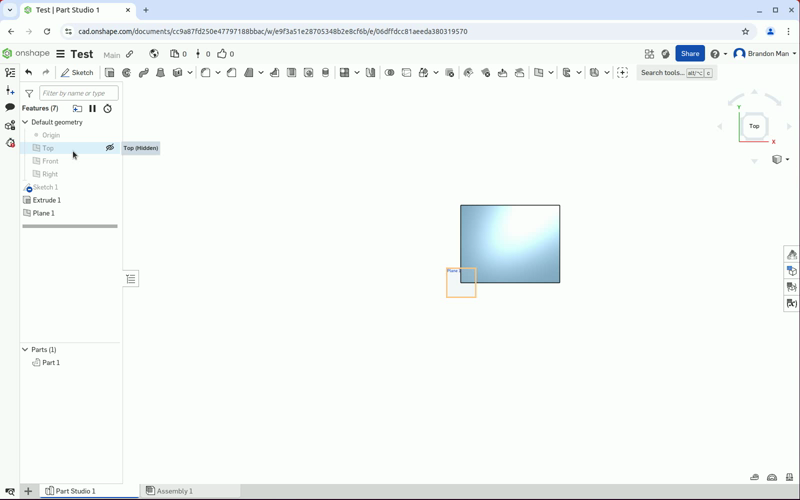
key(shift+s)
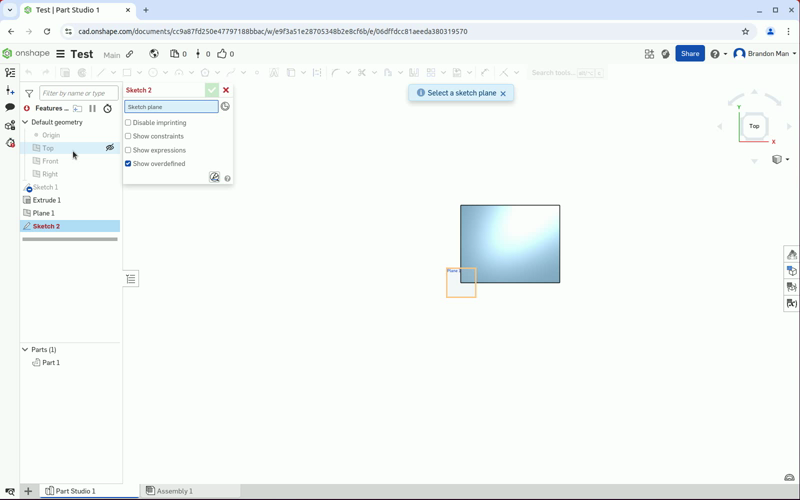
mouse_move(73, 215)
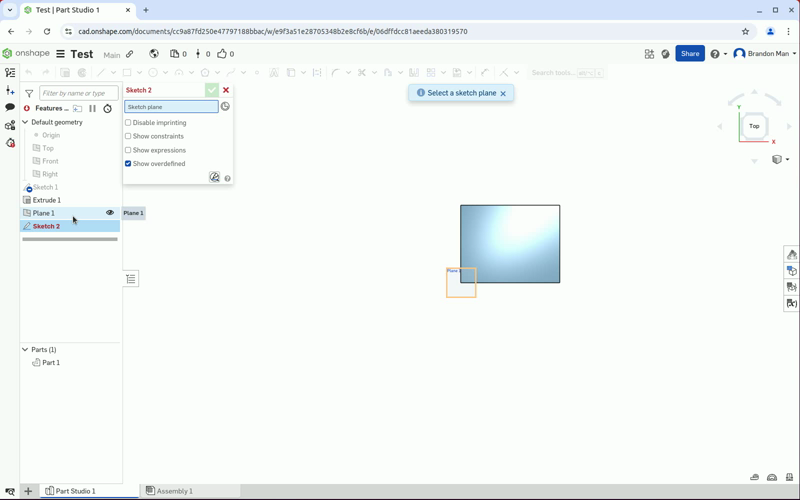
click(73, 215)
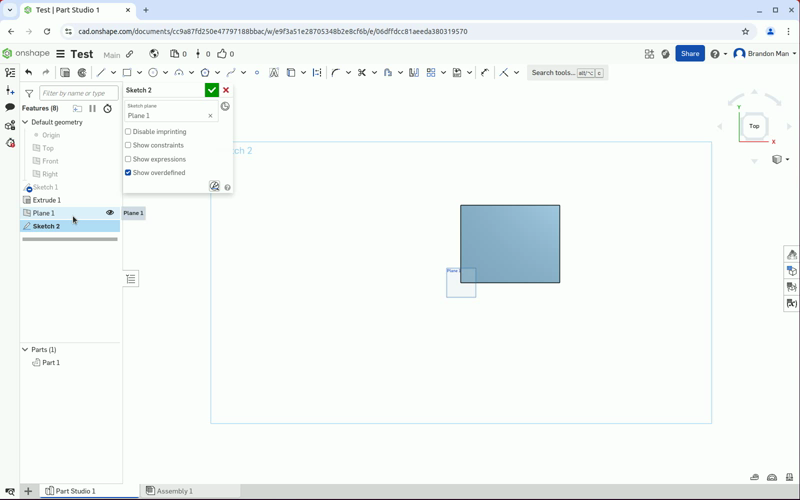
mouse_move(73, 352)
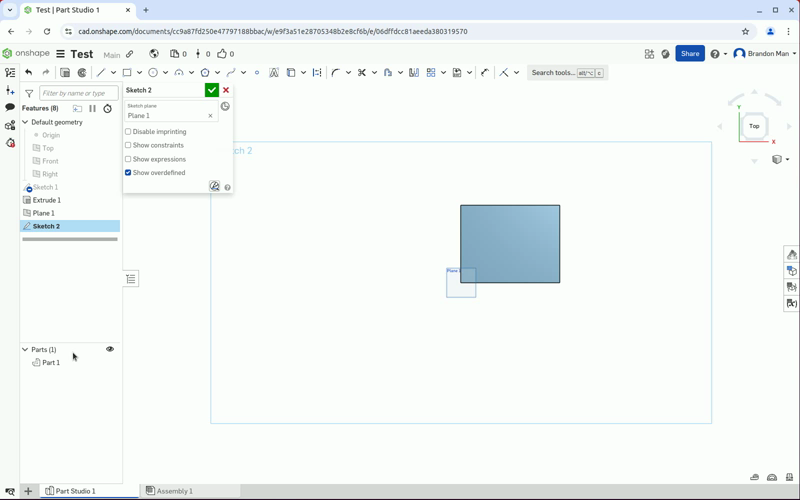
key(y)
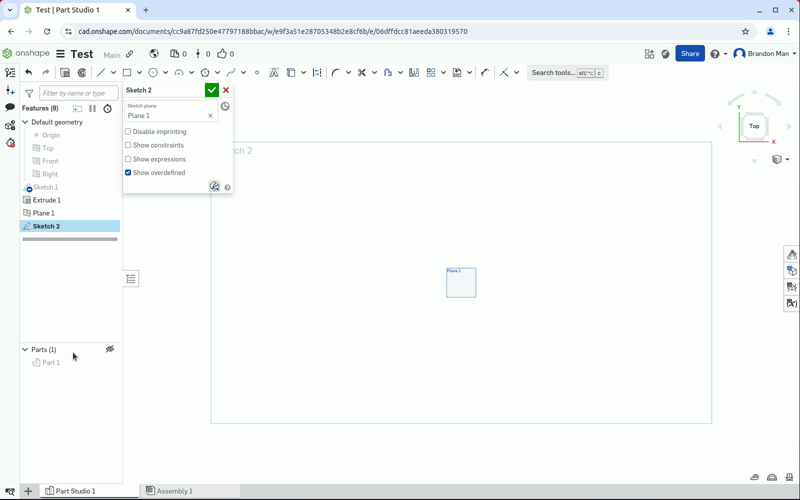
key(l)
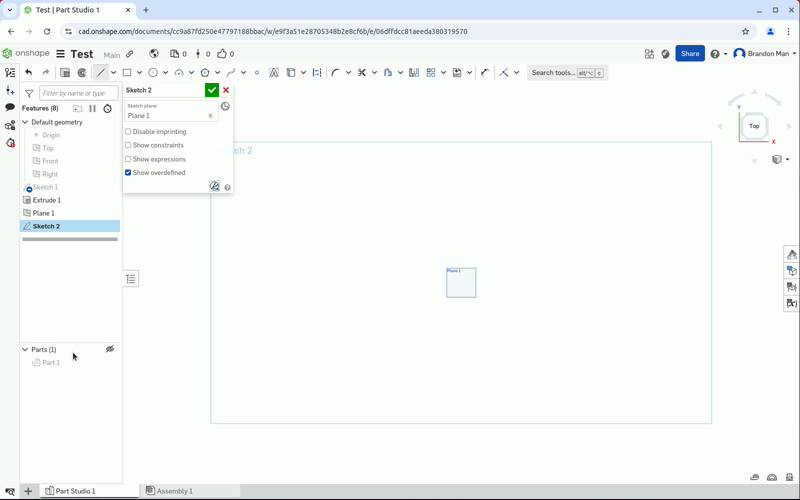
key_down(shift)
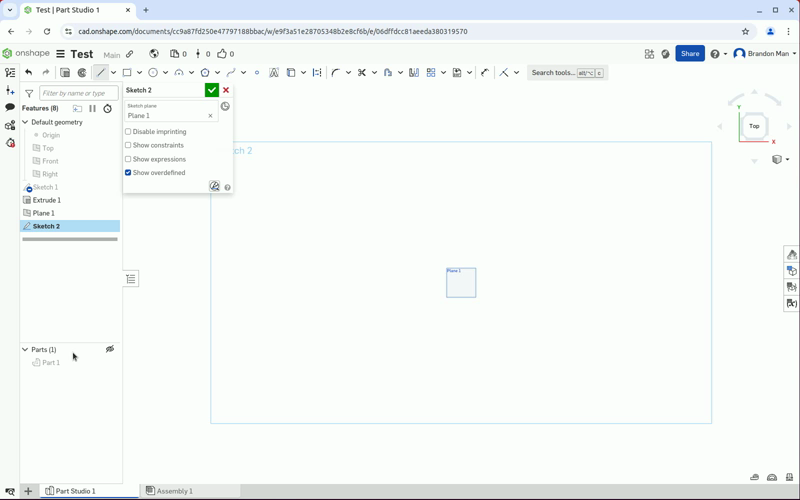
mouse_move(464, 279)
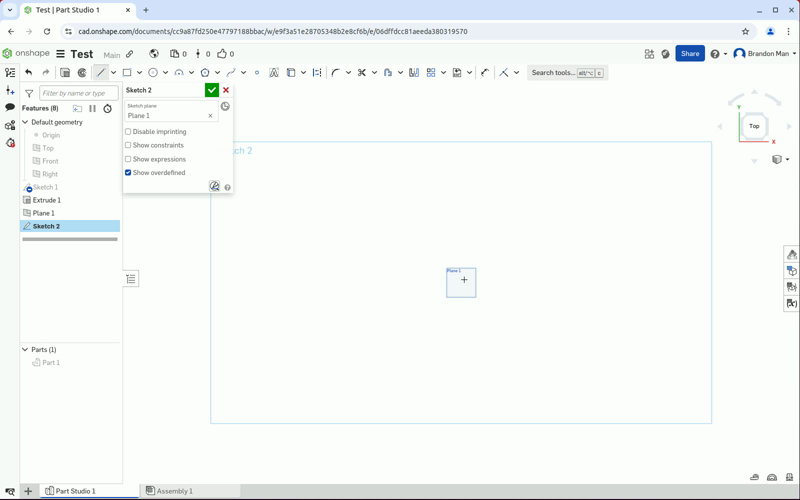
click(464, 279)
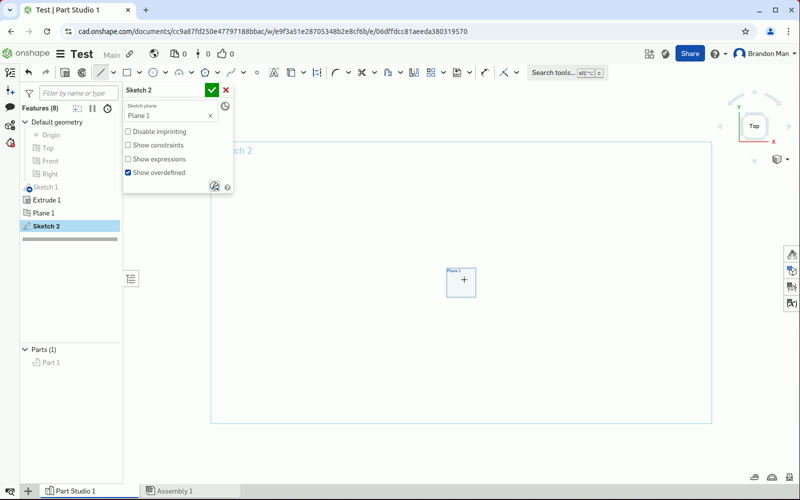
key_up(shift)
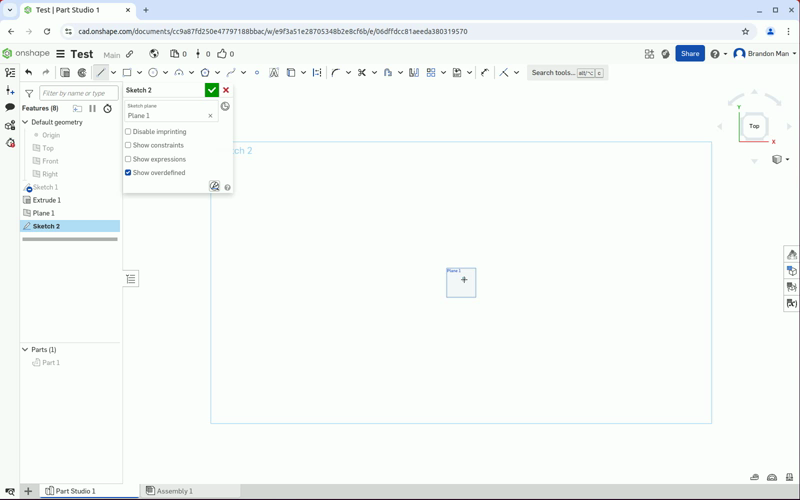
key_down(shift)
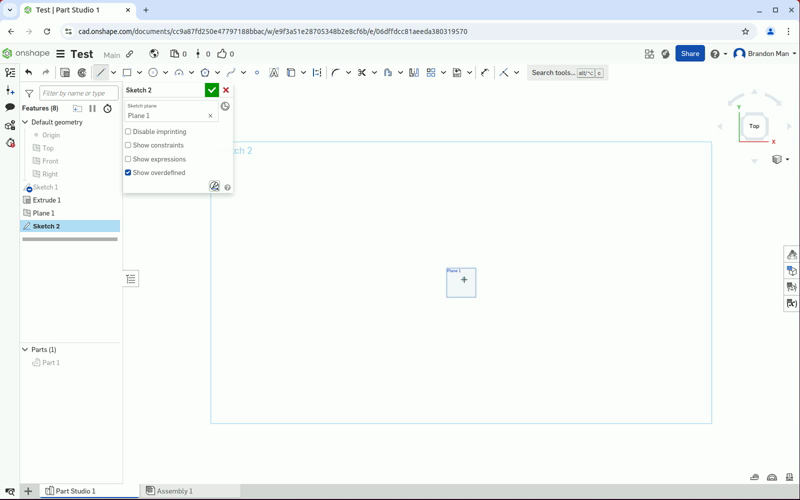
mouse_move(555, 279)
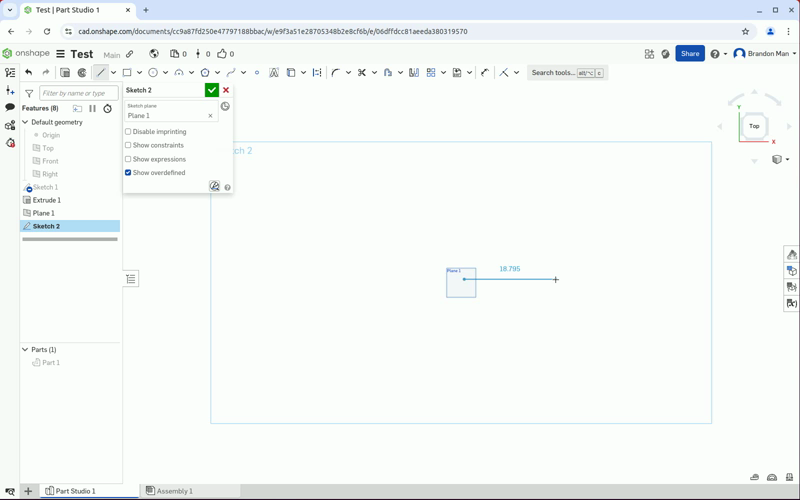
click(555, 279)
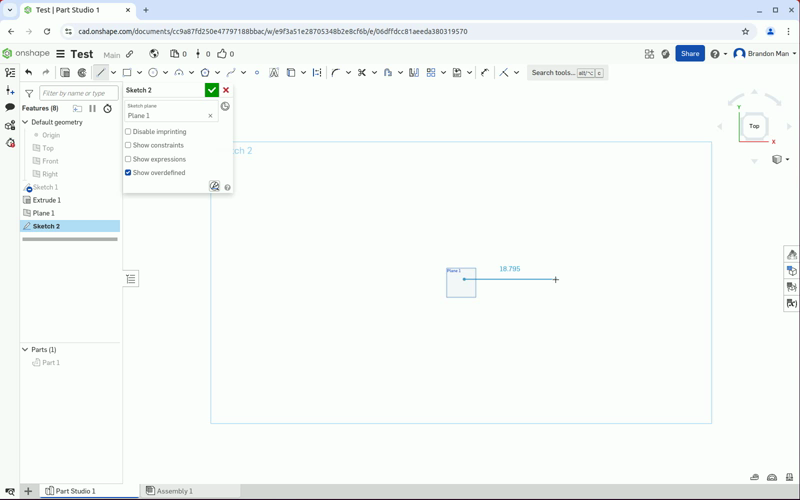
key_up(shift)
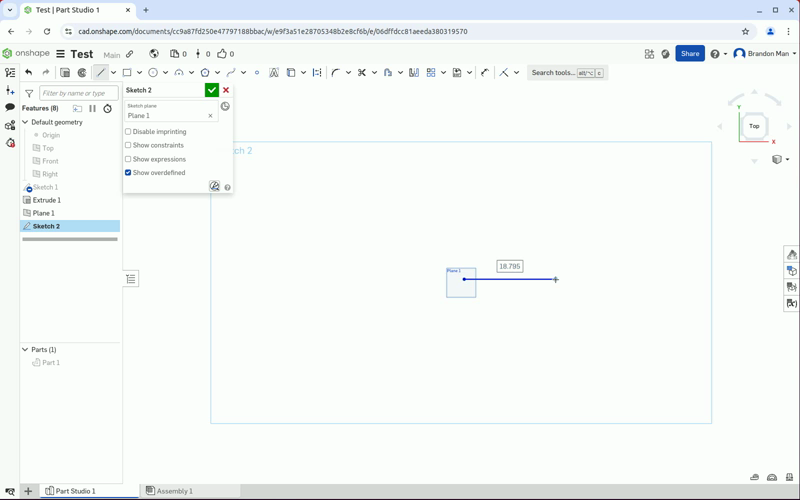
key_down(shift)
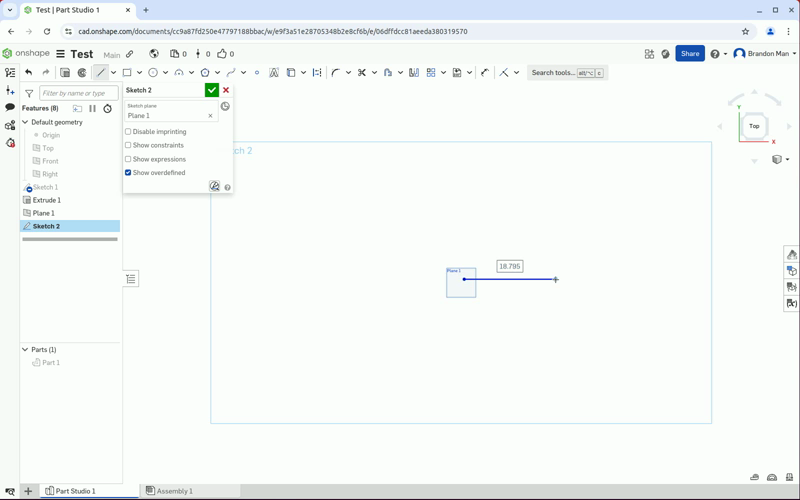
mouse_move(555, 208)
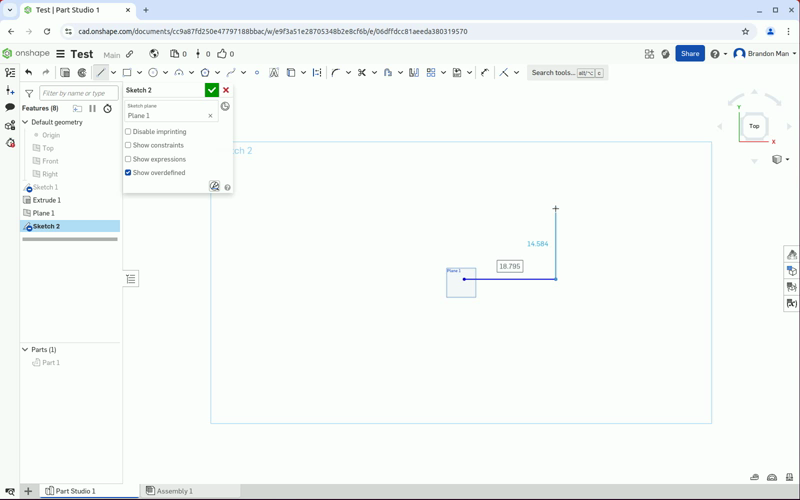
click(555, 208)
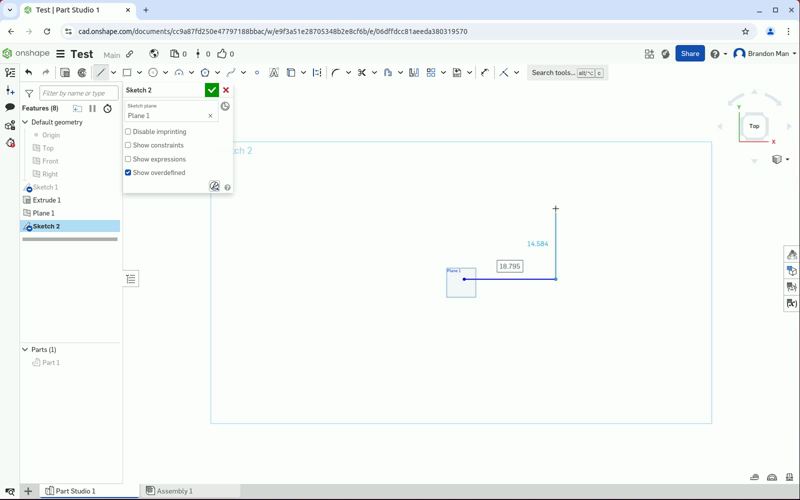
key_up(shift)
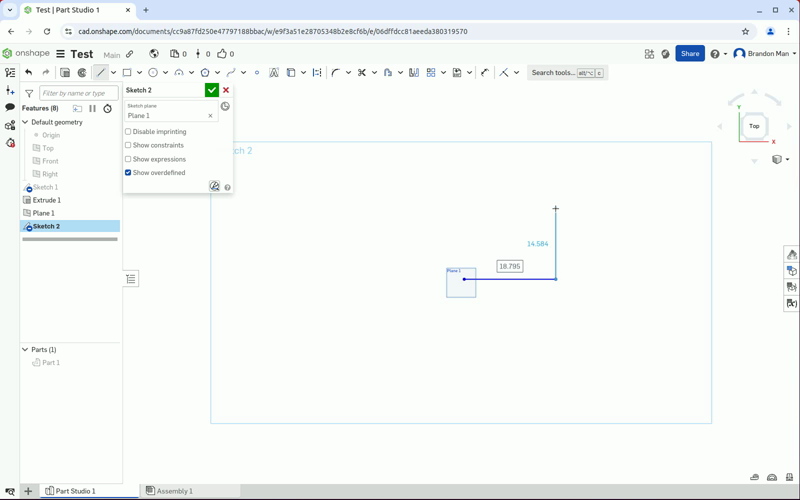
key_down(shift)
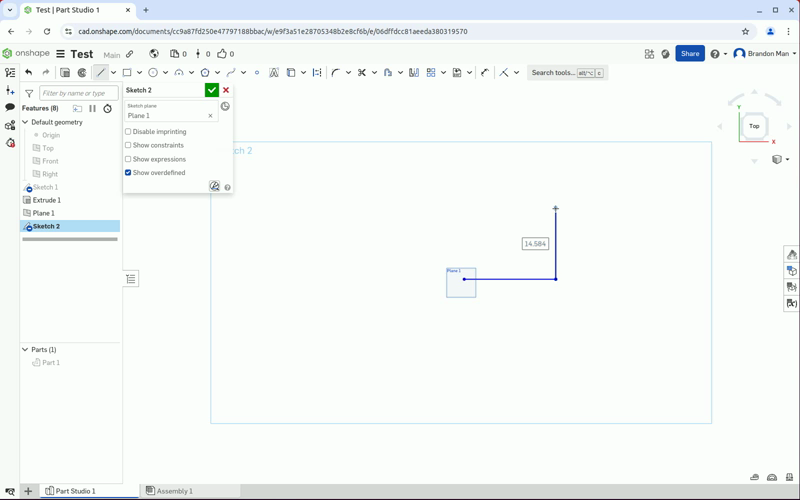
mouse_move(464, 208)
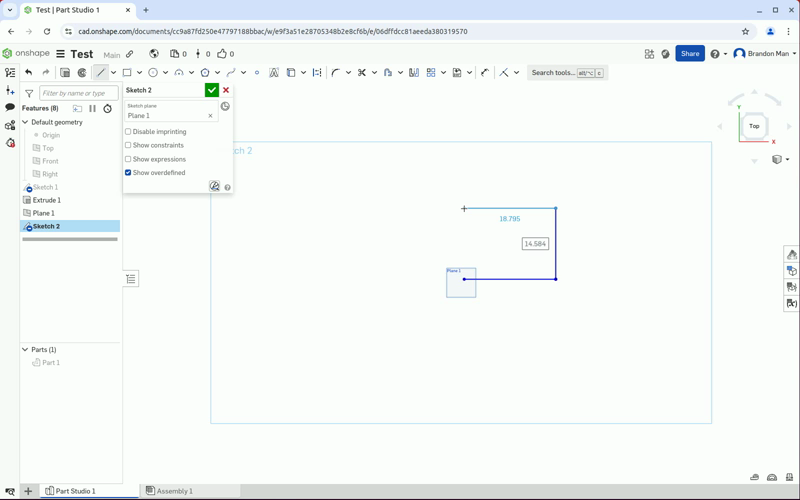
click(464, 208)
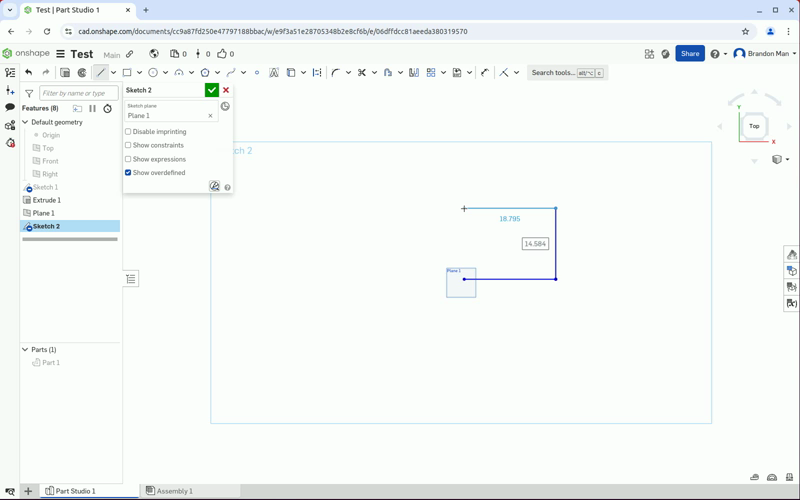
key_up(shift)
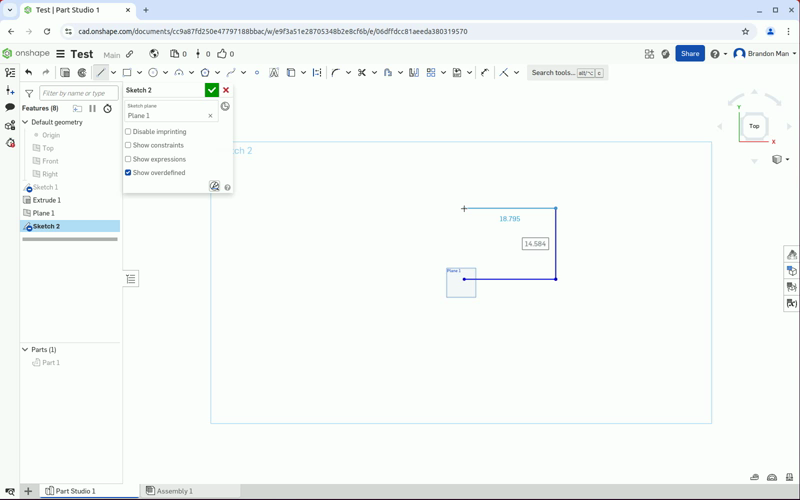
key_down(shift)
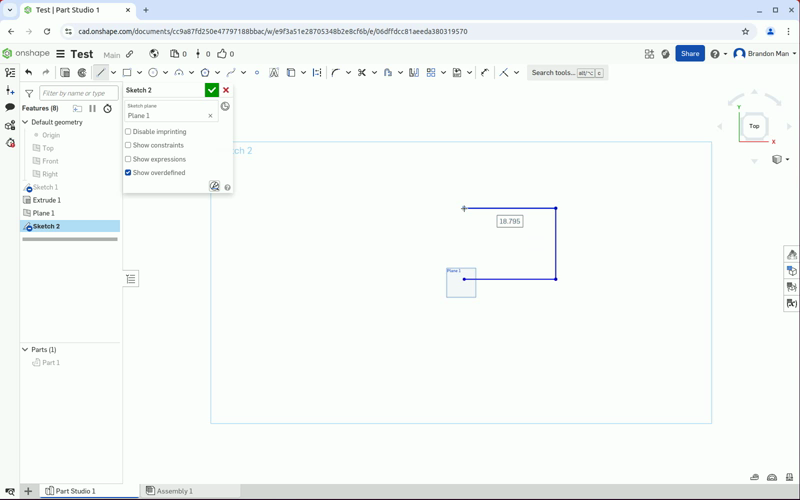
mouse_move(464, 279)
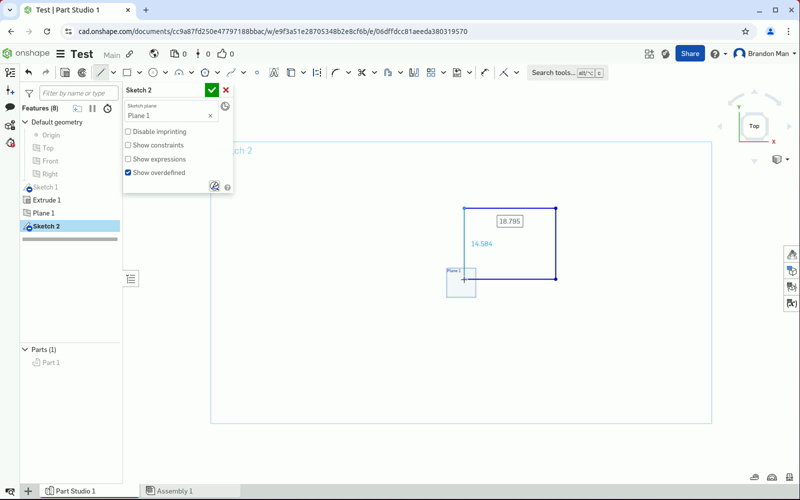
key_up(shift)
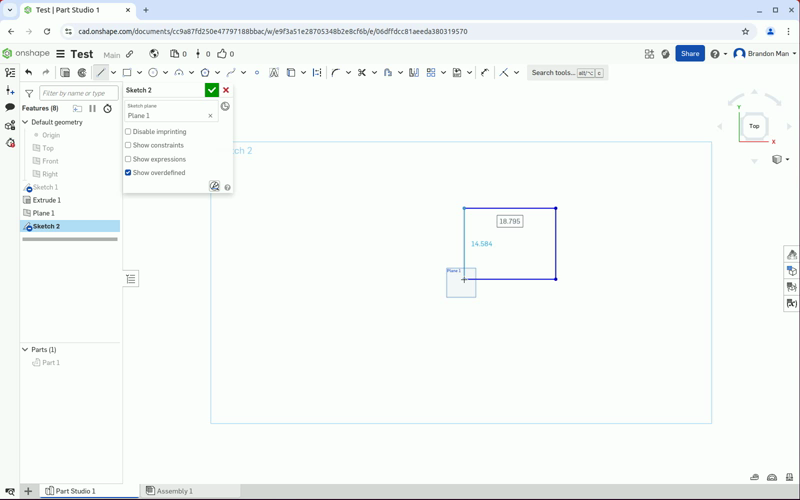
click(464, 279)
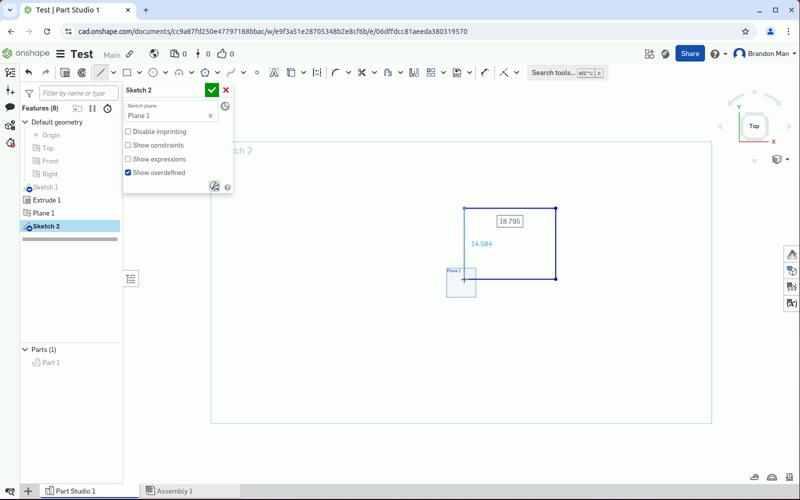
key(esc)
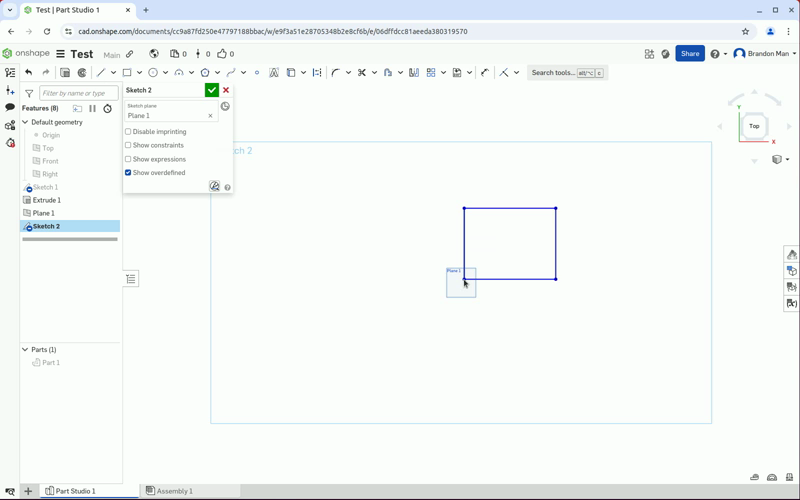
mouse_move(516, 239)
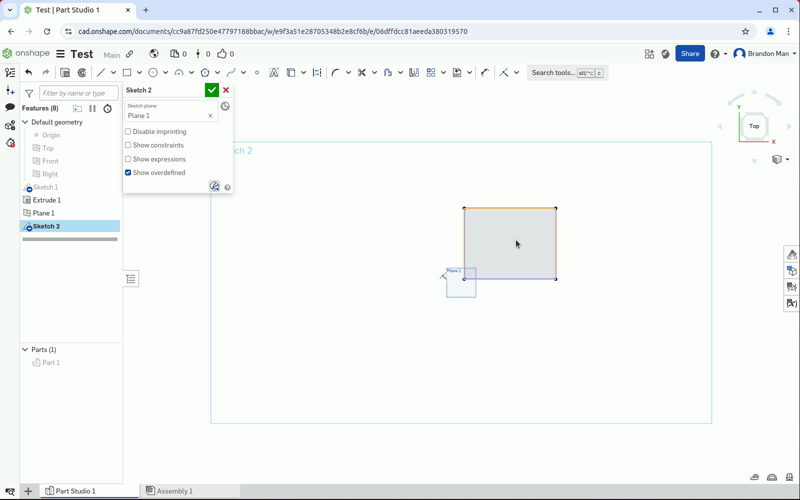
click(516, 239)
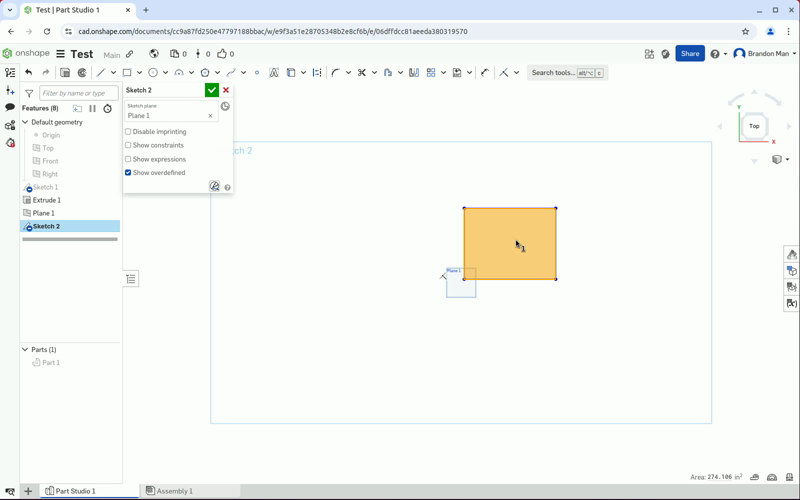
mouse_move(73, 352)
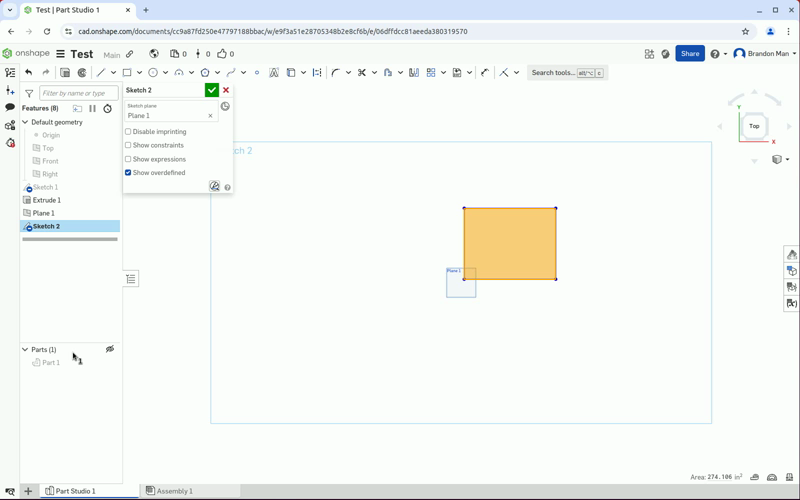
key(shift+y)
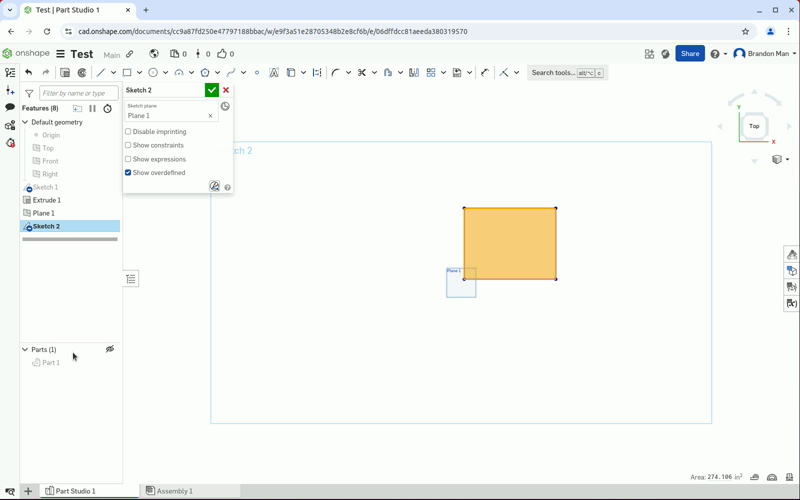
key(shift+e)
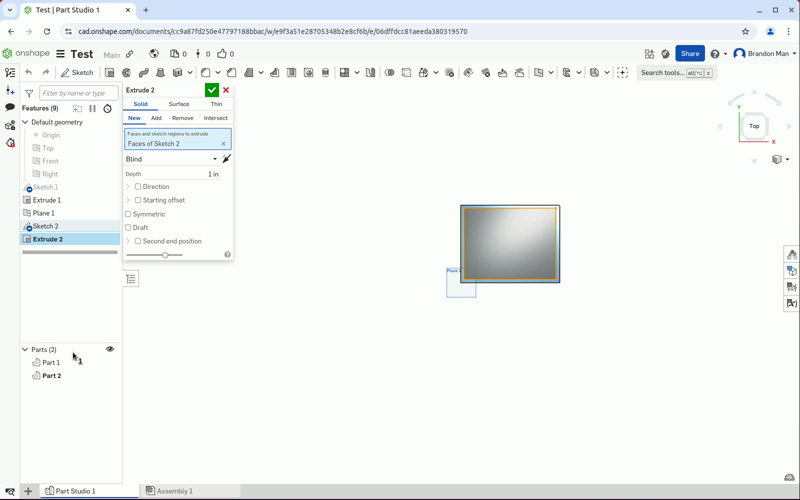
mouse_move(143, 106)
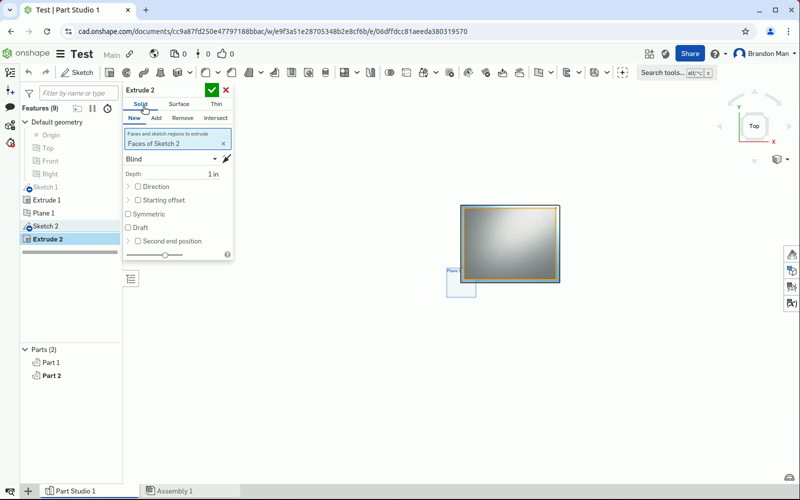
click(143, 106)
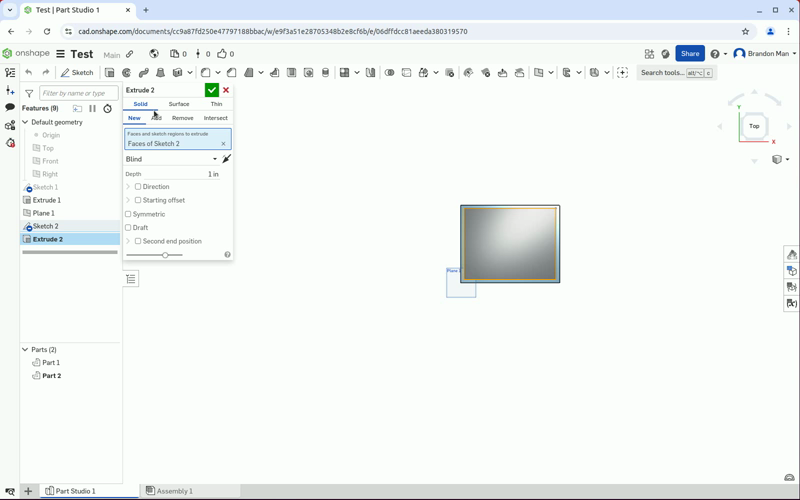
mouse_move(186, 120)
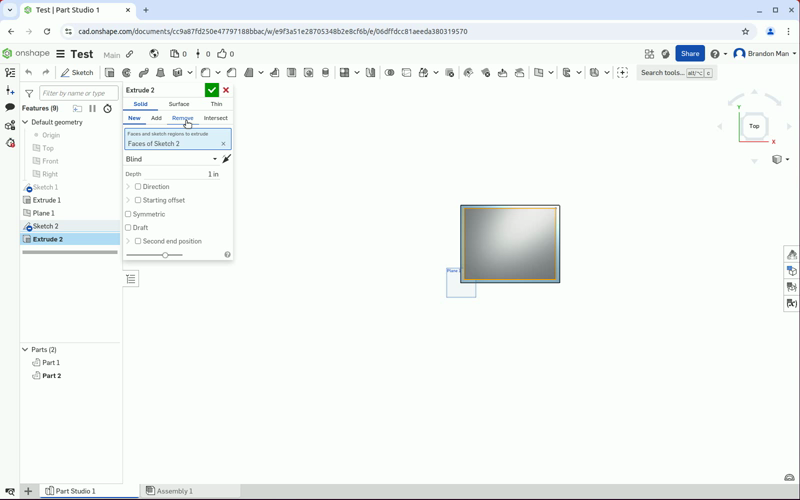
click(186, 120)
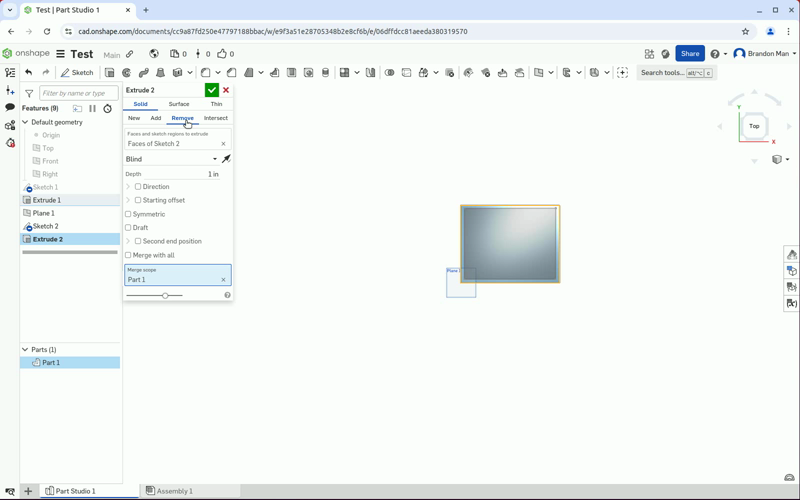
key(tab, 4)
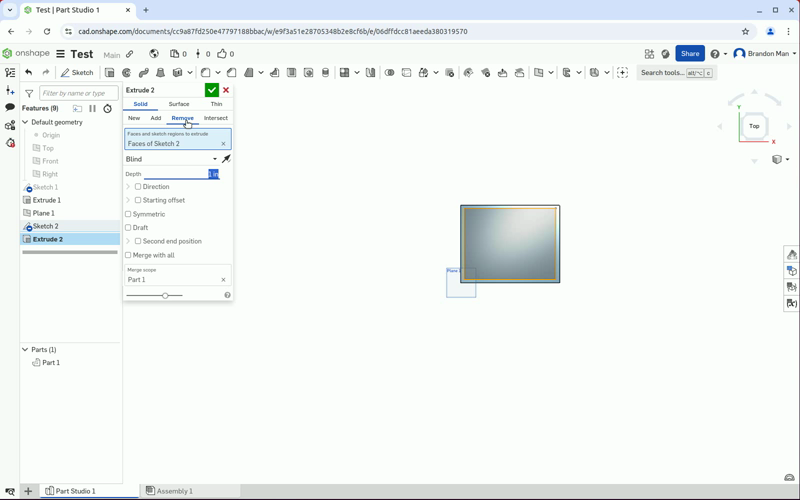
text(3.611)
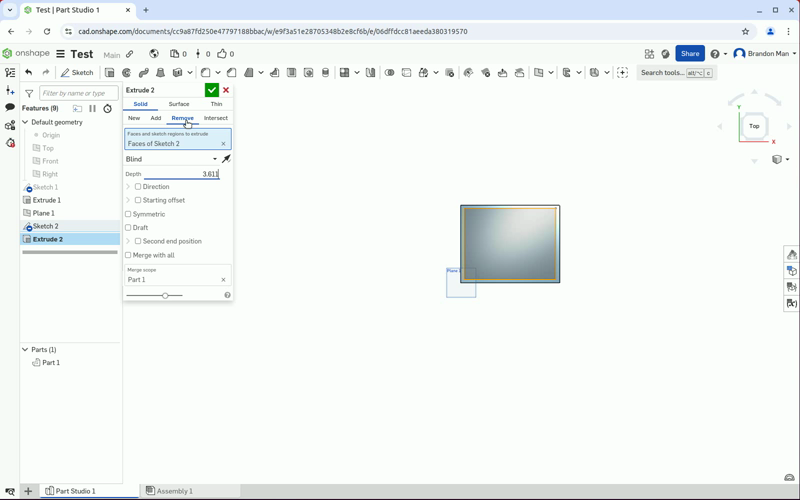
key(tab, 6)
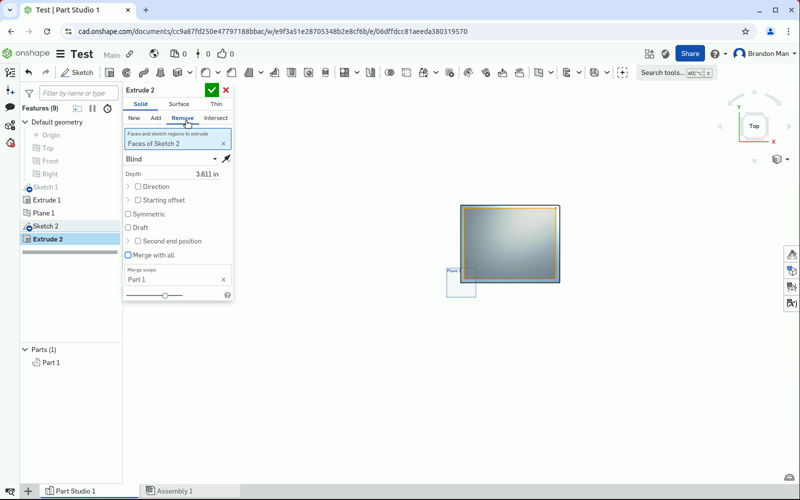
key(space)
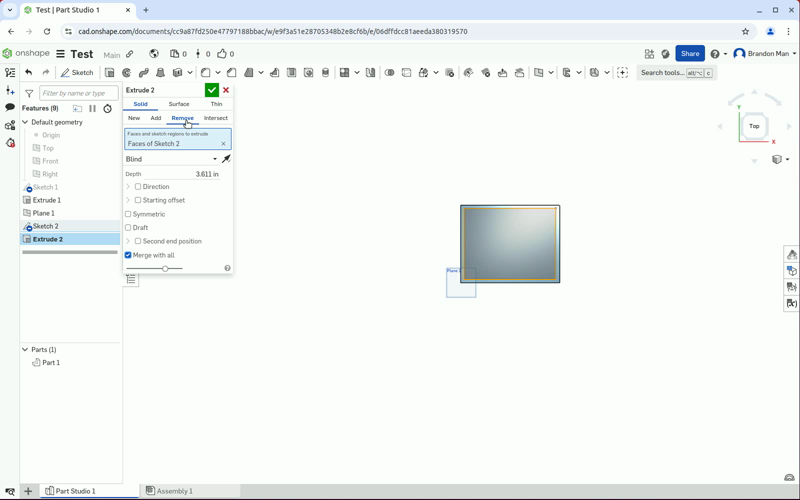
key(enter)
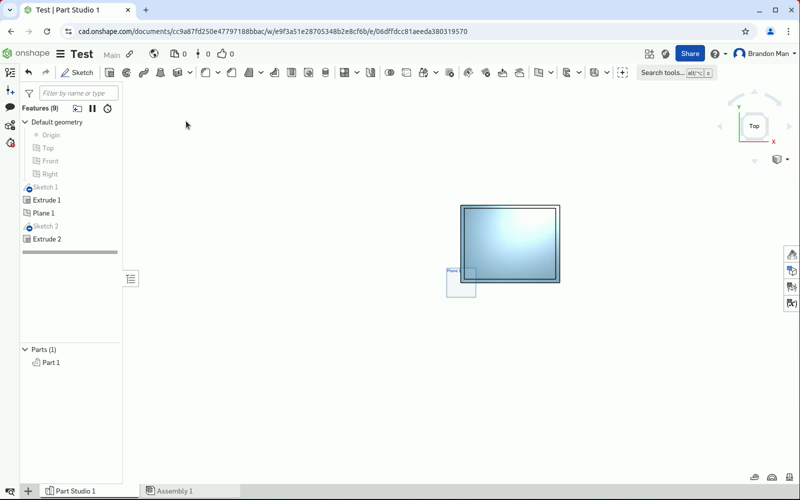
key(shift+h)
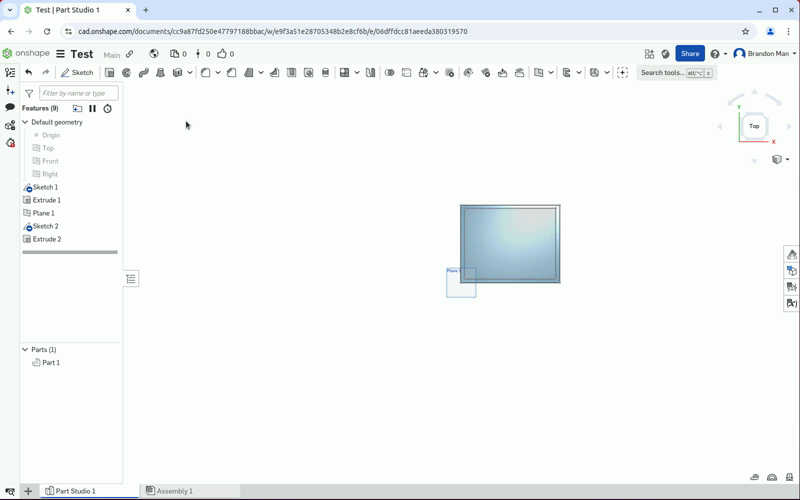
key(shift+h)
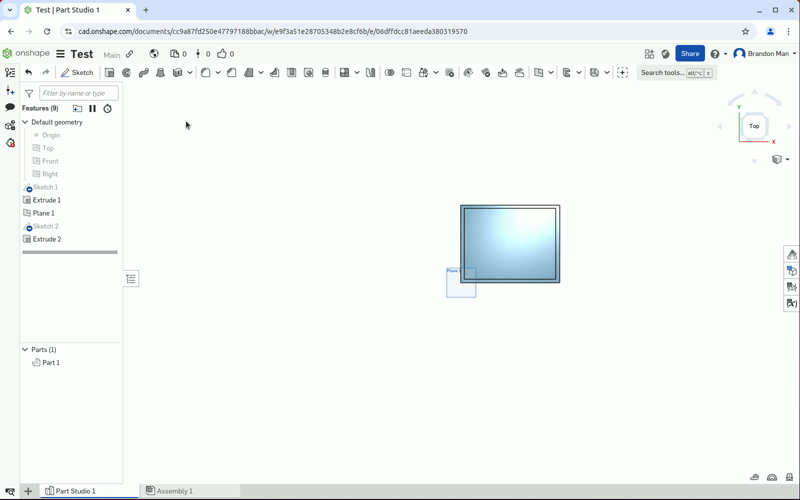
mouse_move(73, 189)
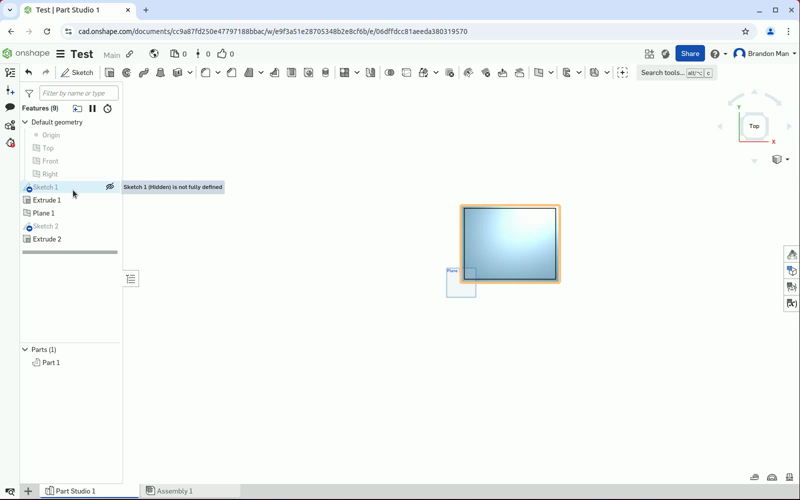
click(73, 189)
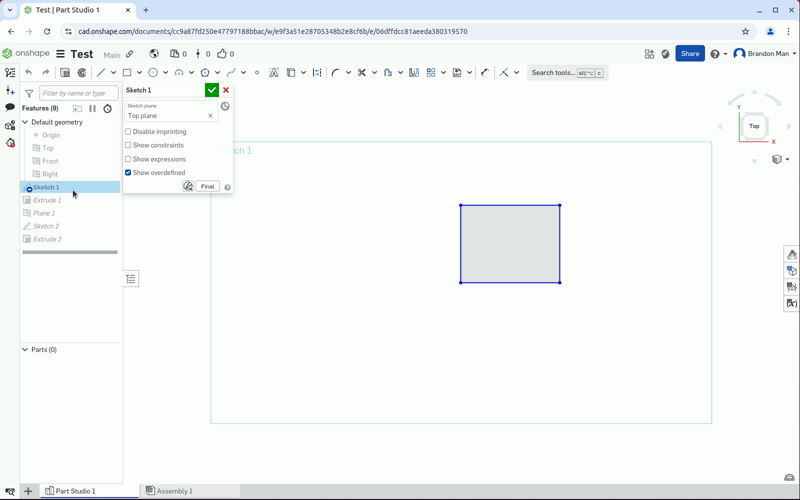
mouse_move(229, 92)
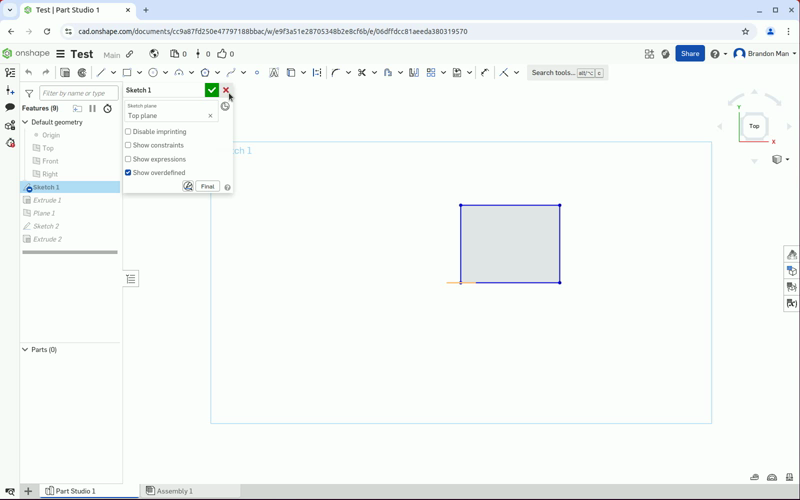
click(229, 92)
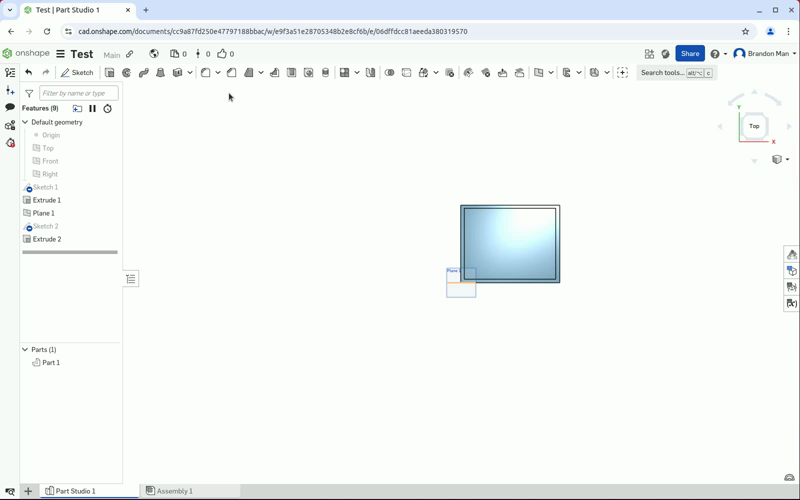
mouse_move(541, 75)
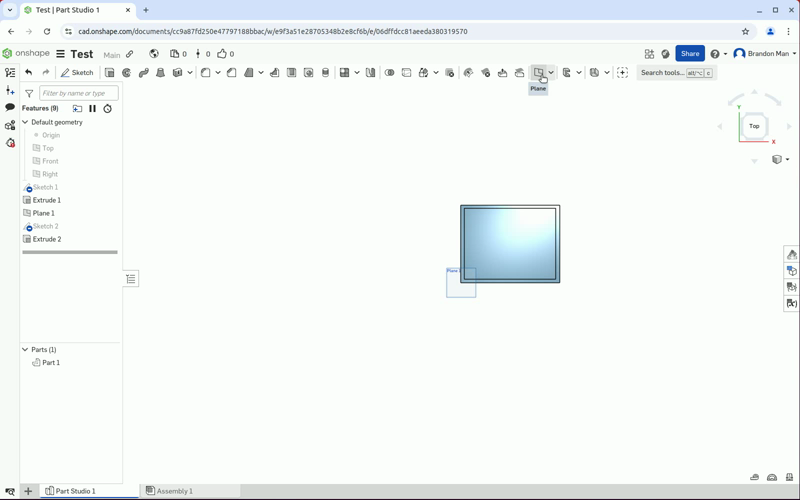
click(541, 75)
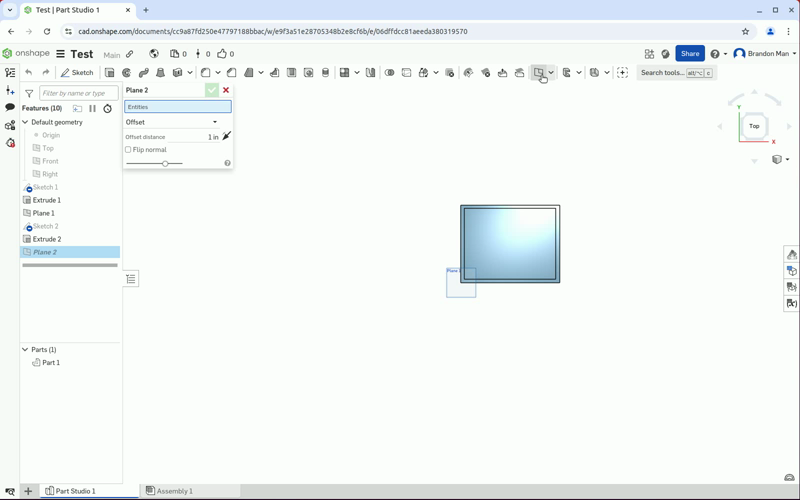
mouse_move(73, 150)
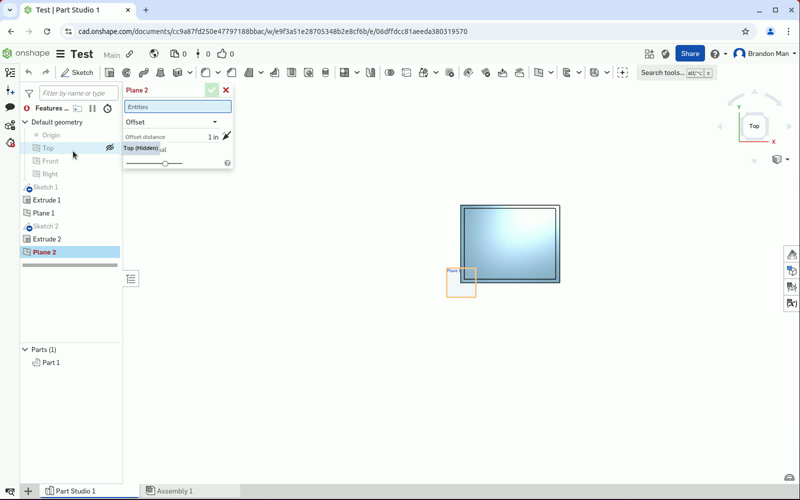
click(73, 150)
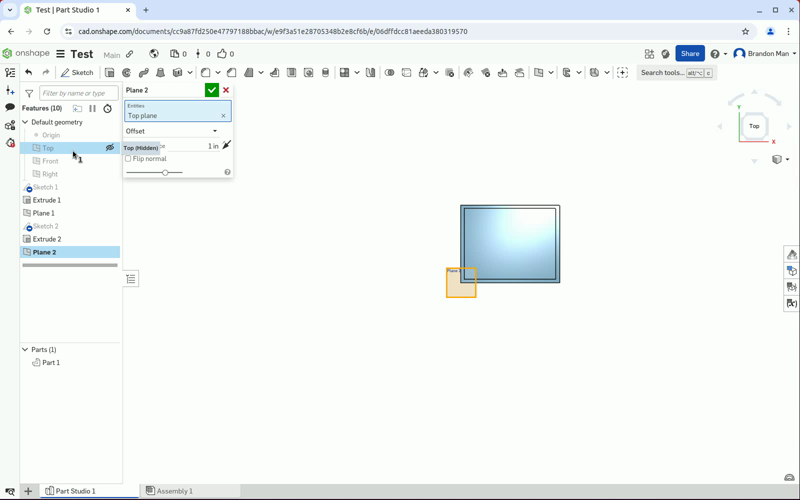
key(tab, 2)
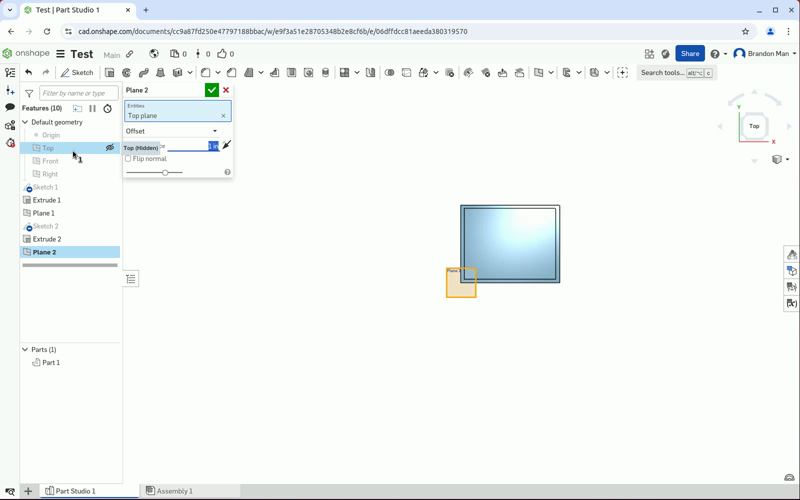
text(0.709)
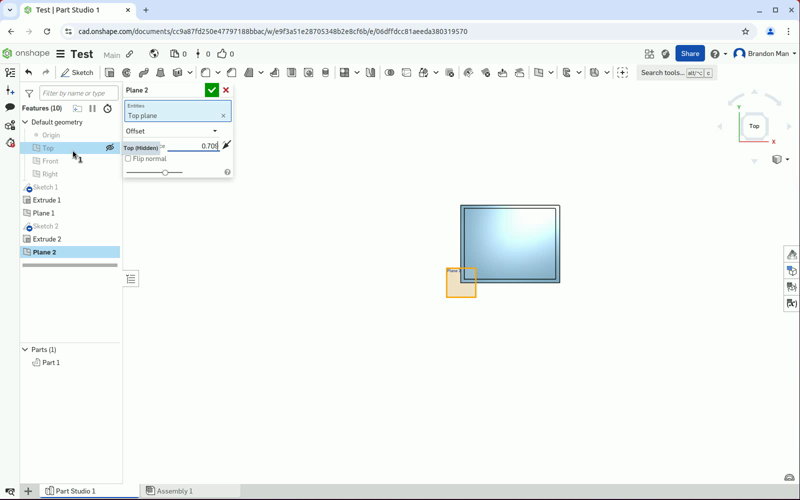
key(enter, 2)
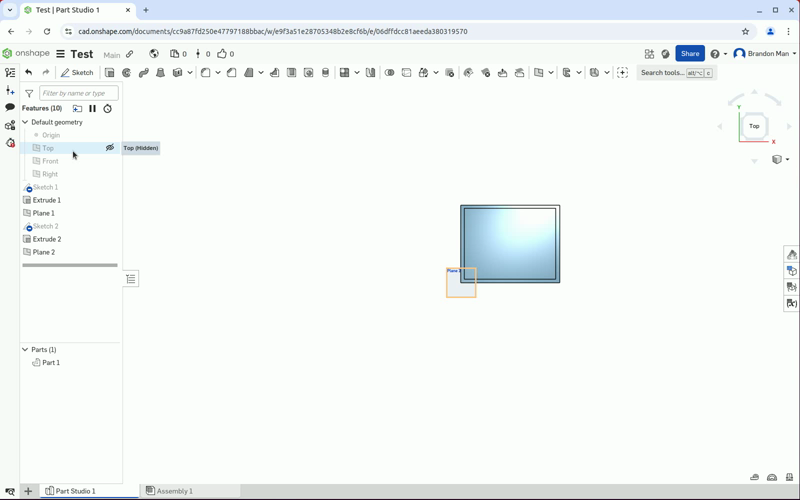
key(shift+s)
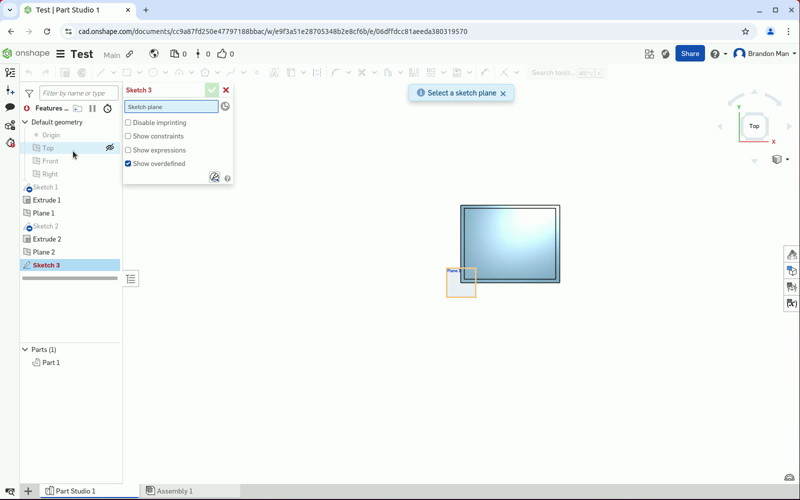
mouse_move(73, 254)
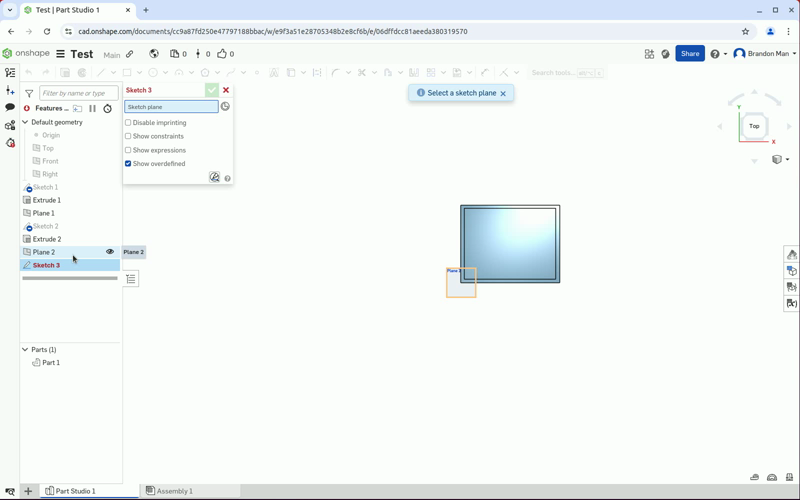
click(73, 254)
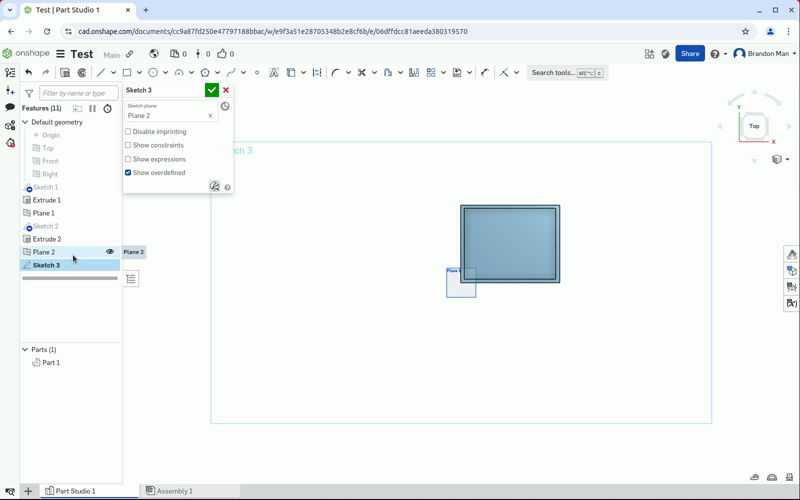
mouse_move(73, 352)
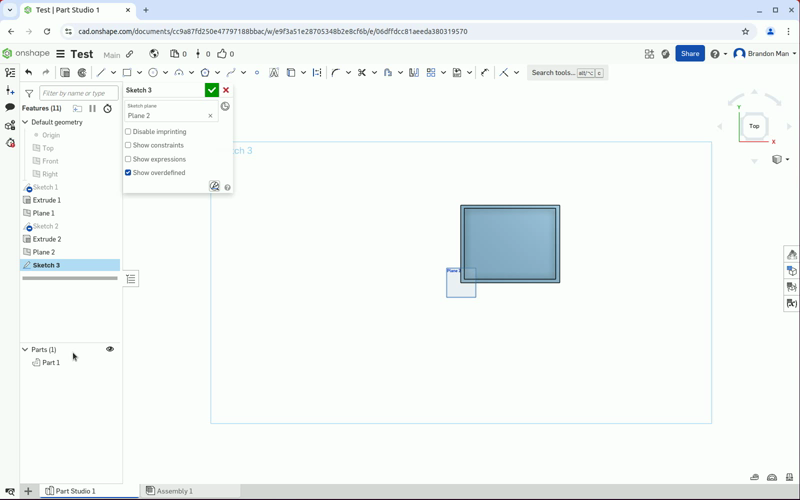
key(y)
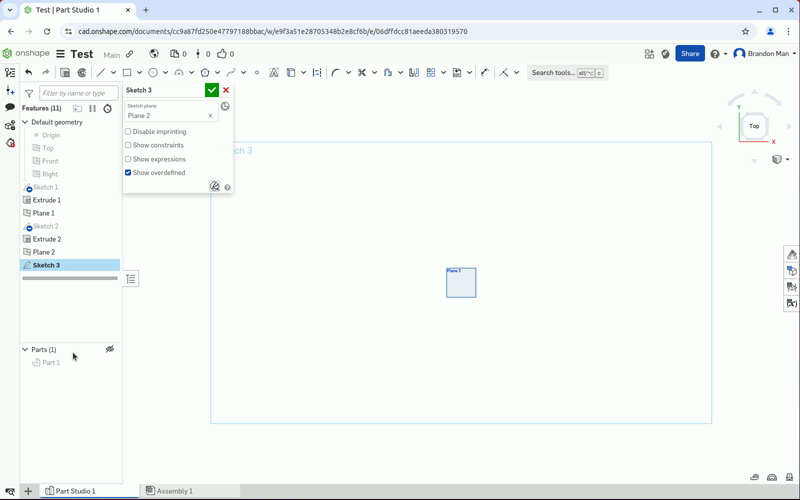
key(l)
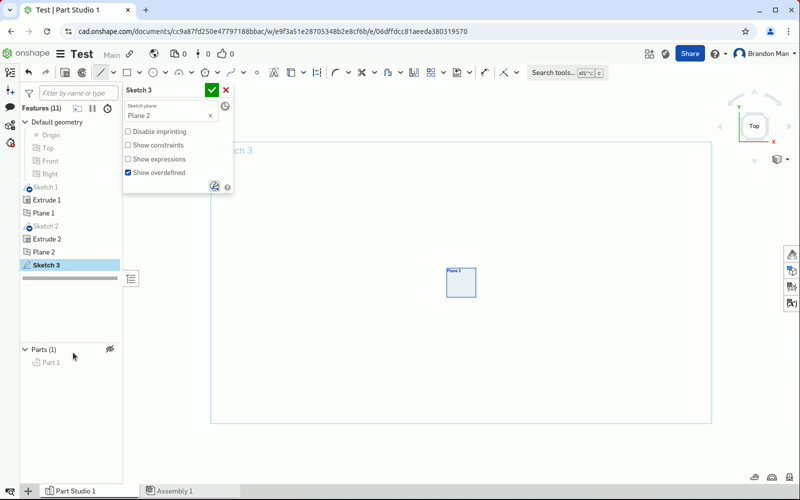
key_down(shift)
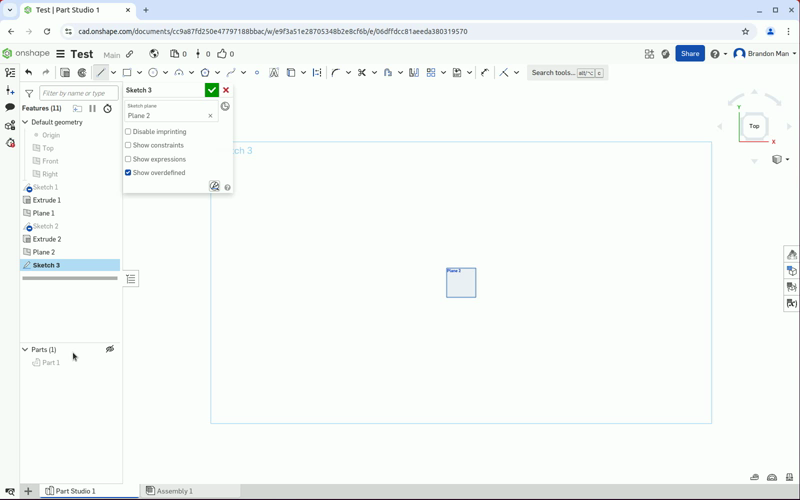
mouse_move(464, 279)
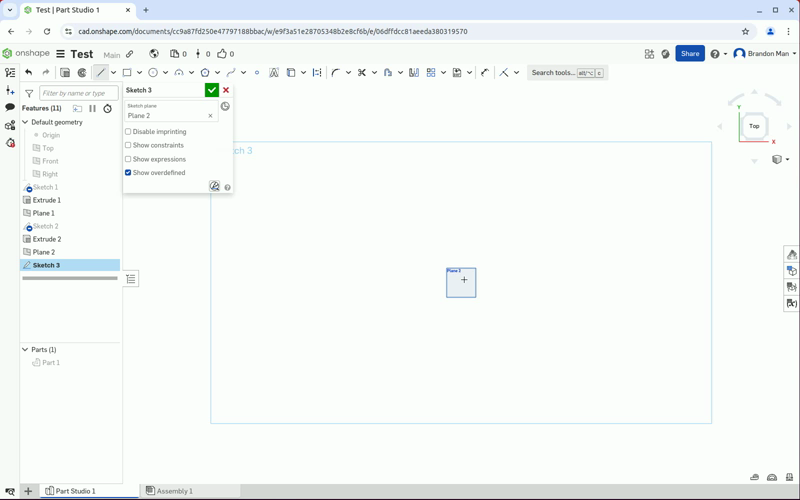
click(464, 279)
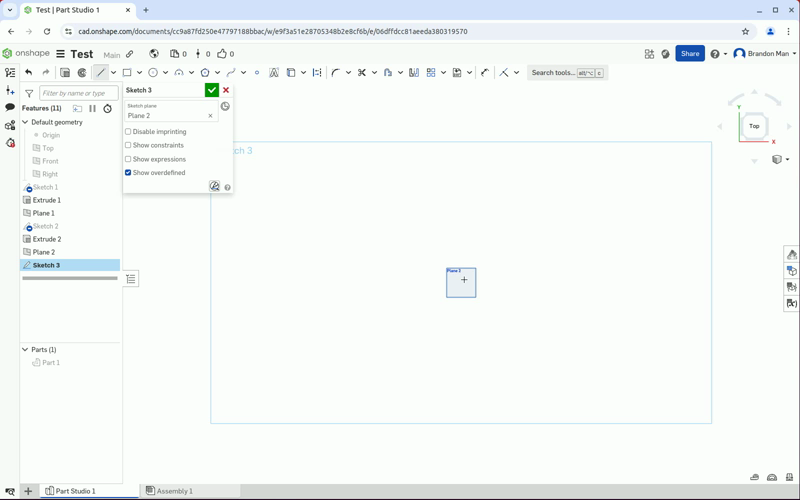
key_up(shift)
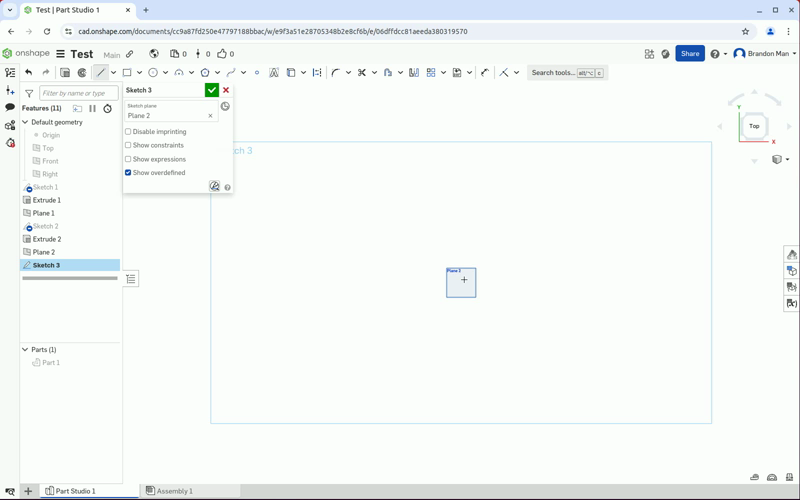
key_down(shift)
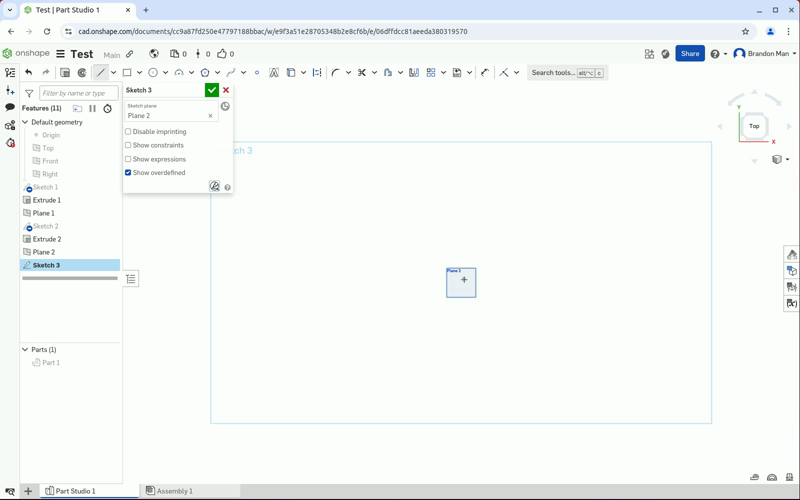
mouse_move(555, 279)
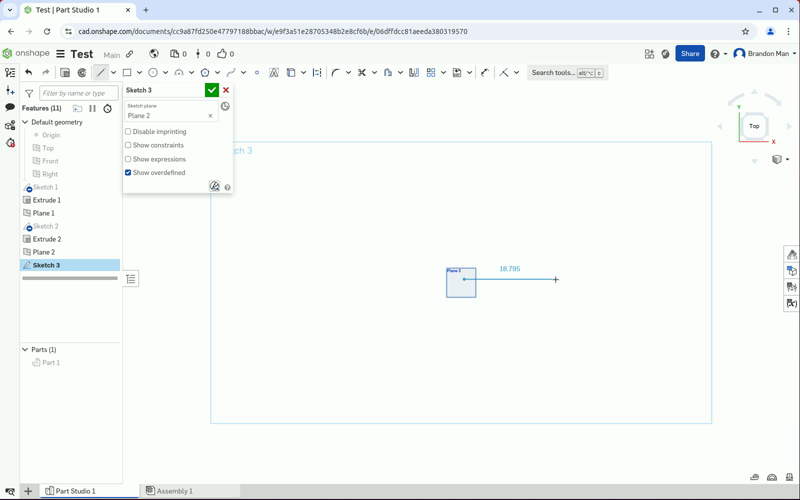
click(555, 279)
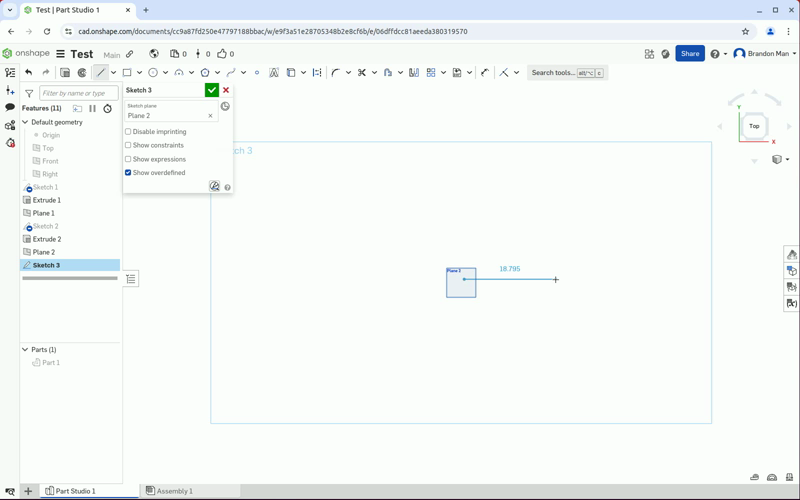
key_up(shift)
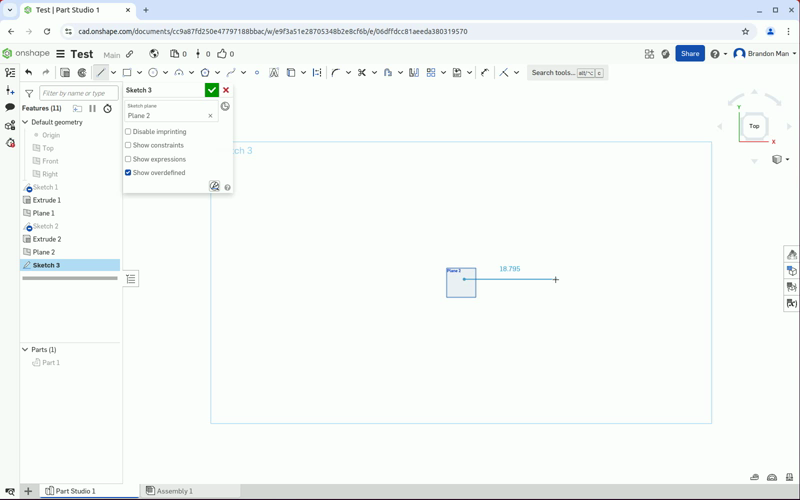
key_down(shift)
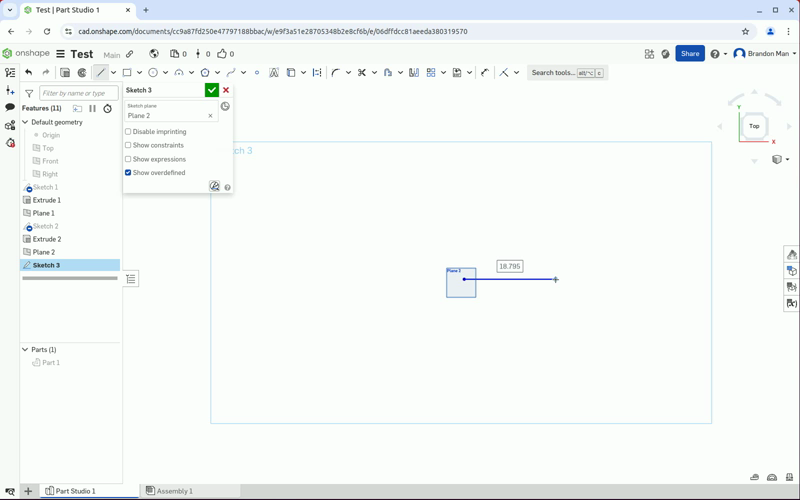
mouse_move(555, 208)
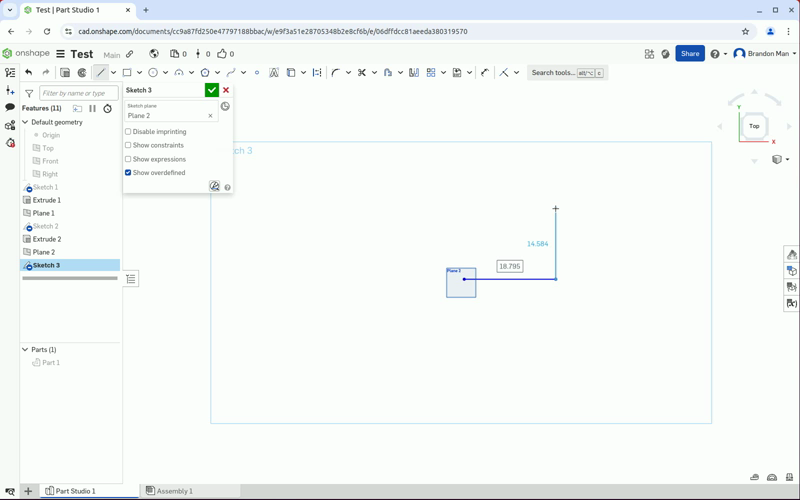
click(555, 208)
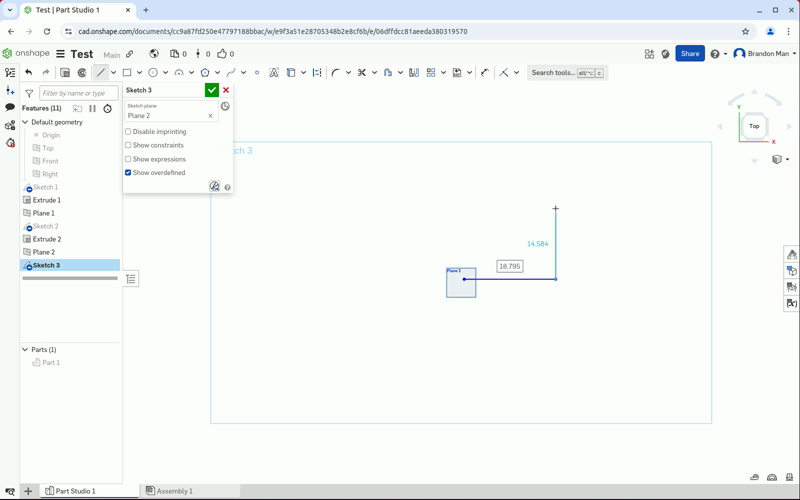
key_up(shift)
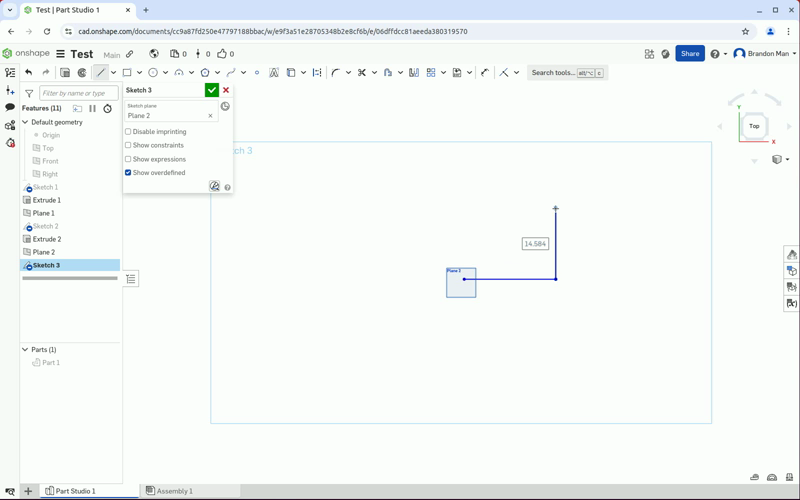
key_down(shift)
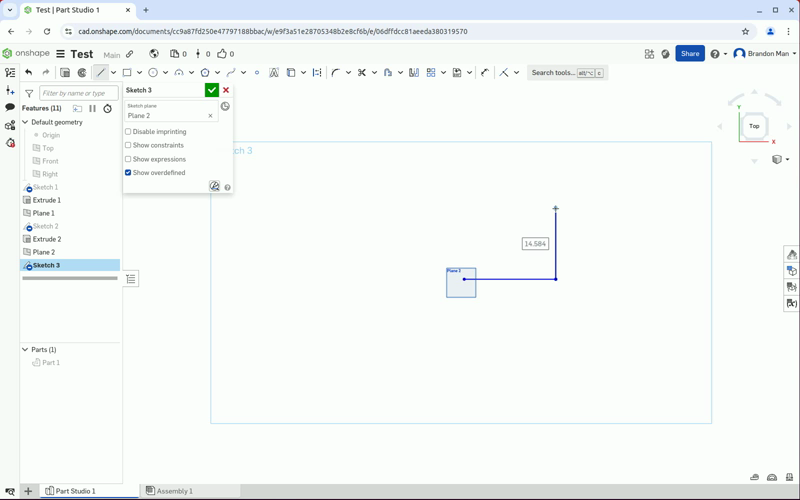
mouse_move(464, 208)
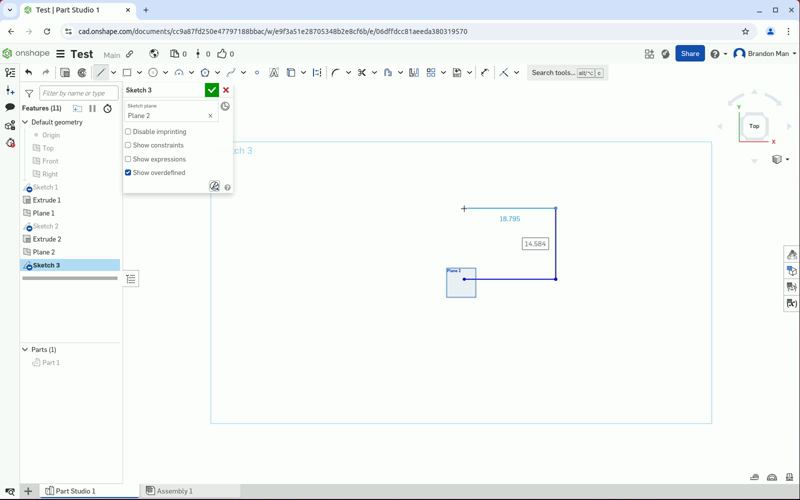
click(464, 208)
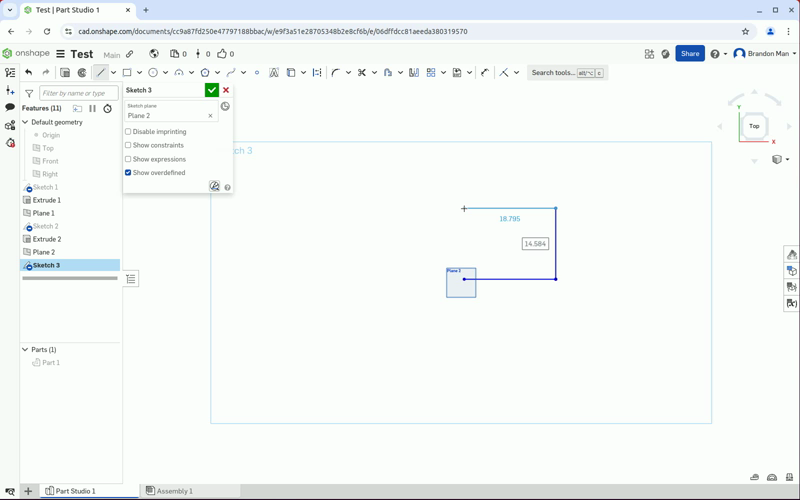
key_up(shift)
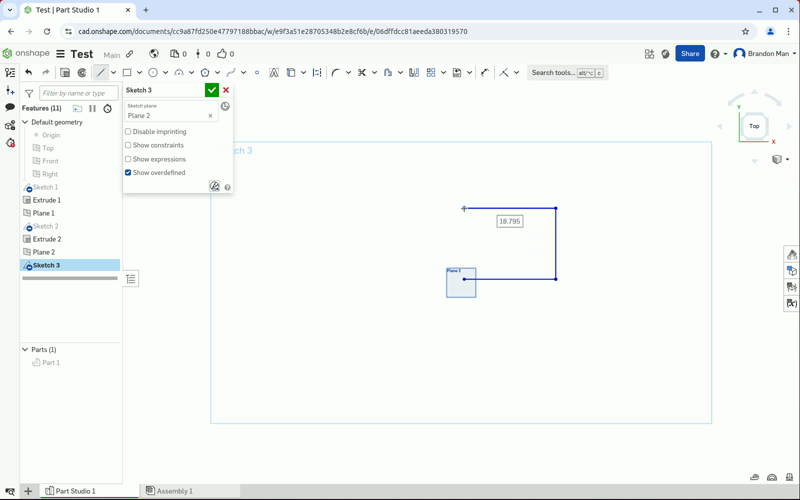
key_down(shift)
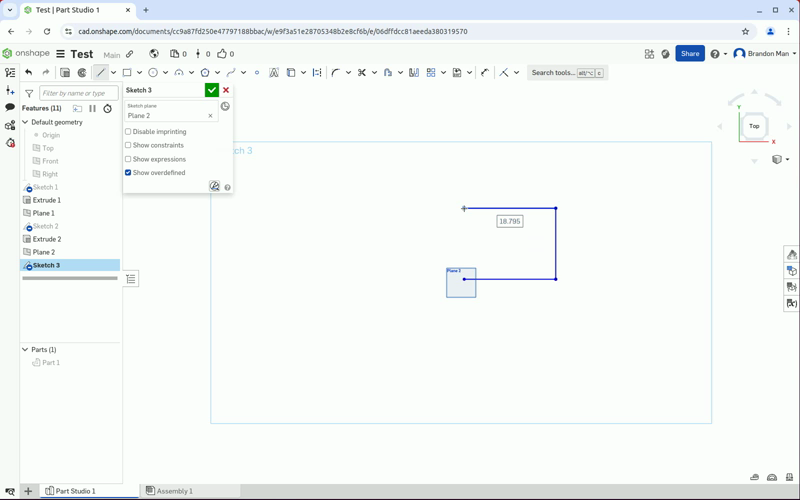
mouse_move(464, 279)
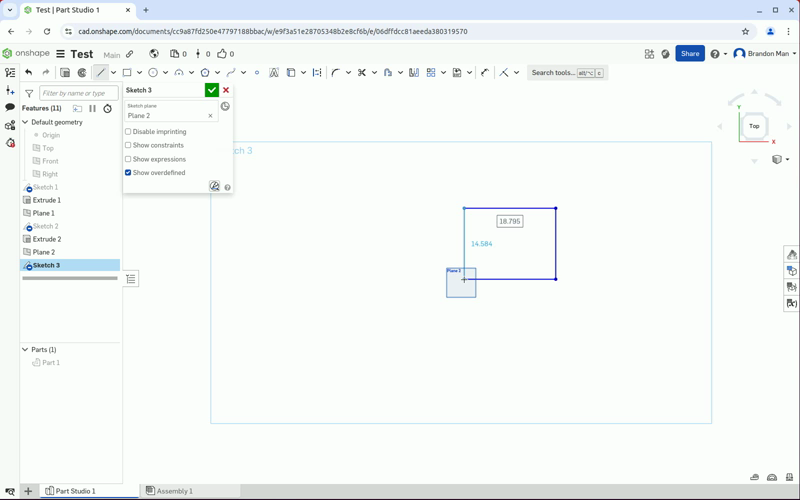
key_up(shift)
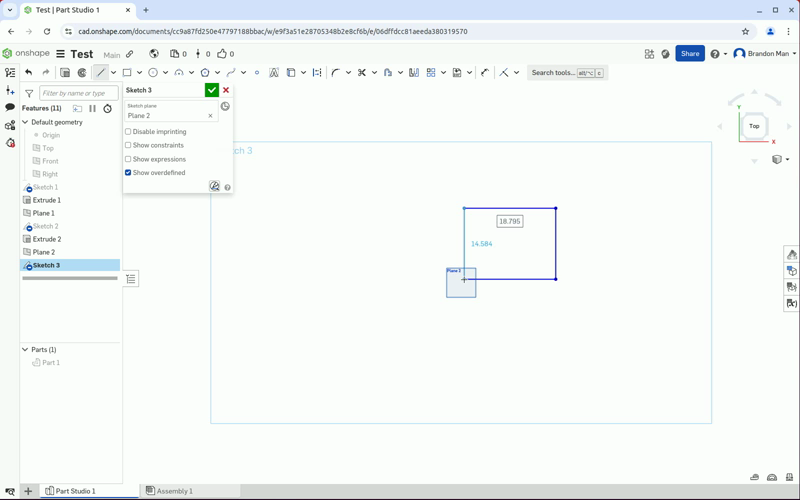
click(464, 279)
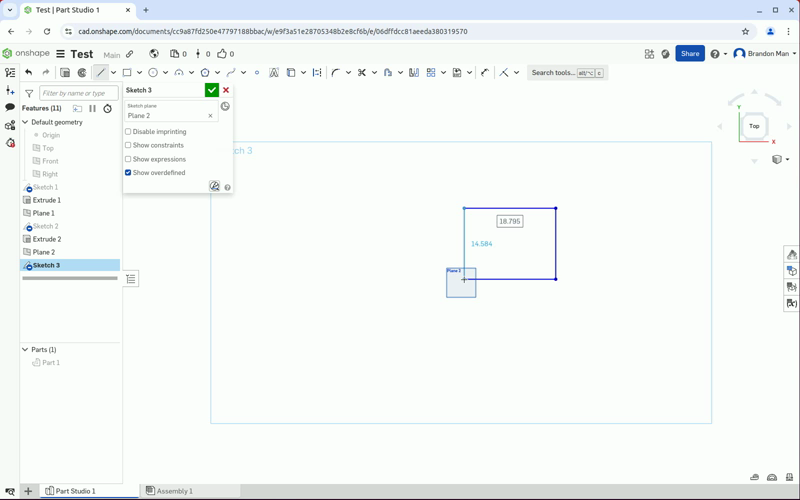
key(esc)
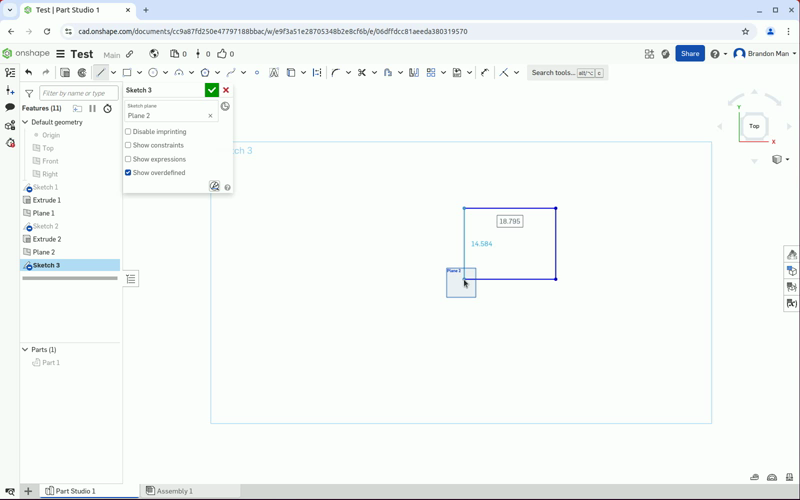
key(l)
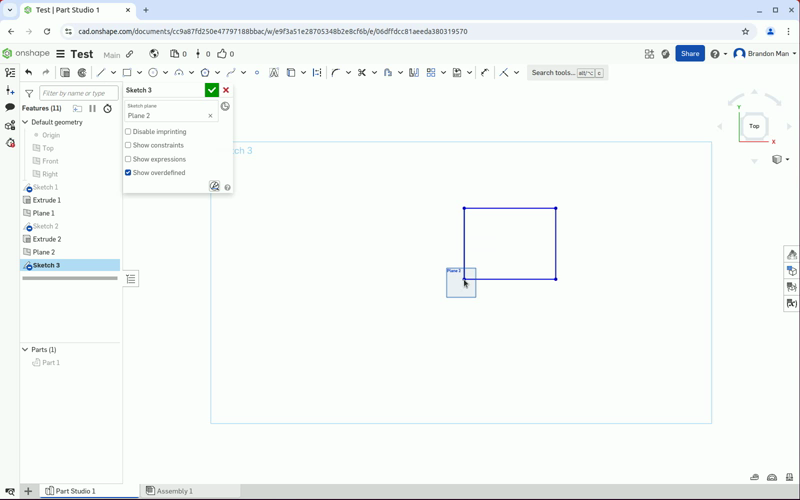
key_down(shift)
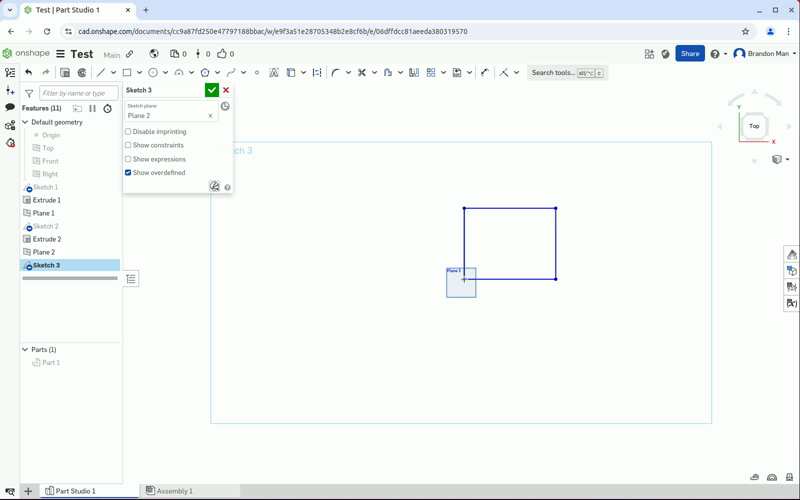
mouse_move(466, 277)
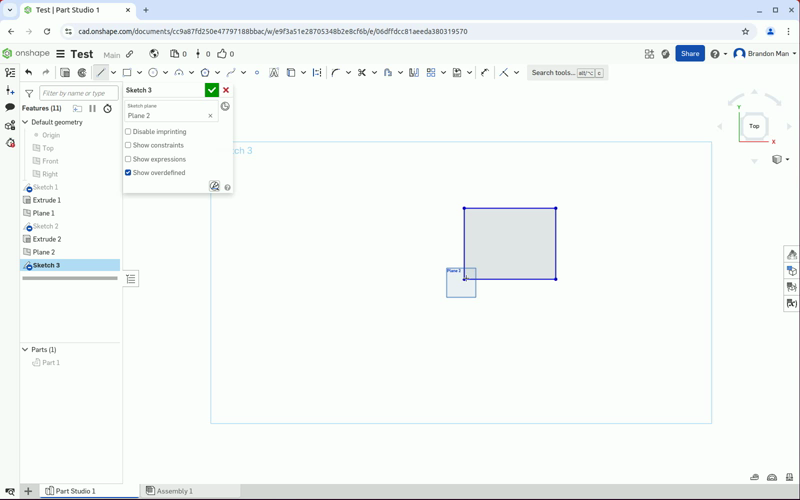
scroll(6)
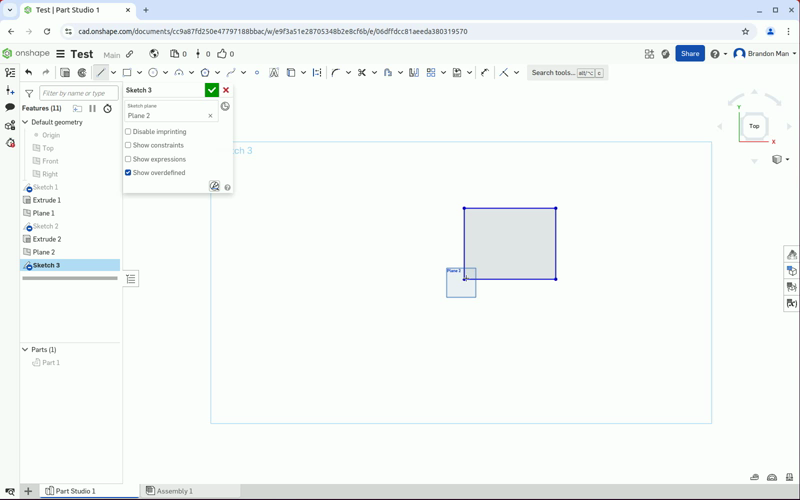
scroll(6)
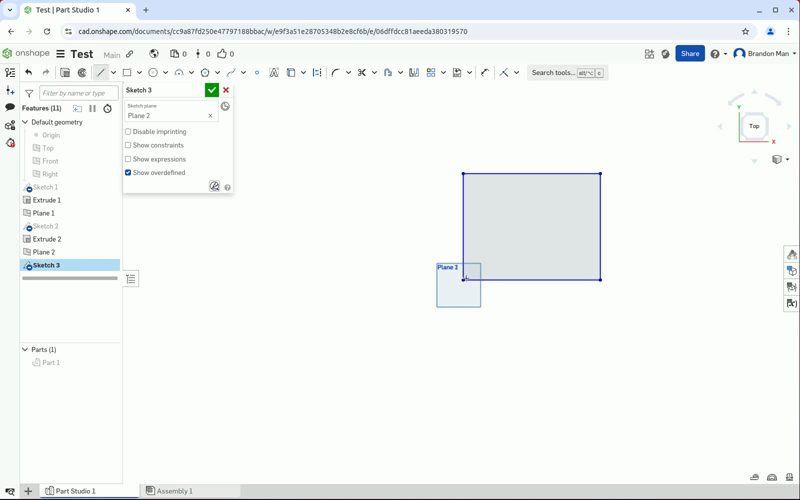
scroll(6)
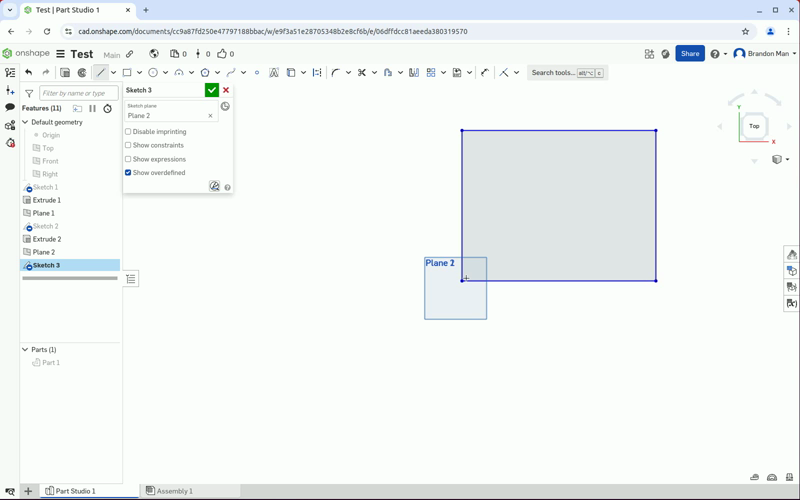
scroll(6)
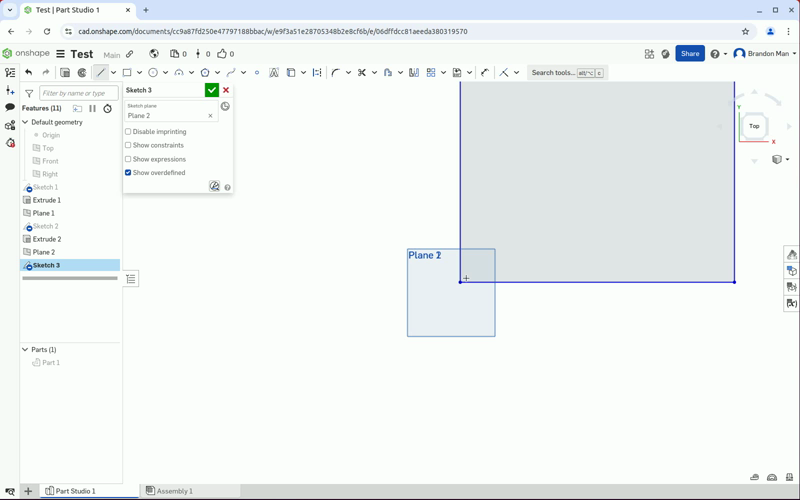
scroll(6)
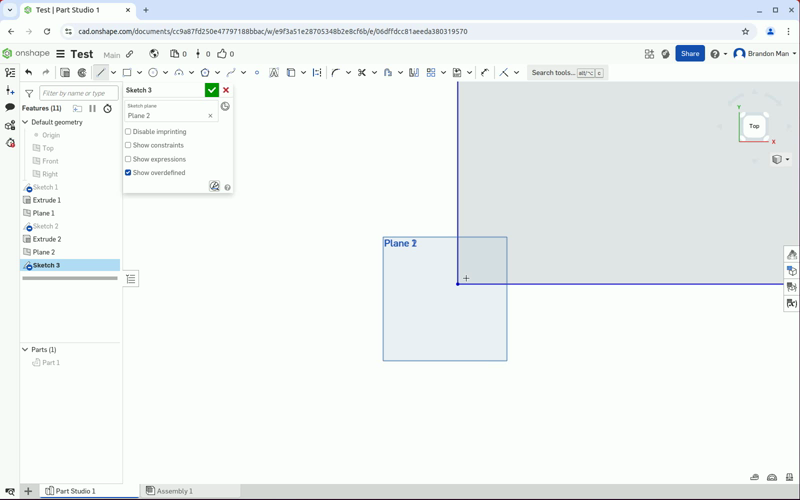
scroll(6)
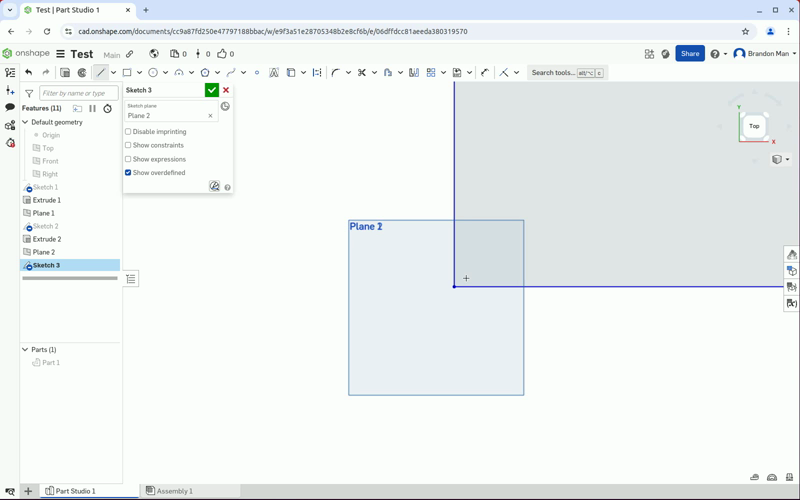
scroll(6)
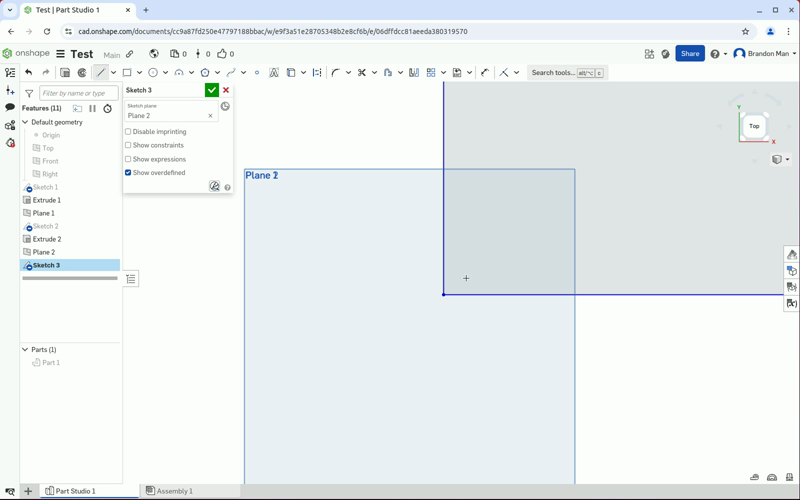
click(466, 277)
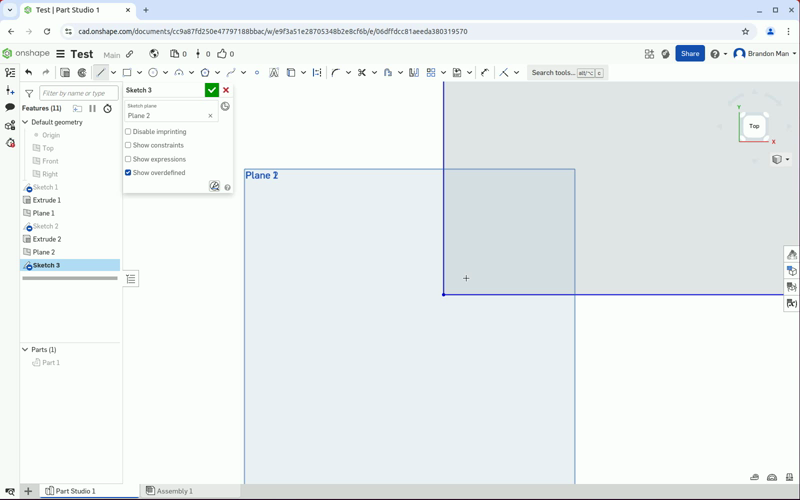
scroll(-6)
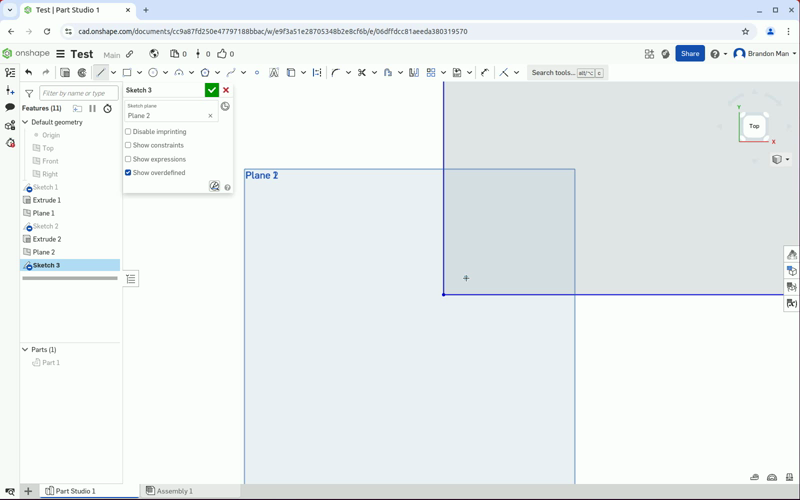
scroll(-6)
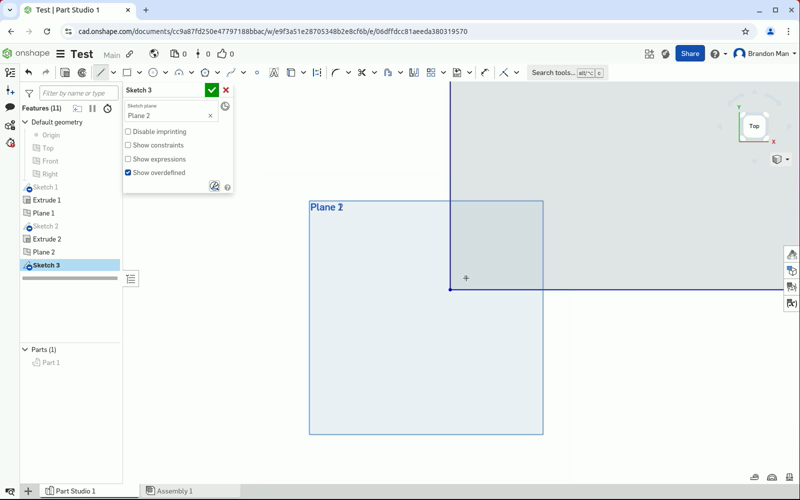
scroll(-6)
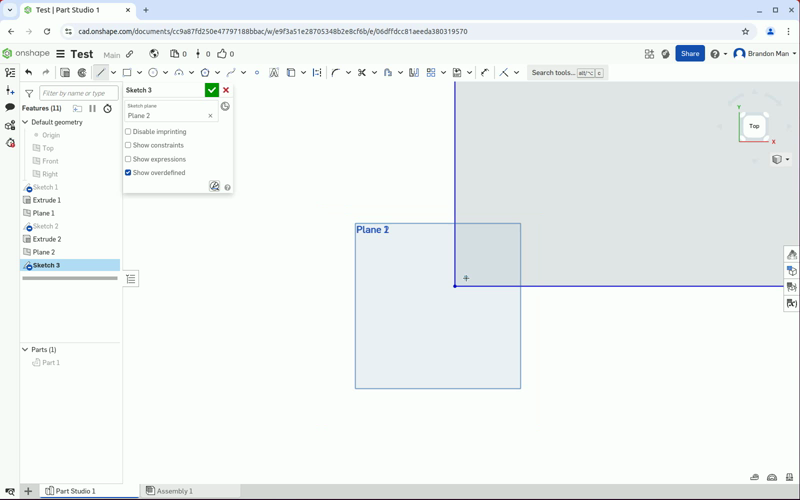
scroll(-6)
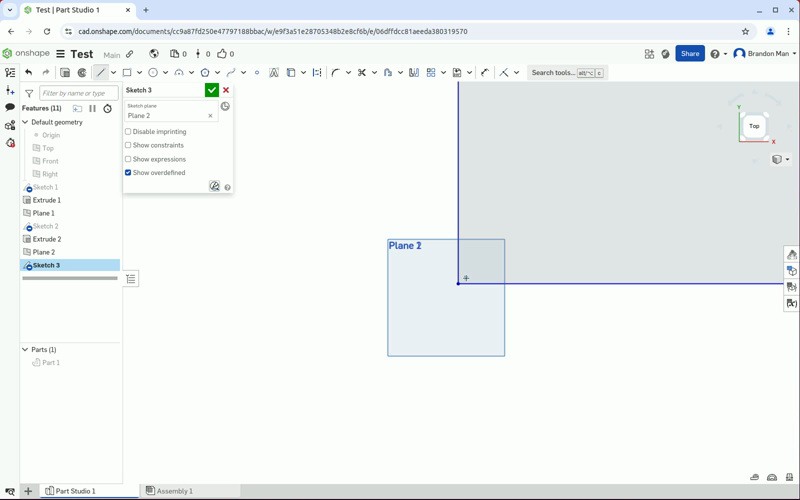
scroll(-6)
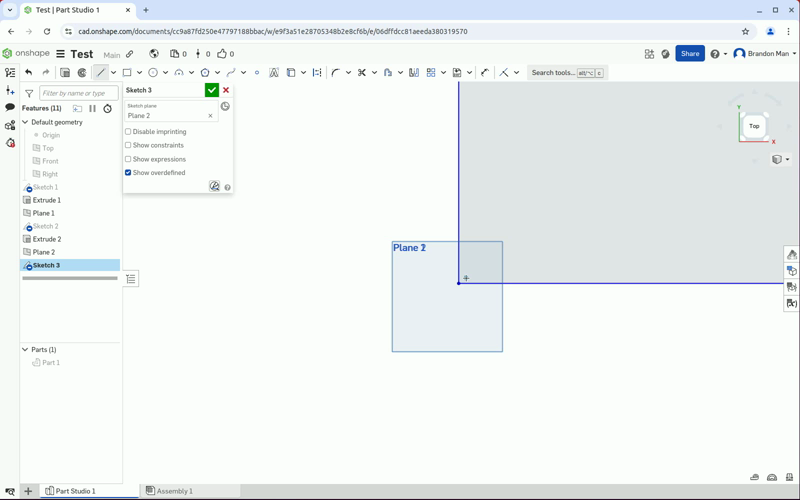
scroll(-6)
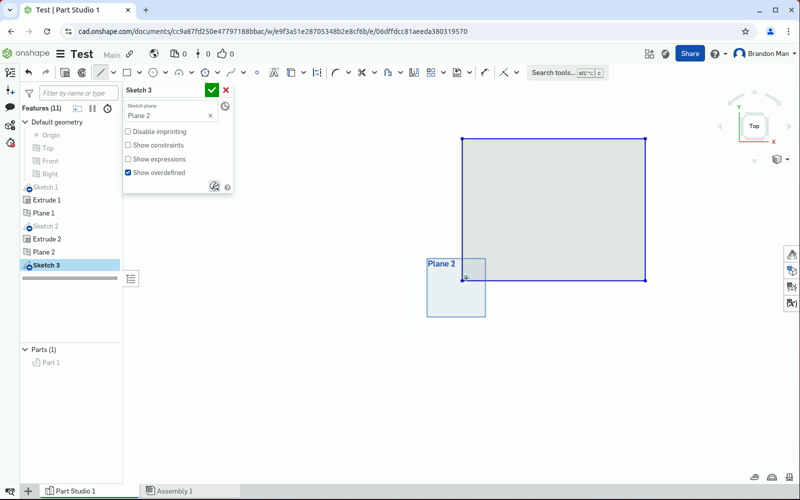
scroll(-6)
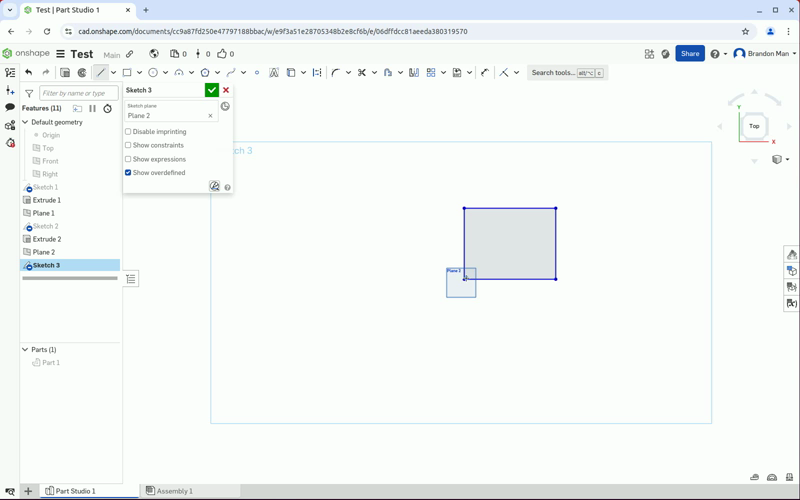
key_up(shift)
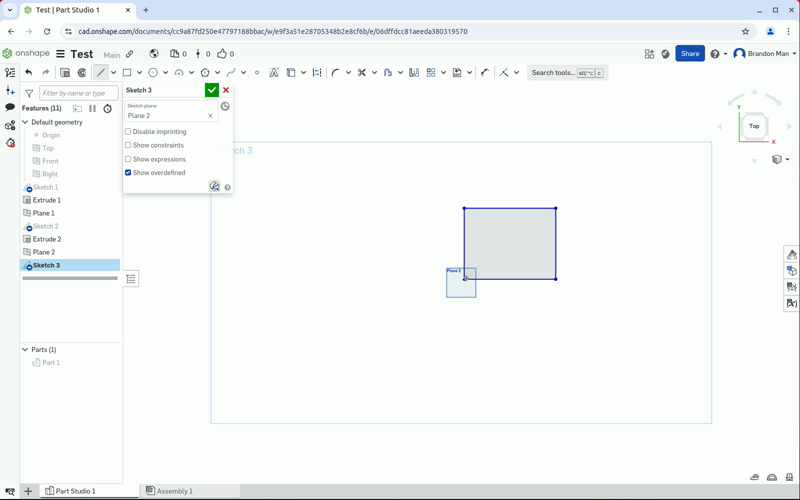
key_down(shift)
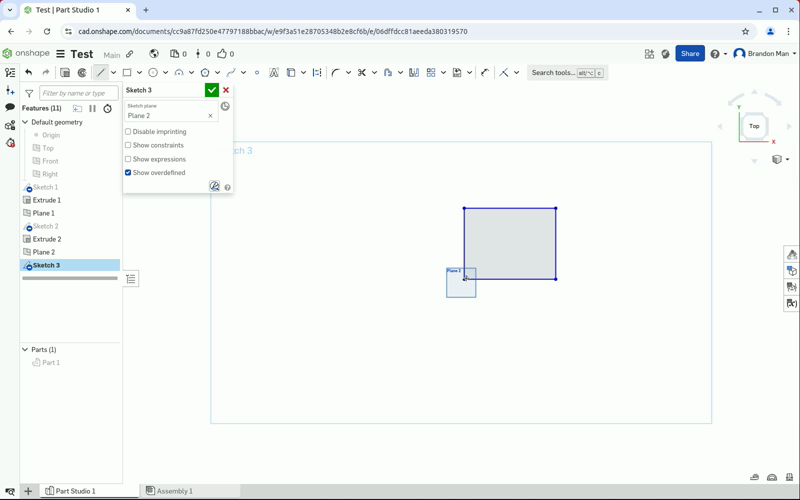
mouse_move(553, 277)
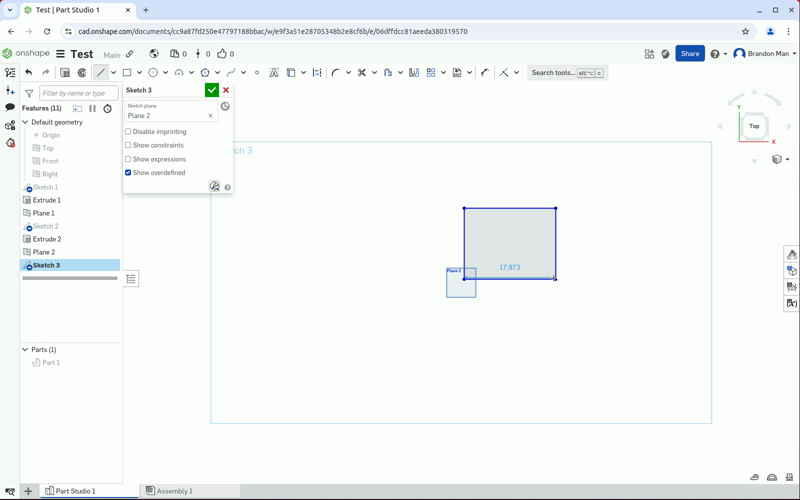
scroll(6)
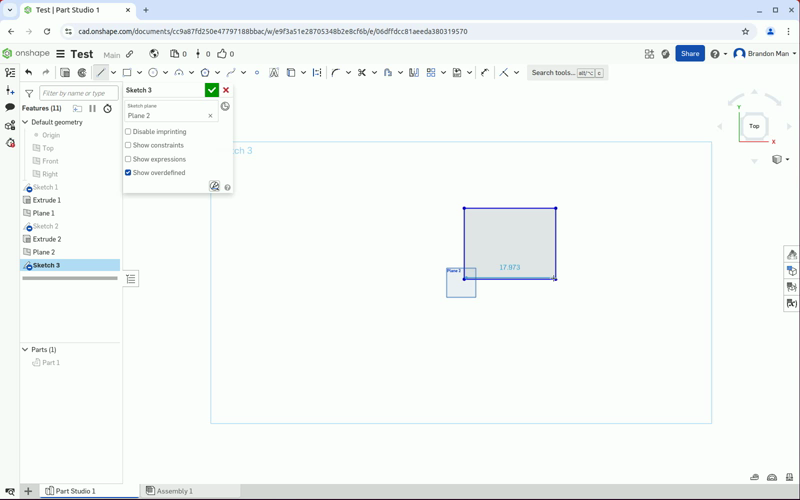
scroll(6)
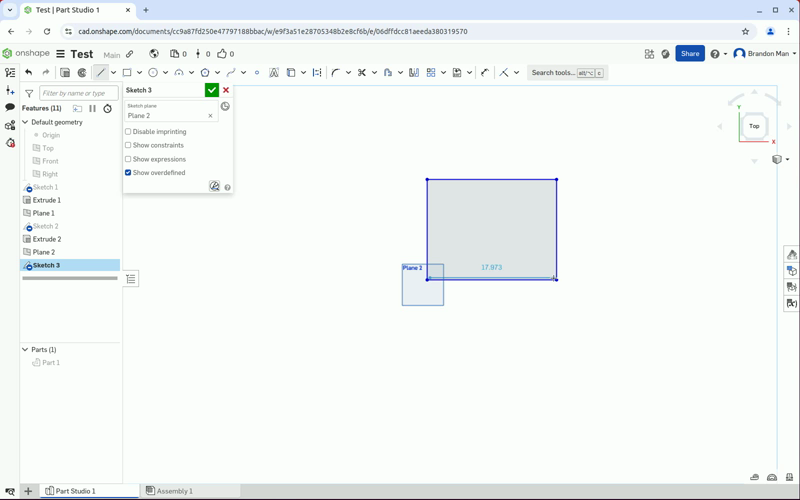
scroll(6)
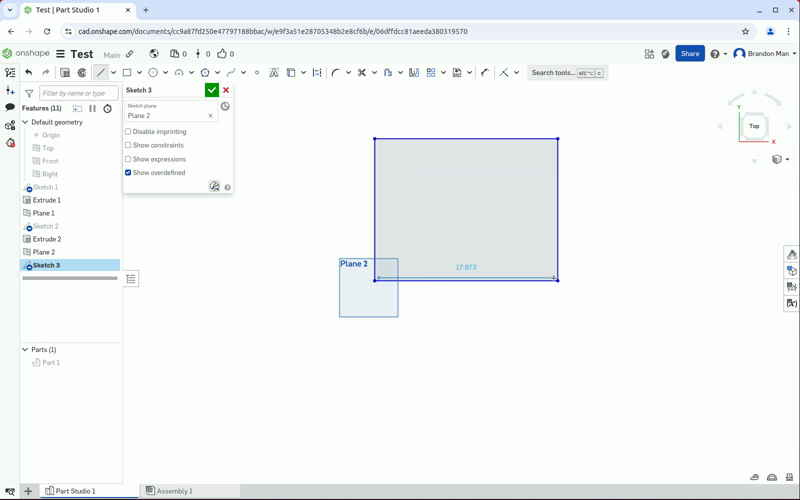
scroll(6)
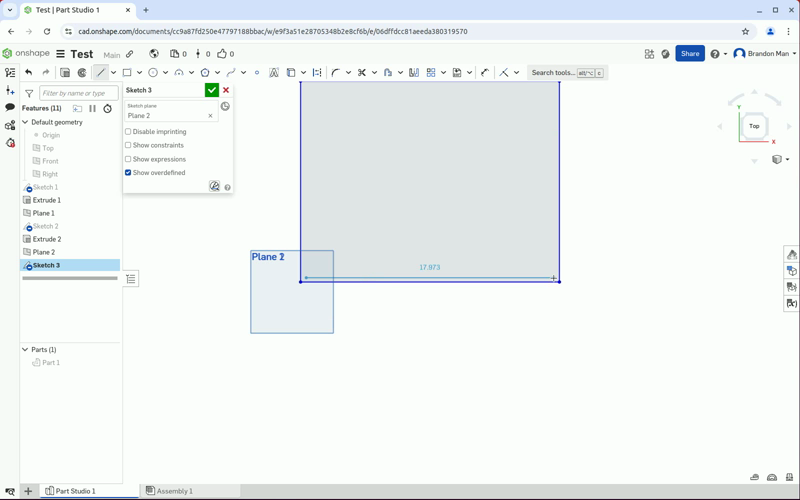
scroll(6)
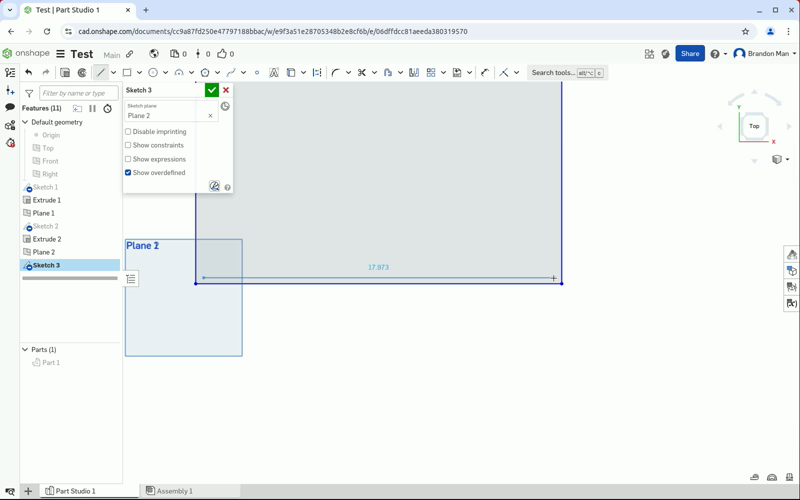
scroll(6)
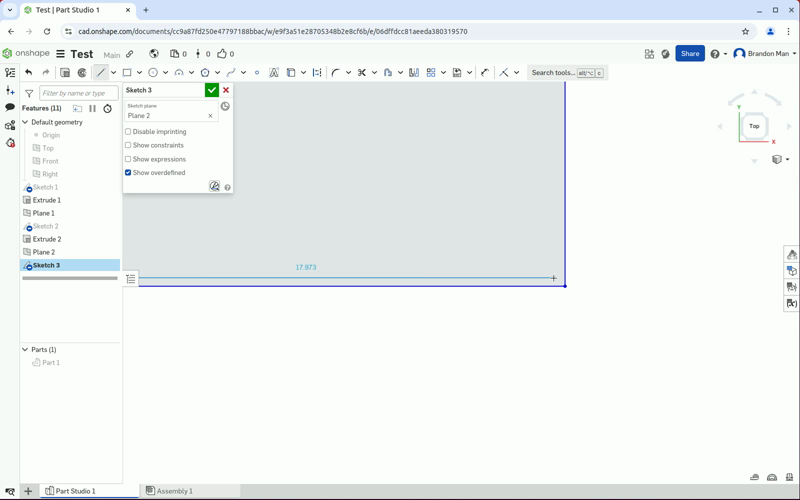
scroll(6)
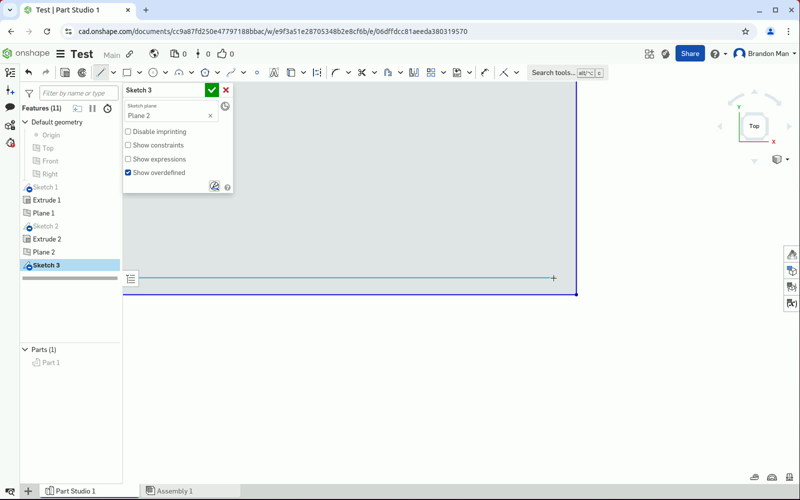
click(553, 277)
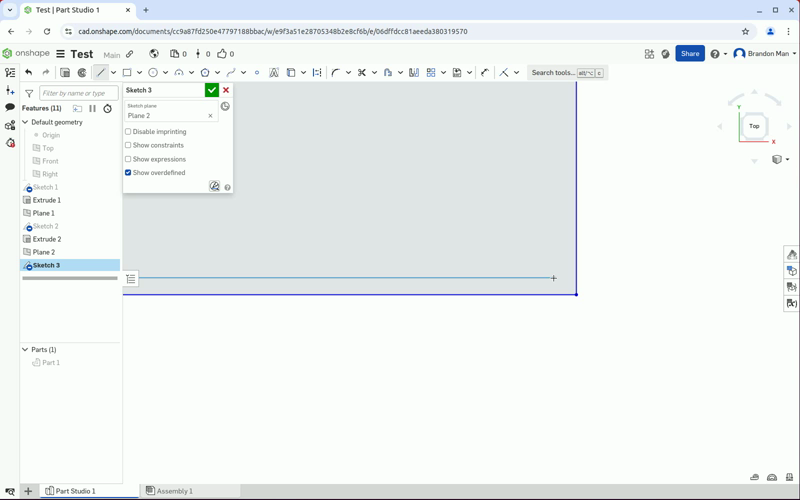
scroll(-6)
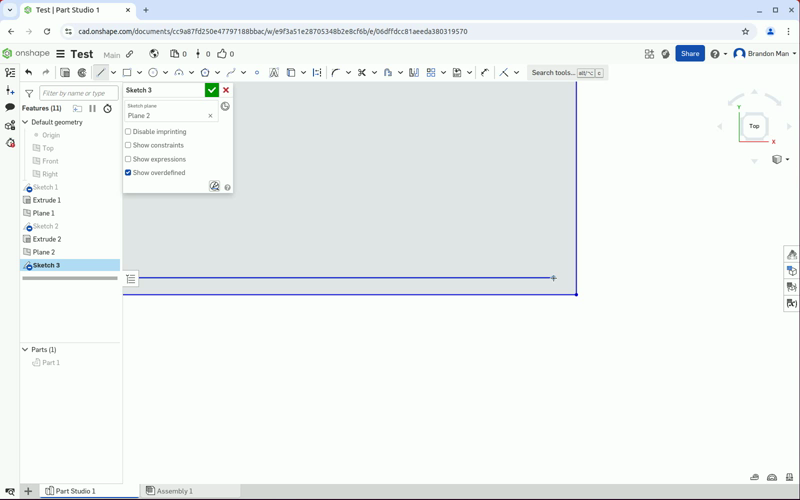
scroll(-6)
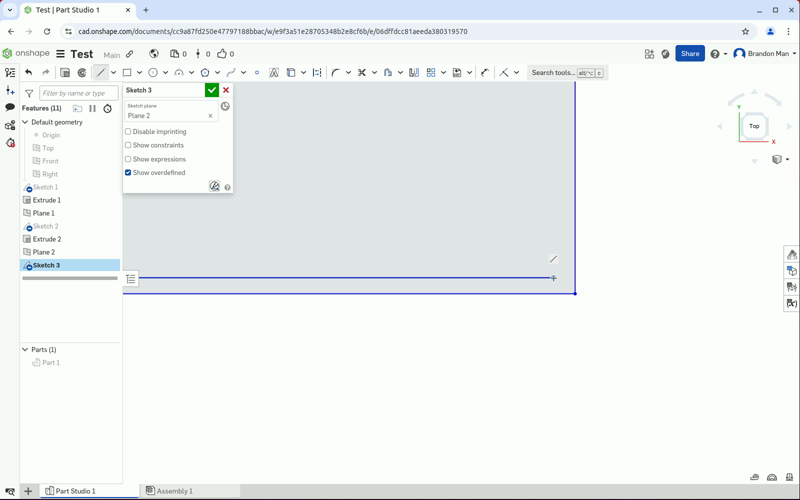
scroll(-6)
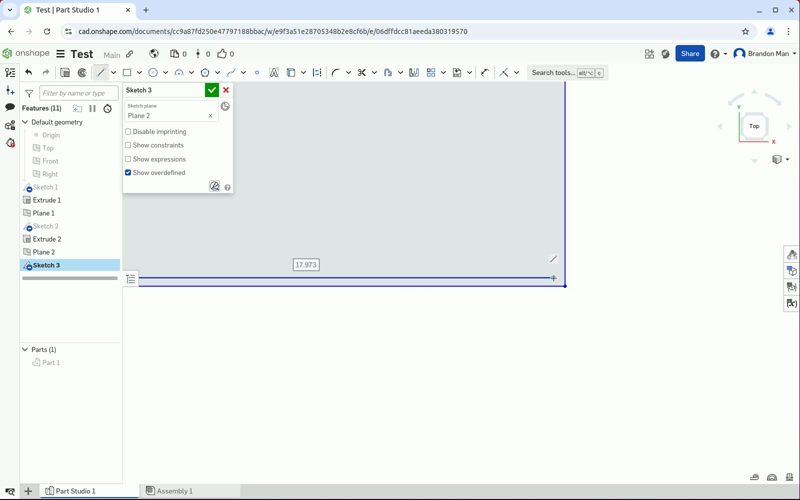
scroll(-6)
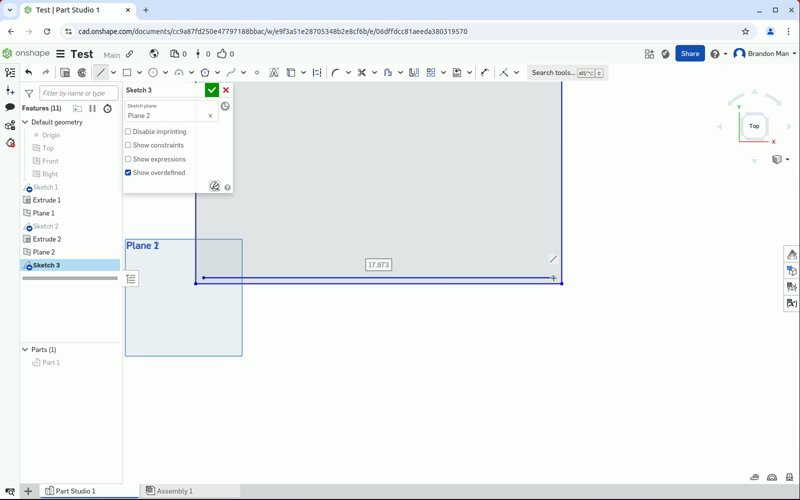
scroll(-6)
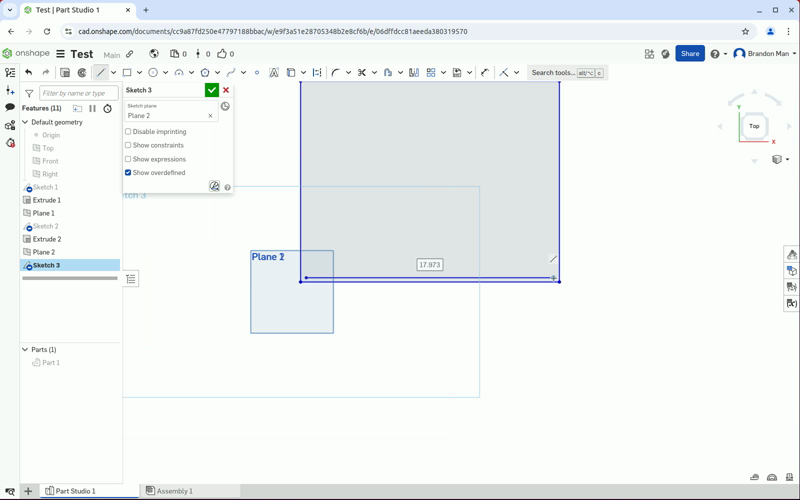
scroll(-6)
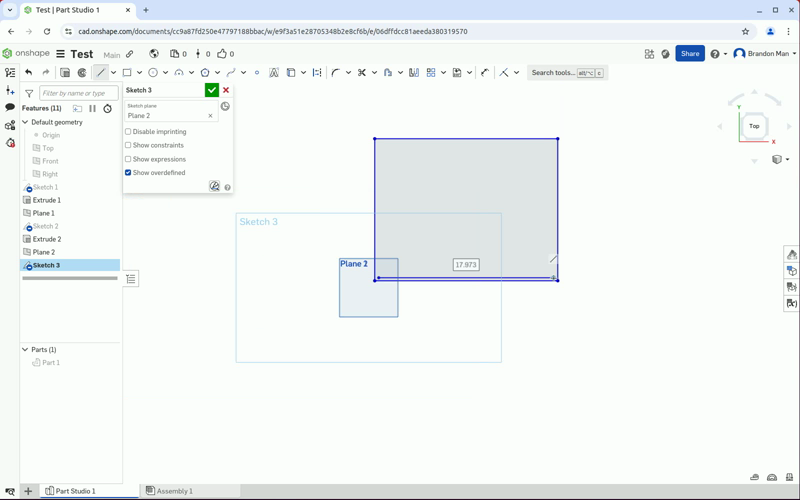
scroll(-6)
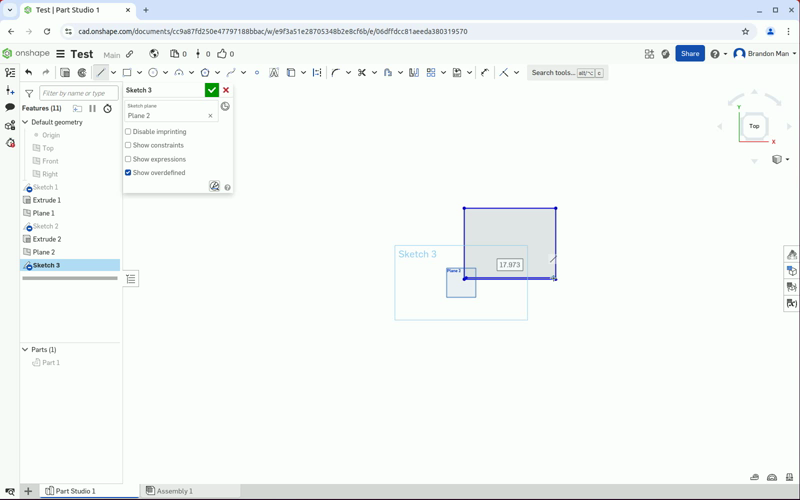
key_up(shift)
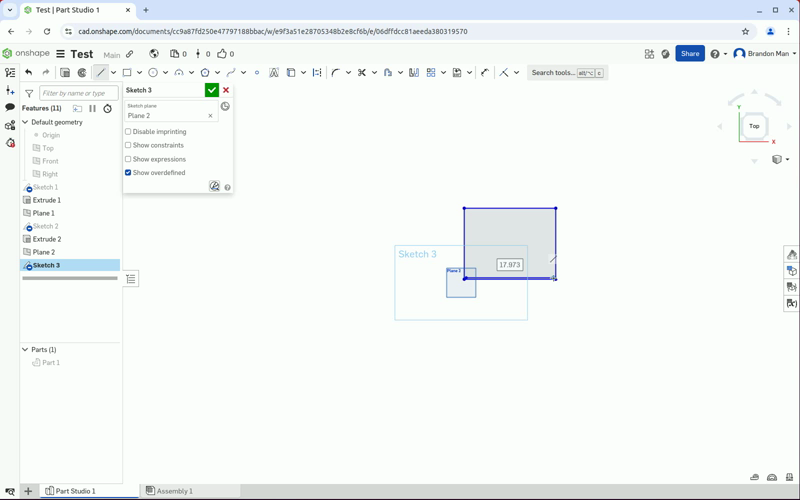
key_down(shift)
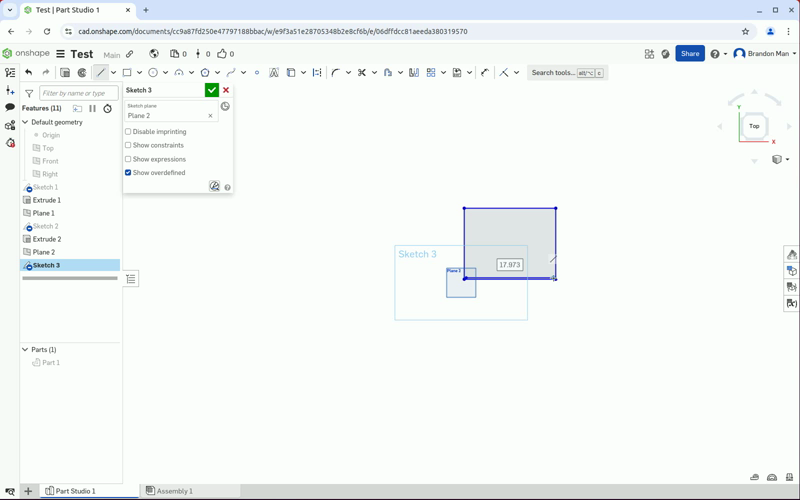
mouse_move(553, 209)
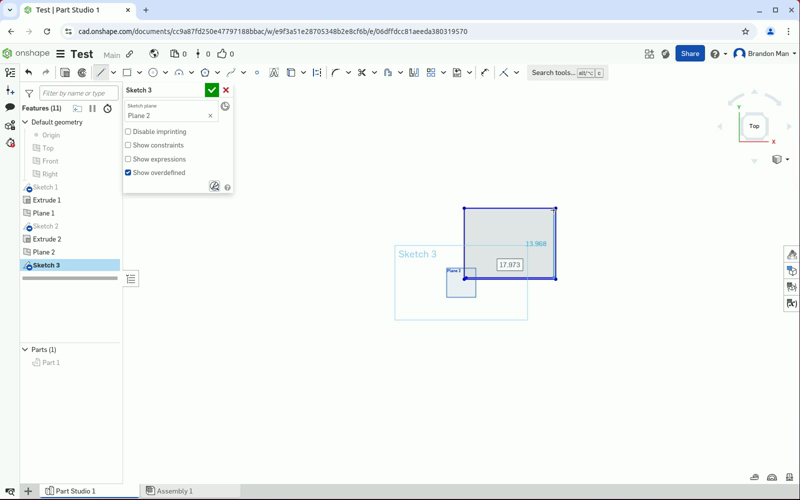
scroll(6)
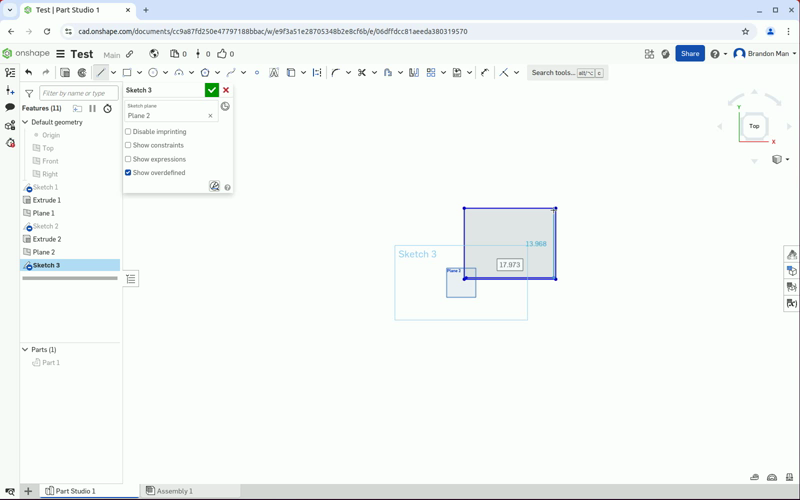
scroll(6)
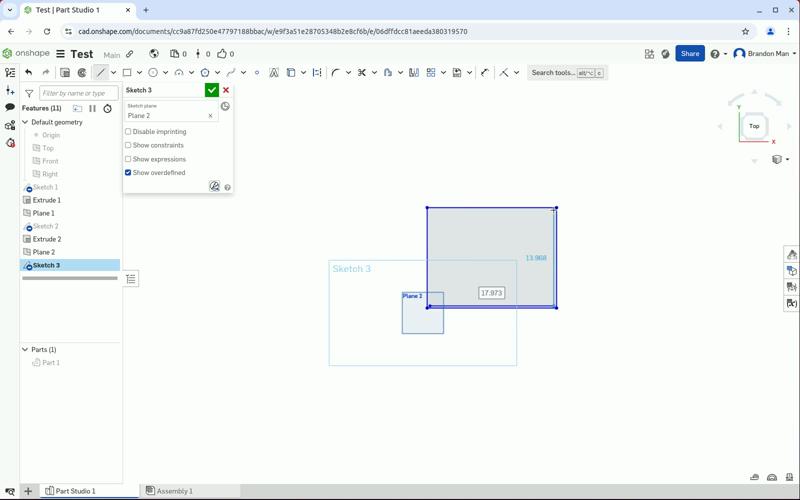
scroll(6)
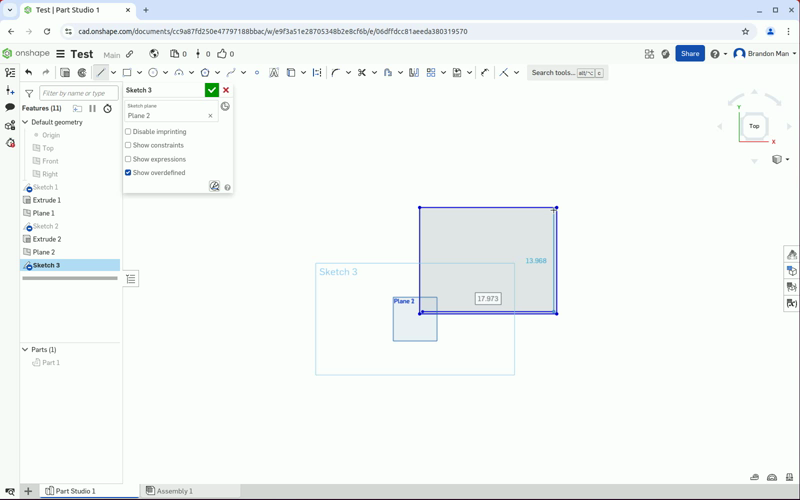
scroll(6)
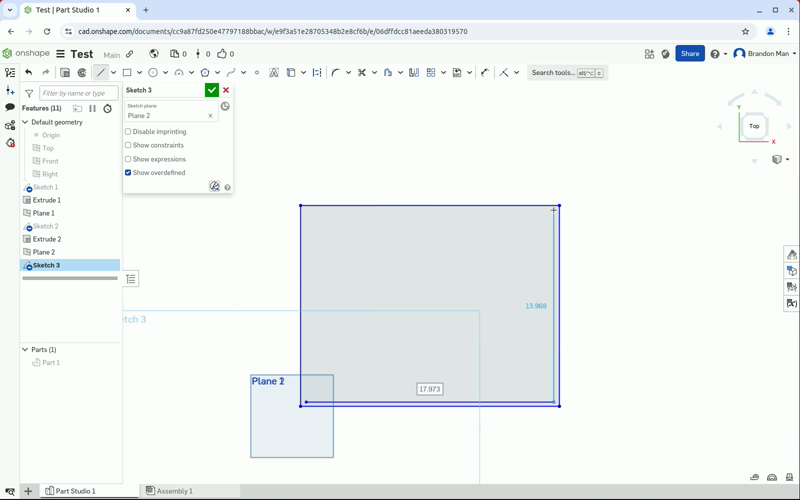
scroll(6)
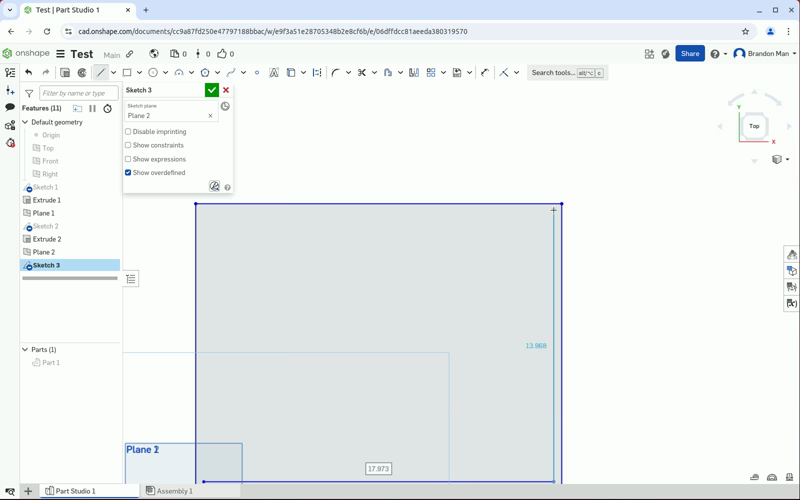
scroll(6)
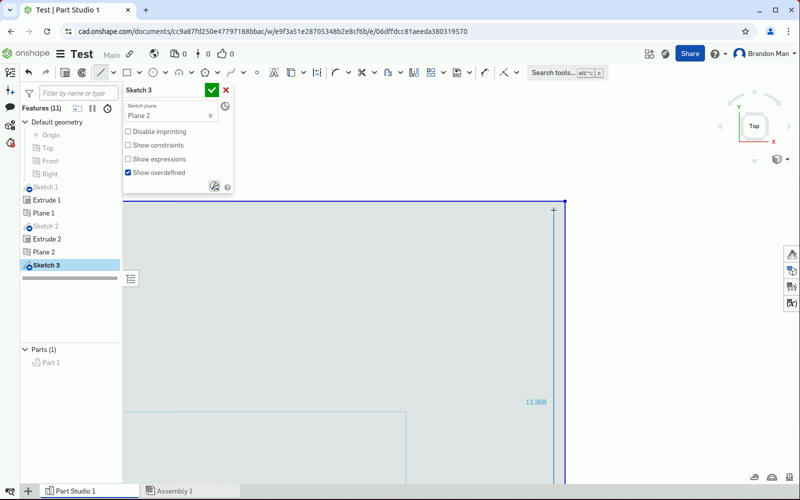
scroll(6)
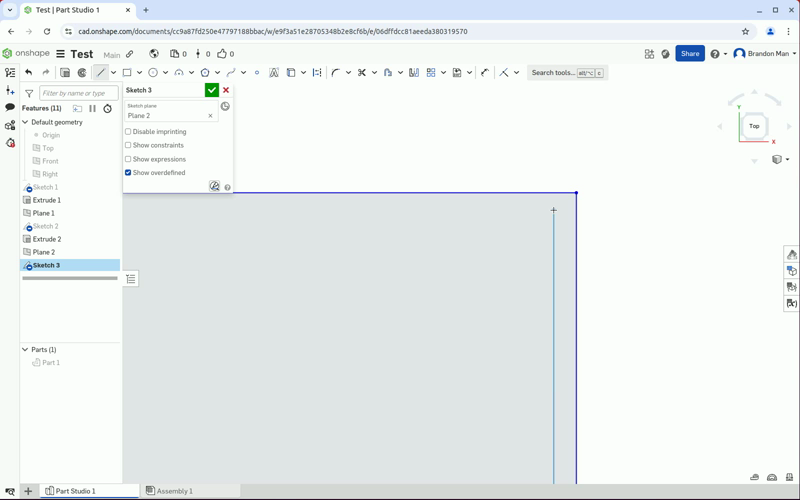
click(553, 209)
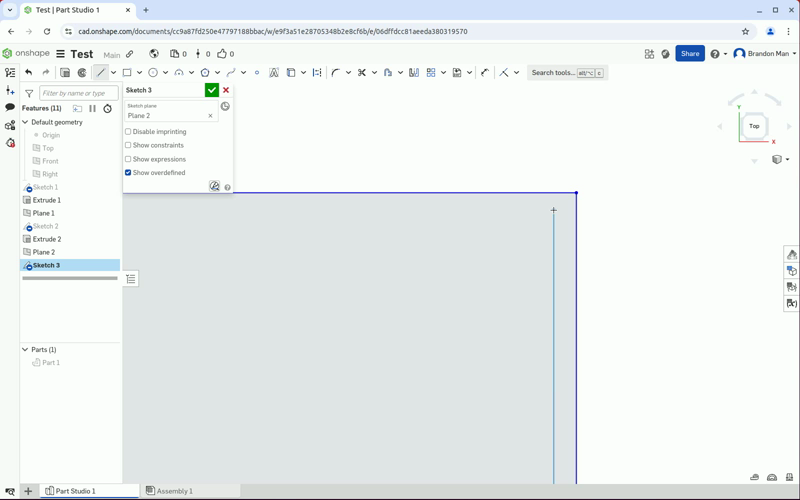
scroll(-6)
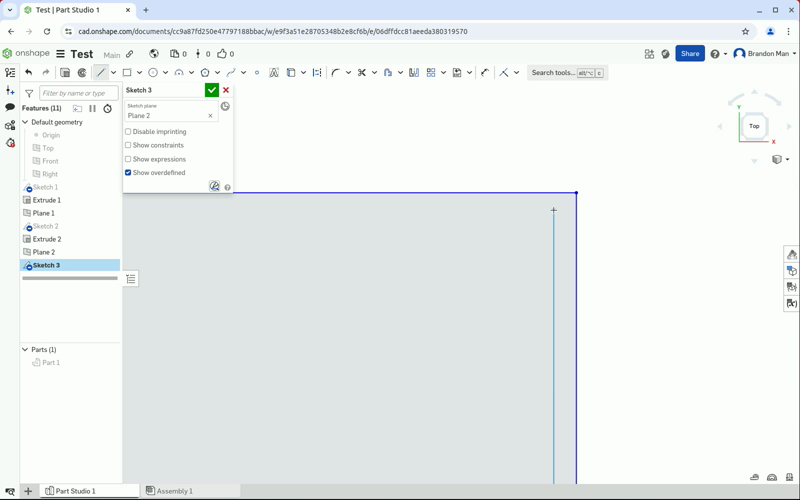
scroll(-6)
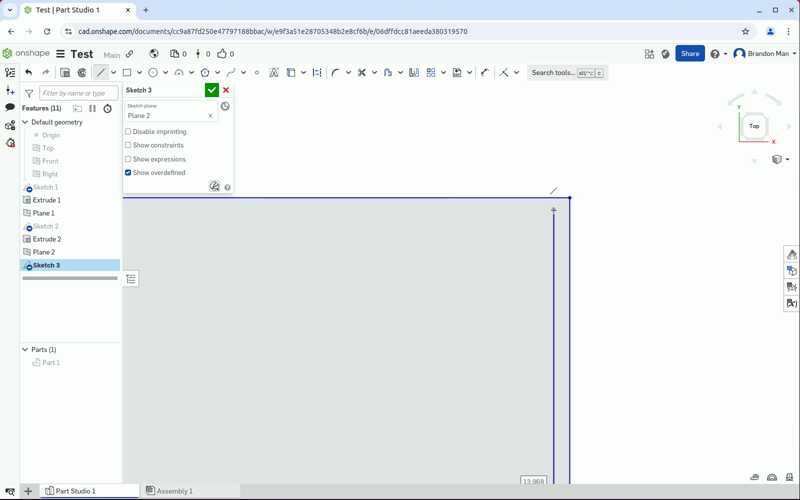
scroll(-6)
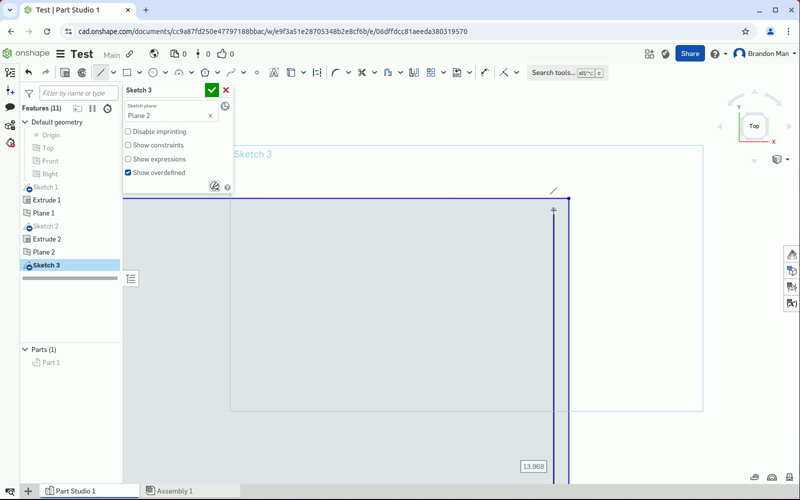
scroll(-6)
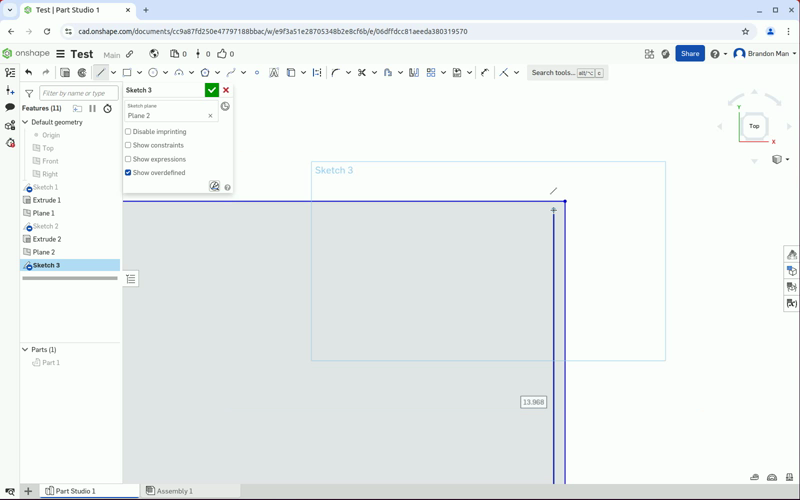
scroll(-6)
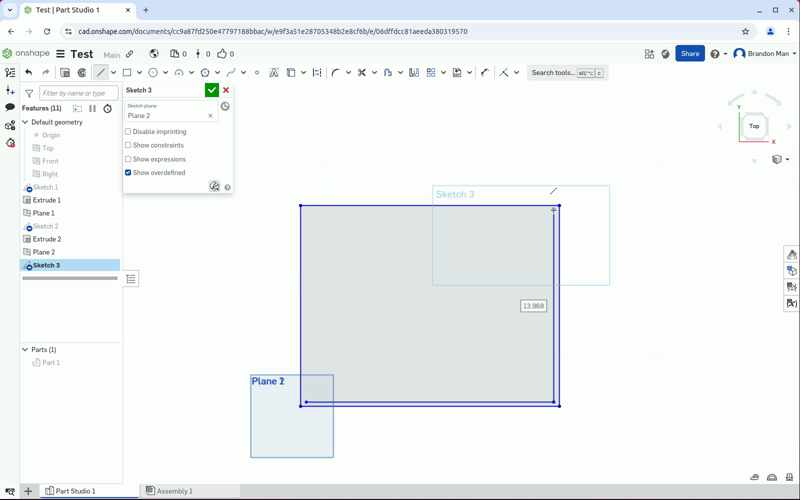
scroll(-6)
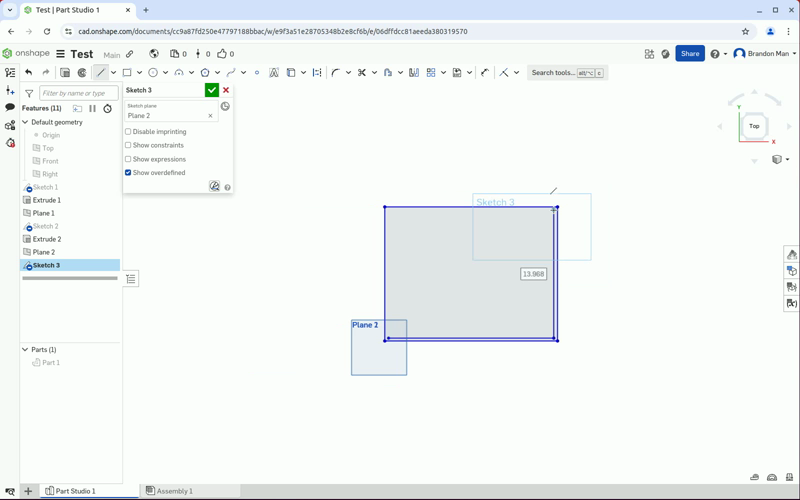
scroll(-6)
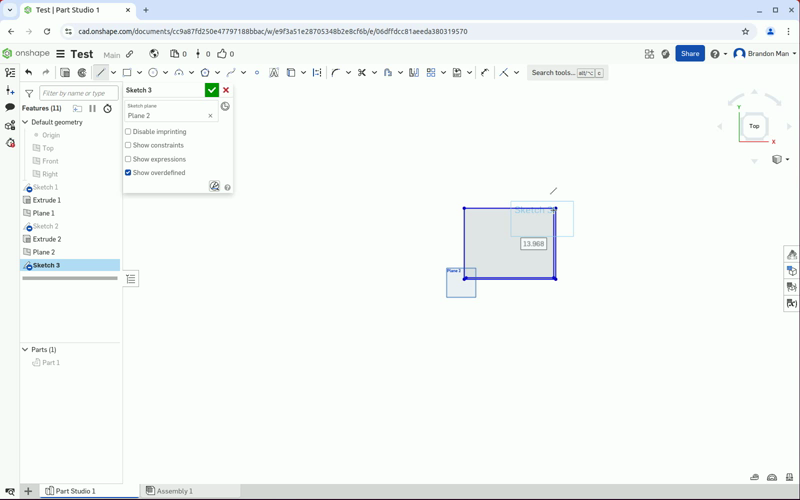
key_up(shift)
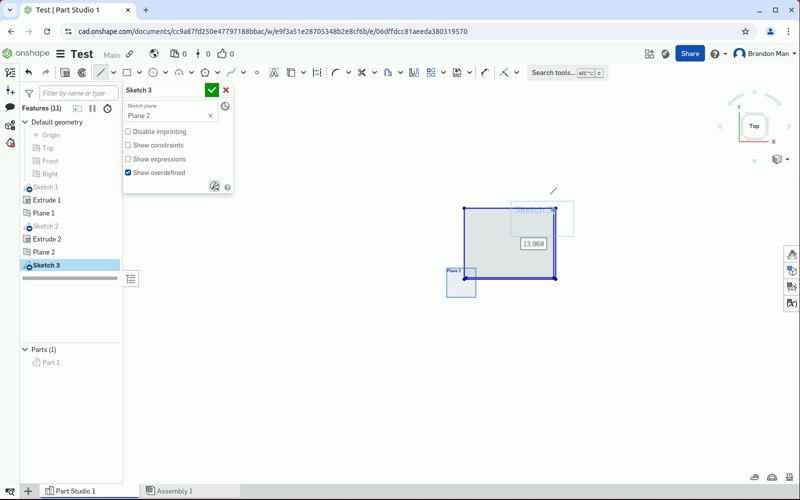
key_down(shift)
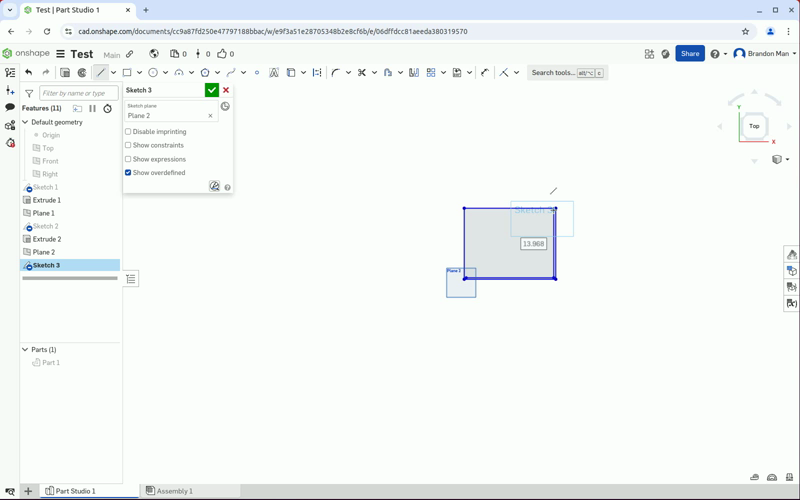
mouse_move(466, 209)
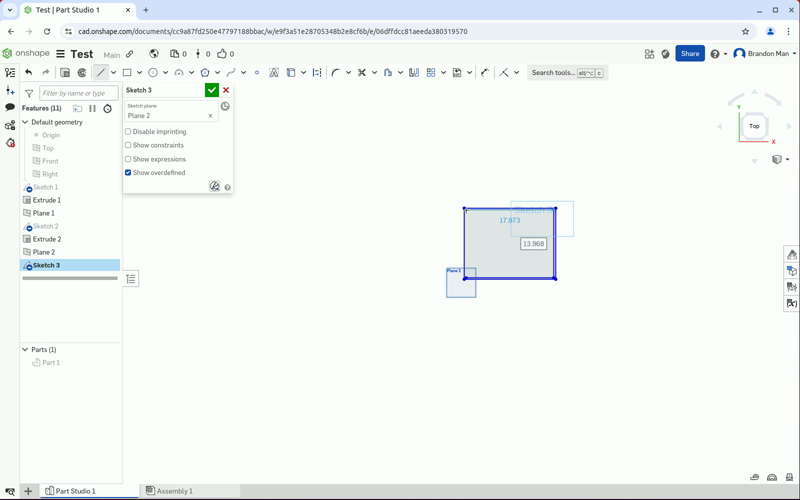
scroll(6)
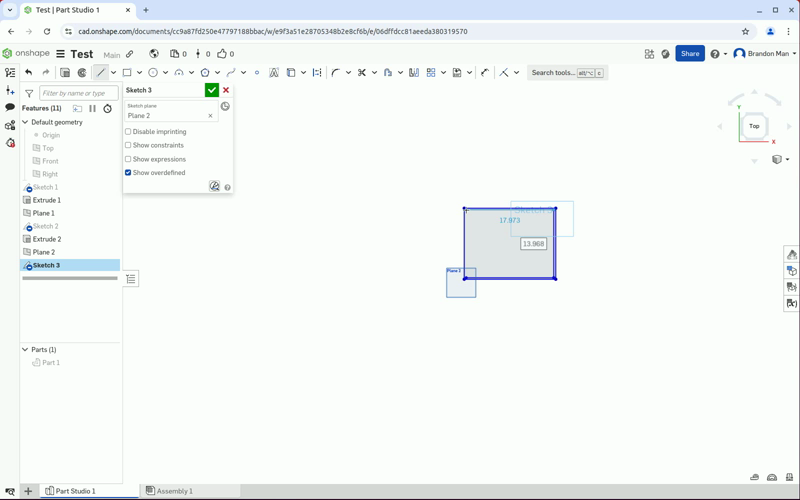
scroll(6)
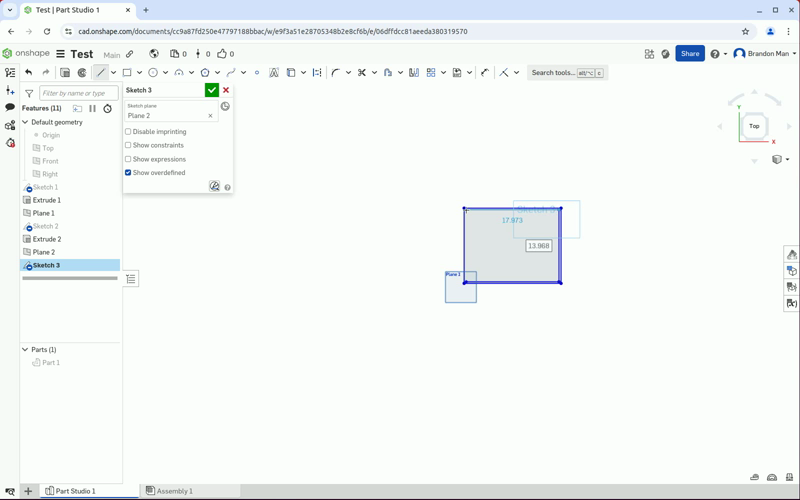
scroll(6)
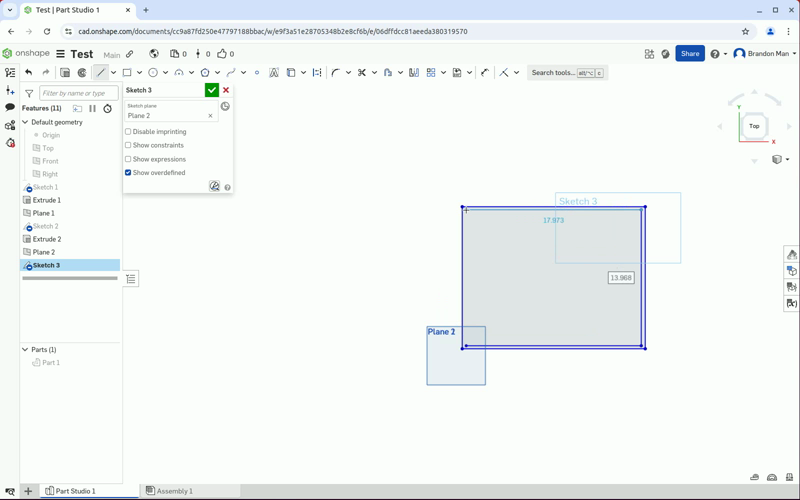
scroll(6)
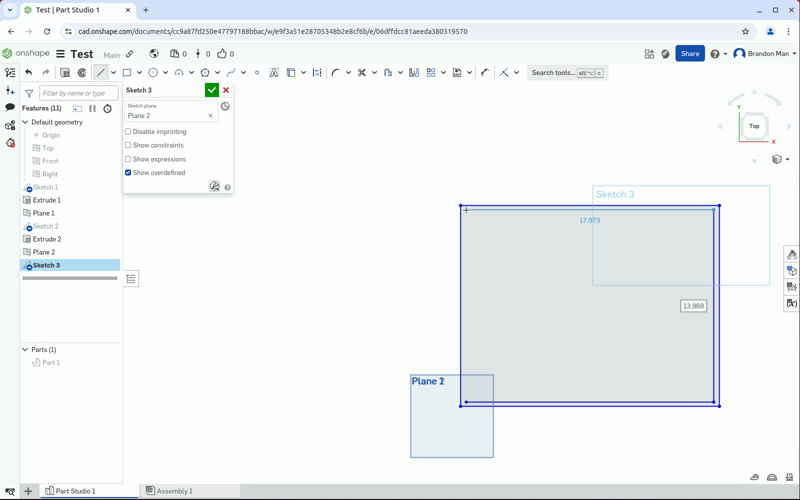
scroll(6)
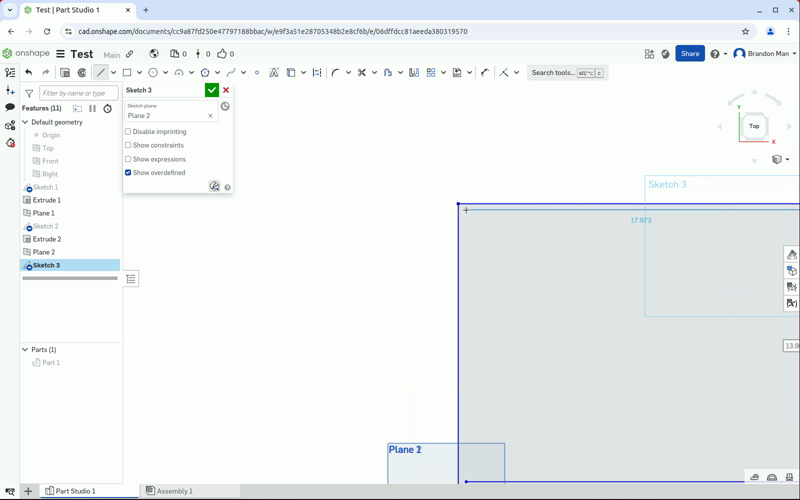
scroll(6)
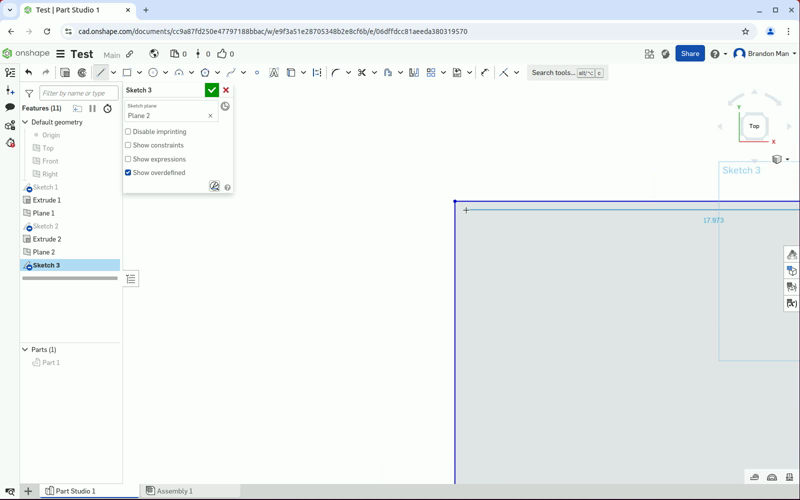
scroll(6)
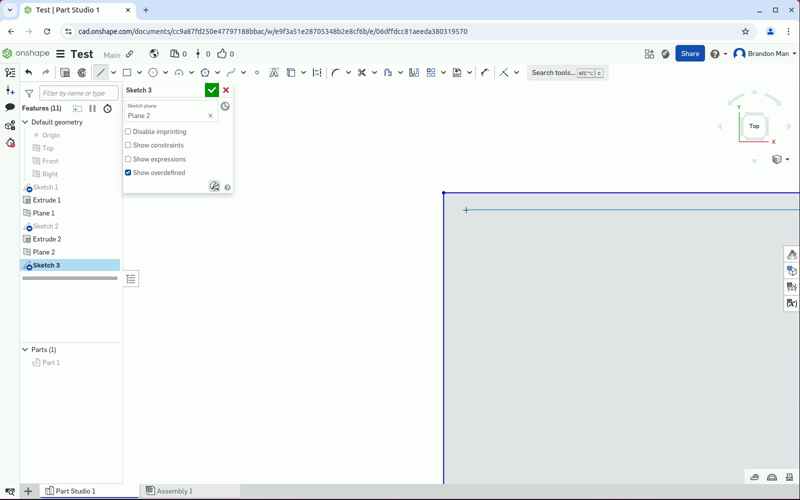
click(466, 209)
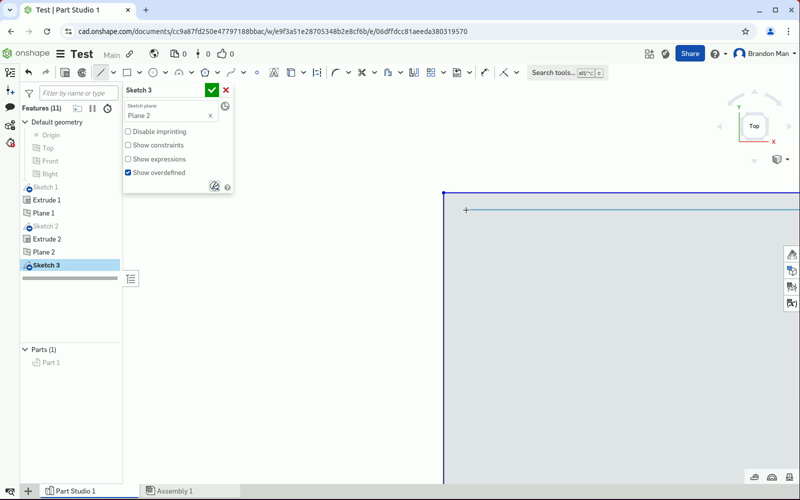
scroll(-6)
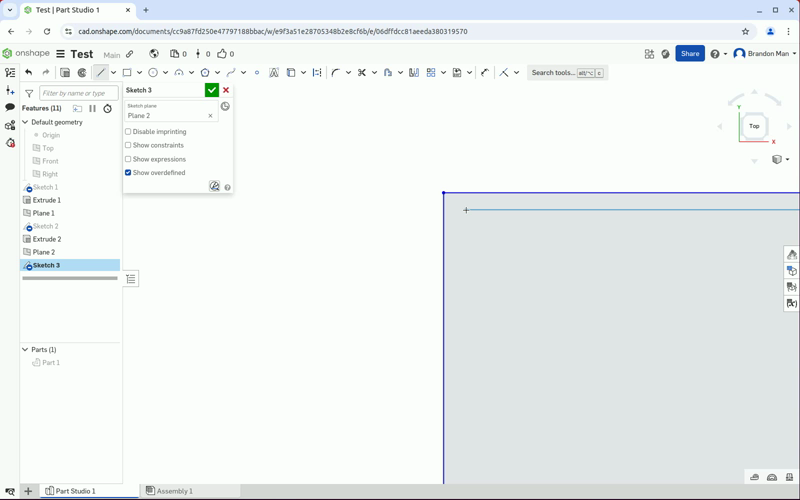
scroll(-6)
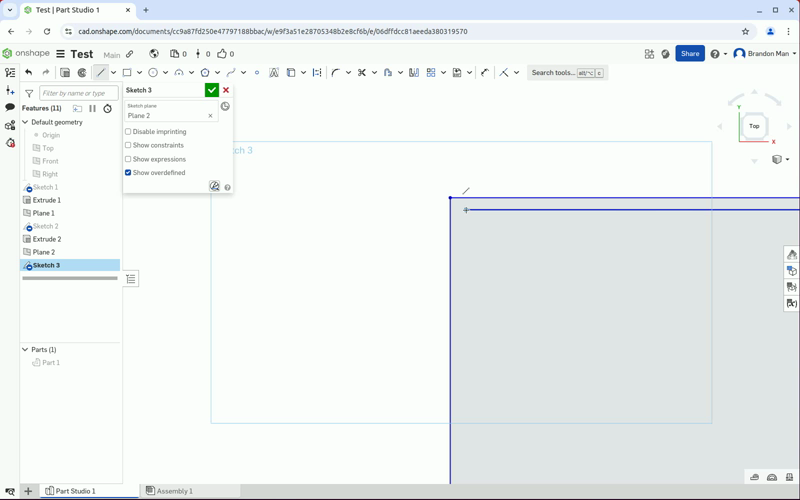
scroll(-6)
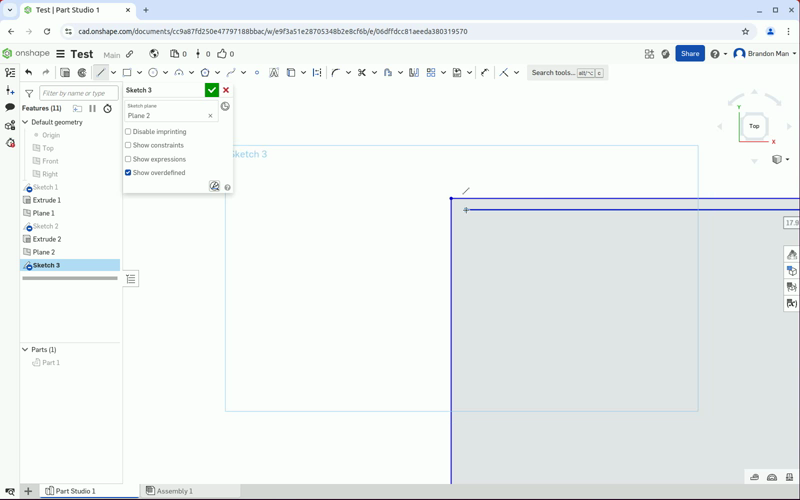
scroll(-6)
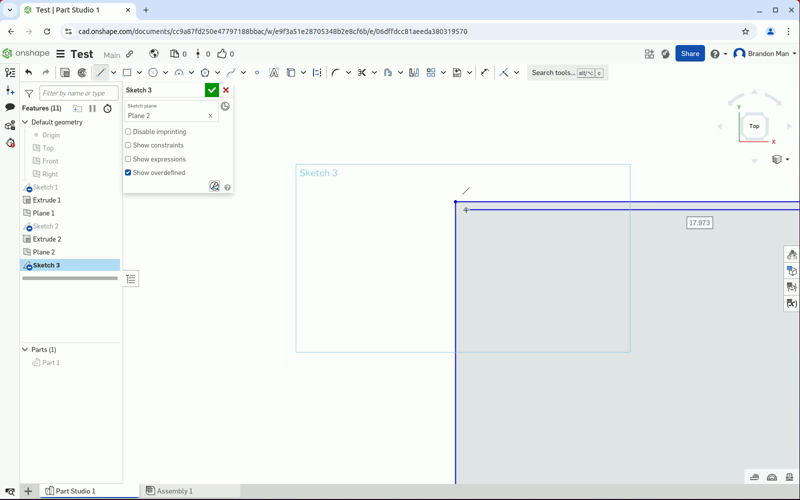
scroll(-6)
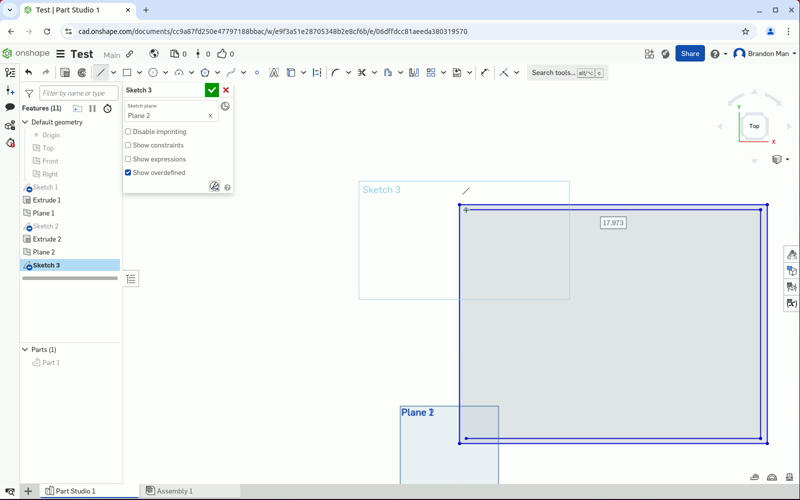
scroll(-6)
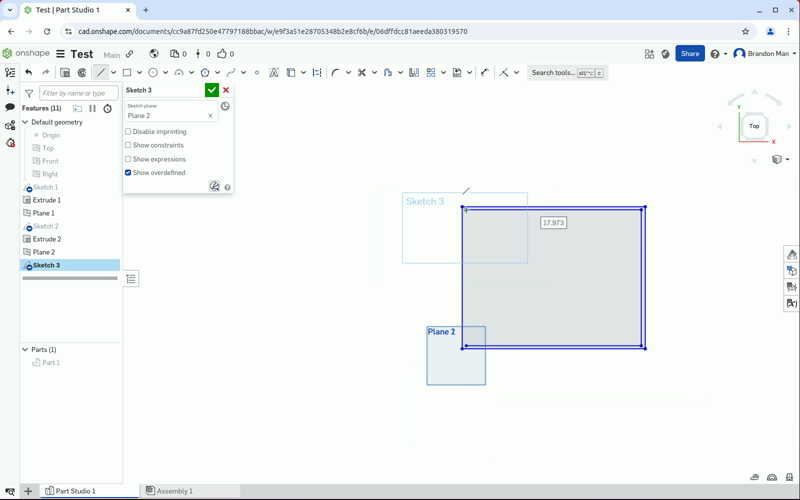
scroll(-6)
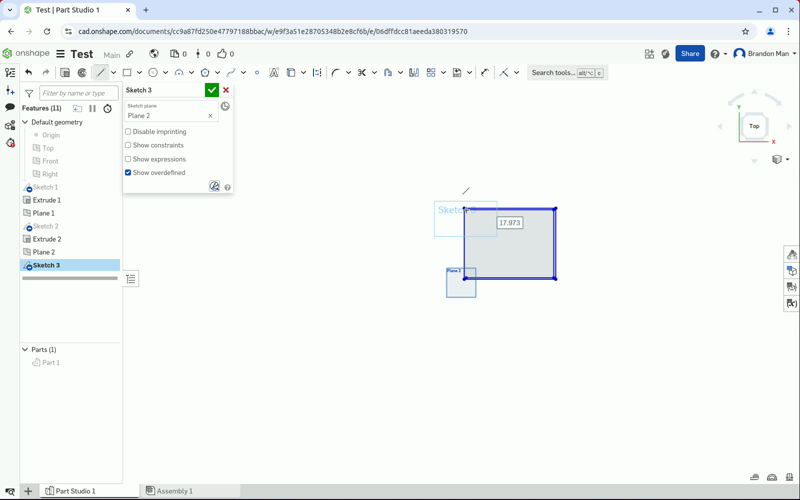
key_up(shift)
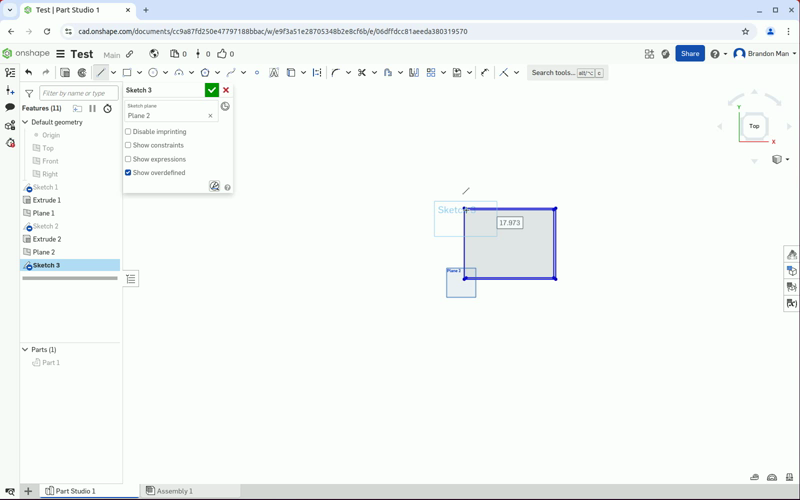
key_down(shift)
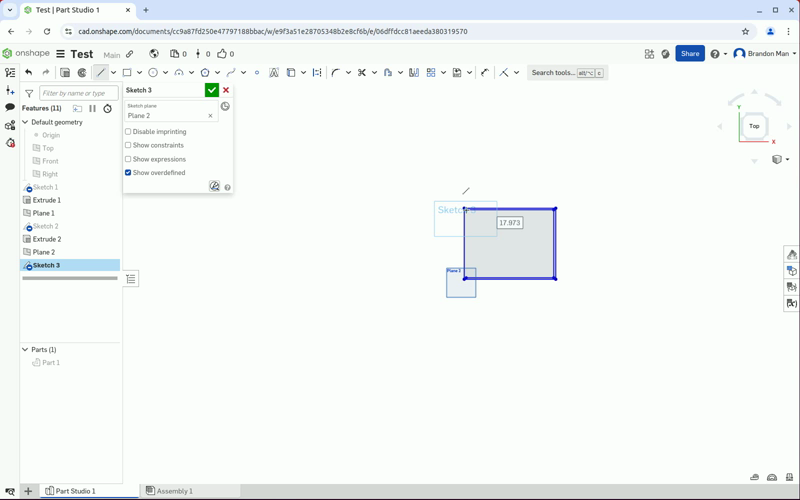
mouse_move(466, 277)
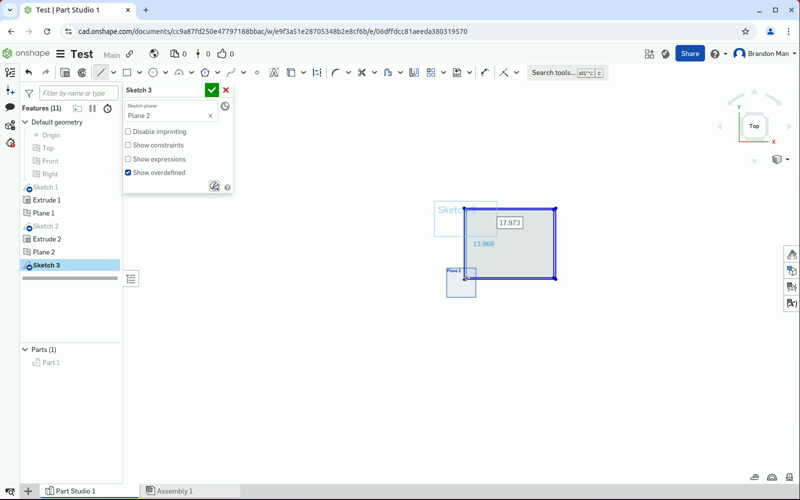
scroll(6)
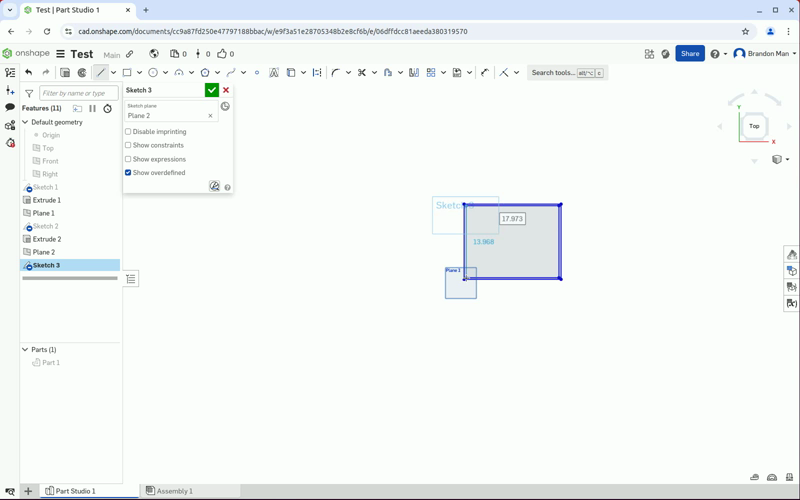
scroll(6)
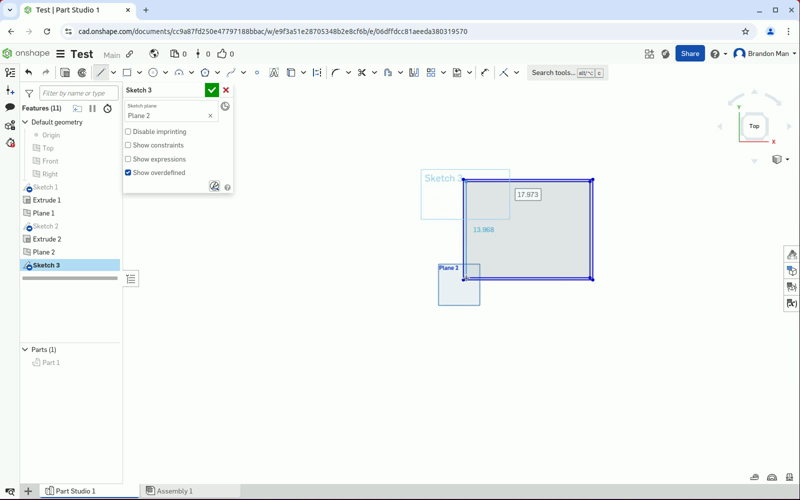
scroll(6)
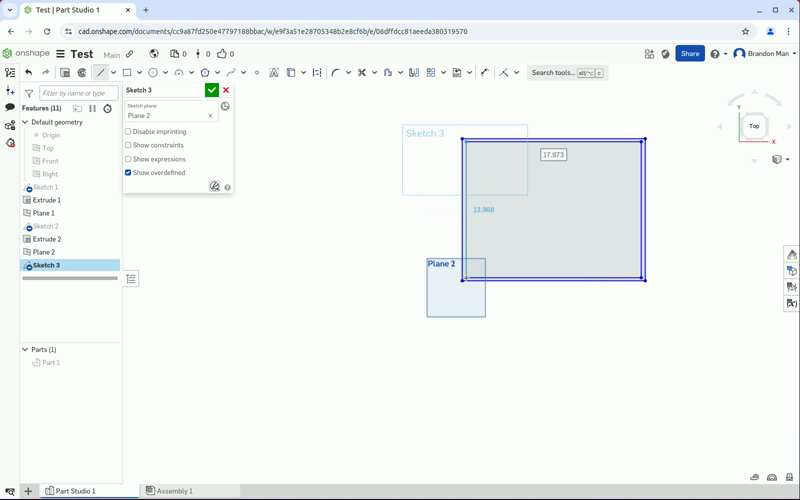
scroll(6)
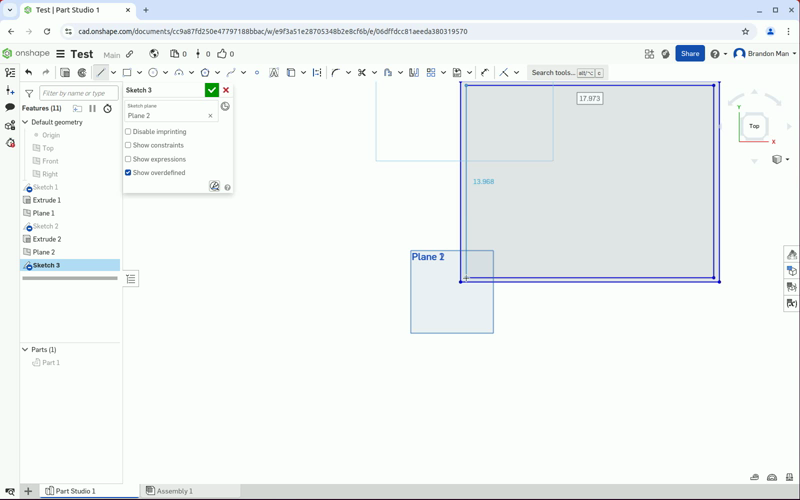
scroll(6)
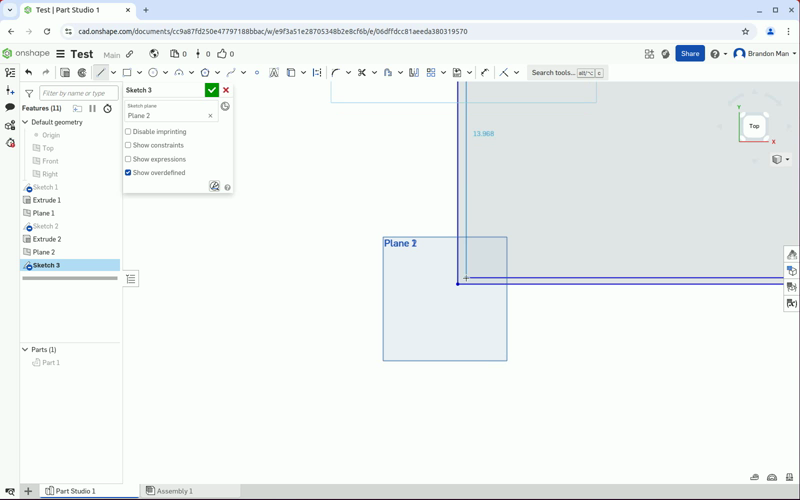
scroll(6)
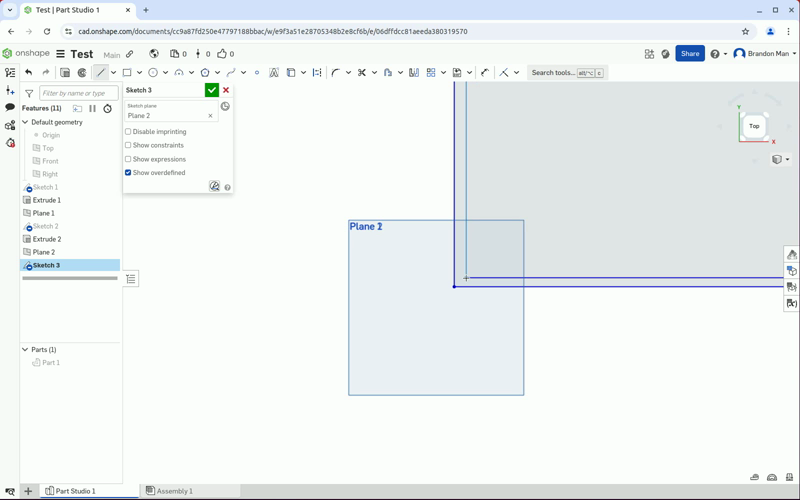
scroll(6)
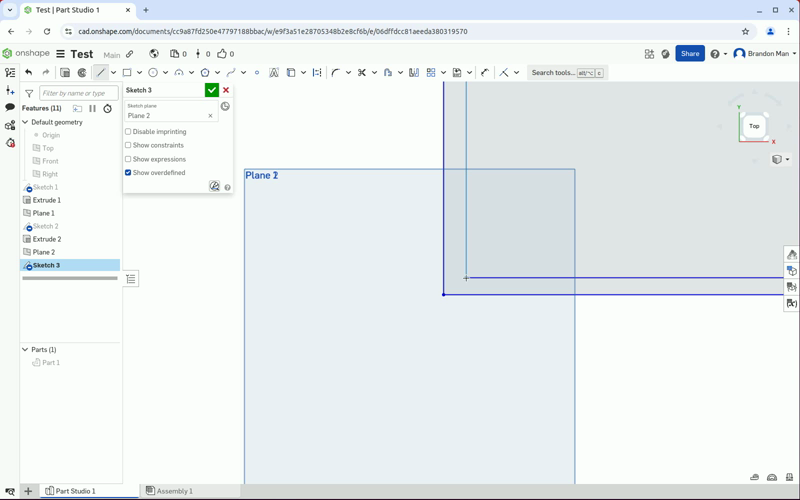
key_up(shift)
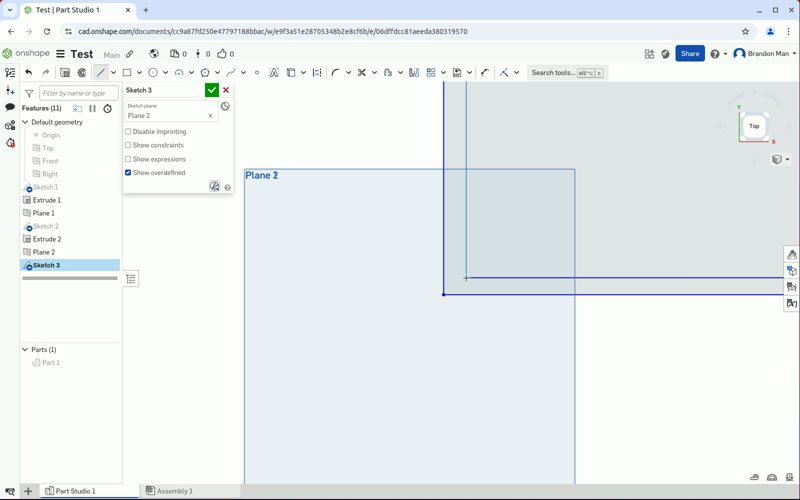
click(466, 277)
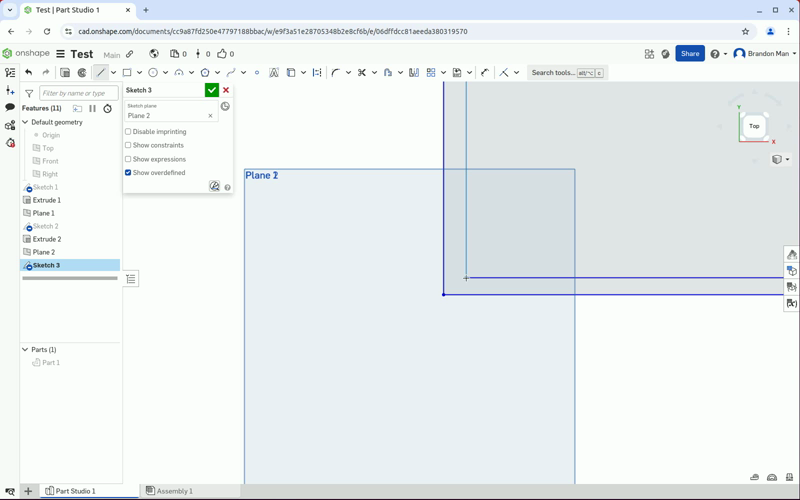
scroll(-6)
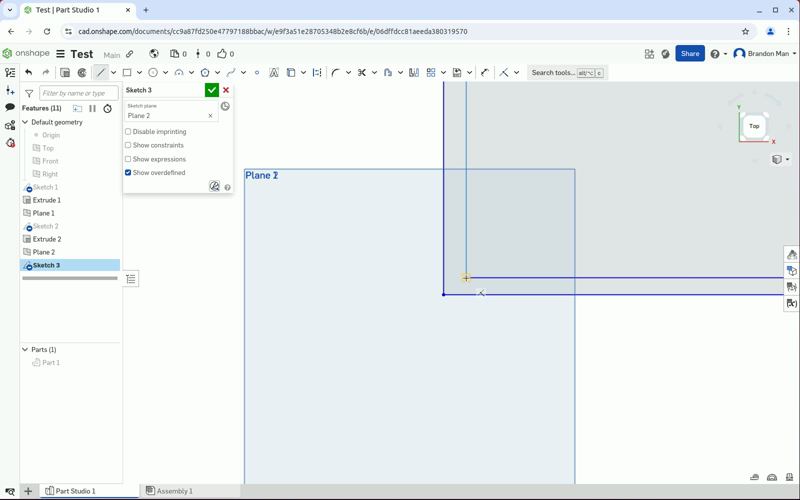
scroll(-6)
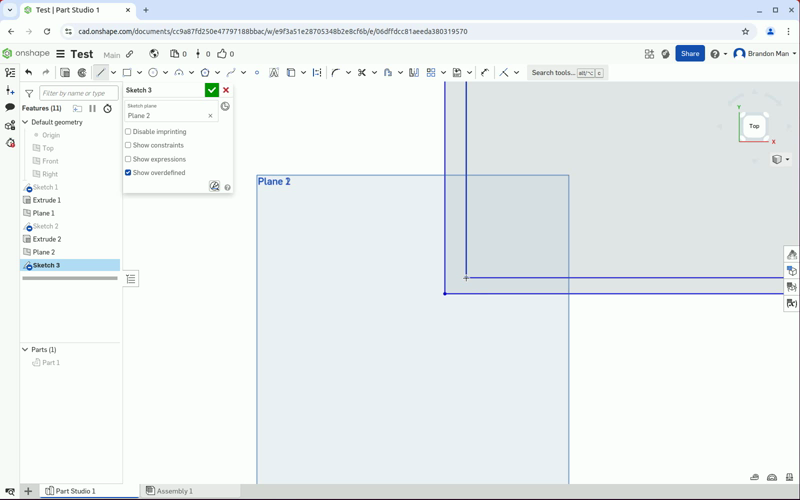
scroll(-6)
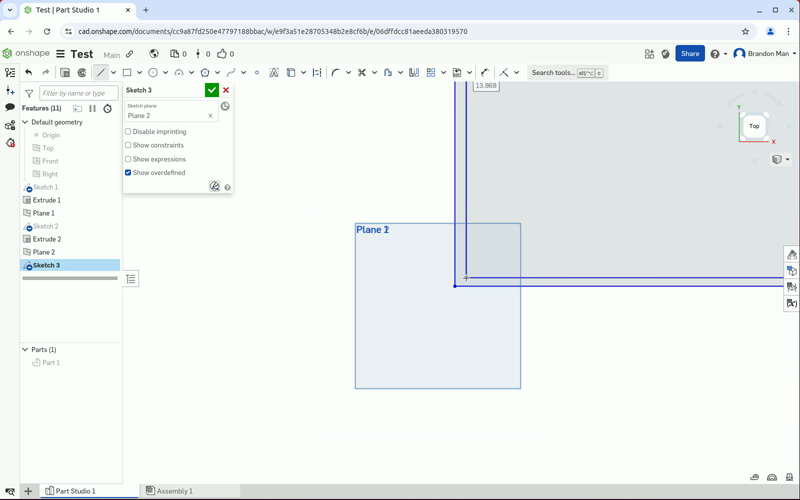
scroll(-6)
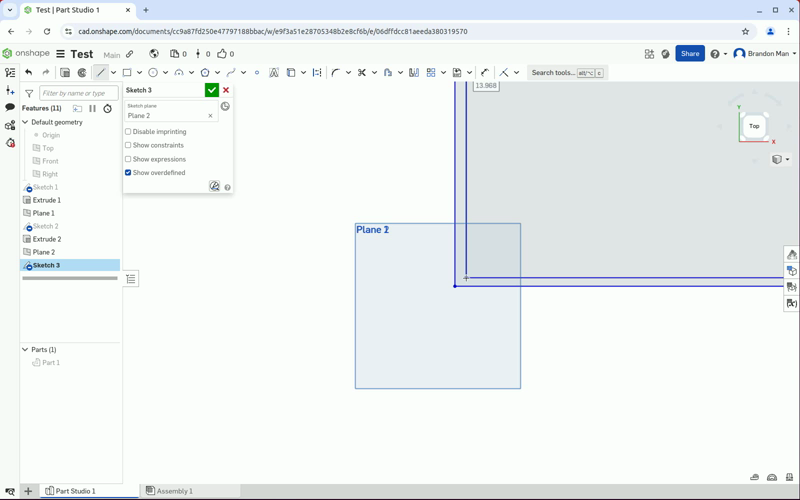
scroll(-6)
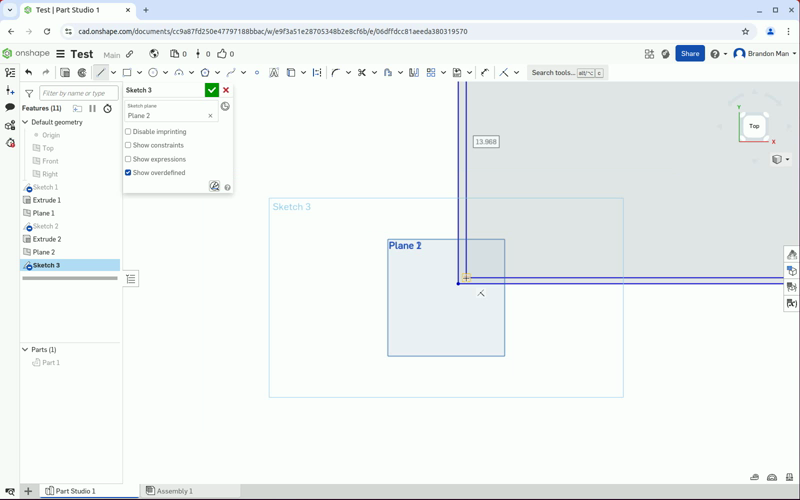
scroll(-6)
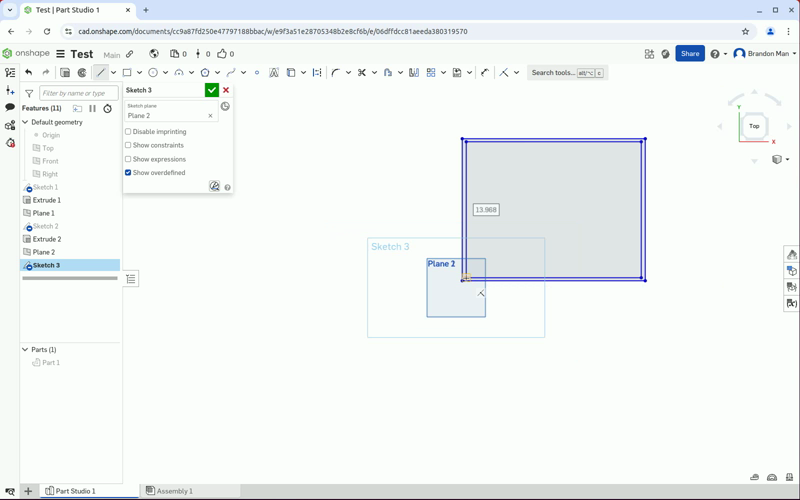
scroll(-6)
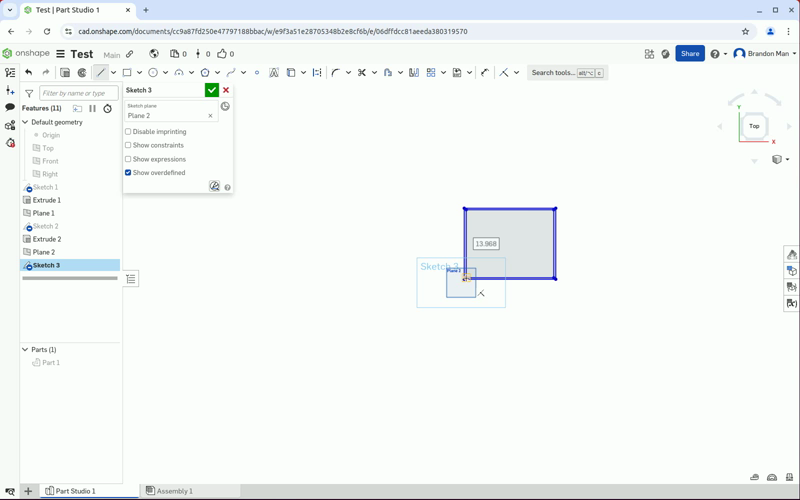
key(esc)
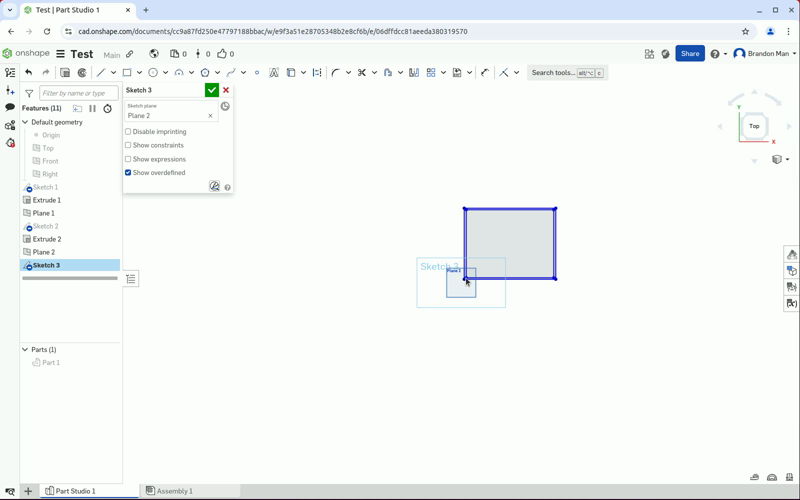
mouse_move(554, 275)
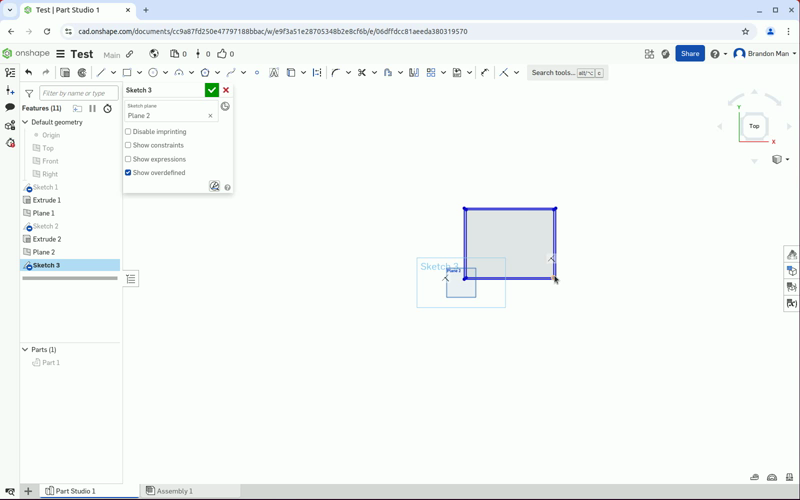
scroll(6)
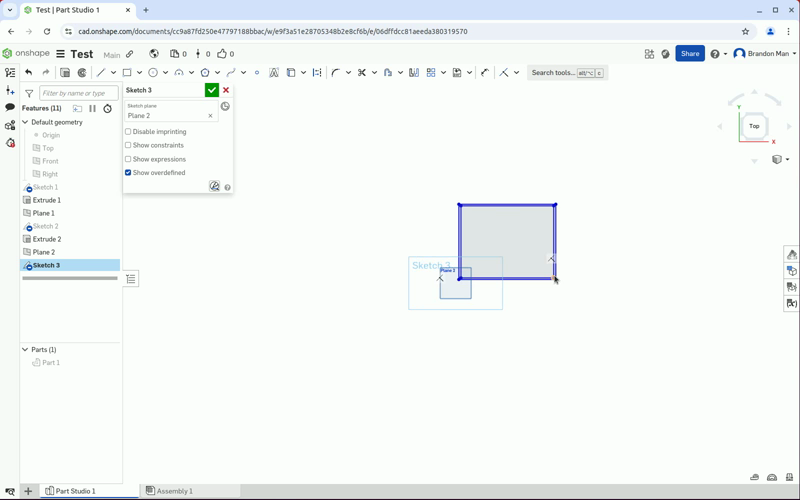
scroll(6)
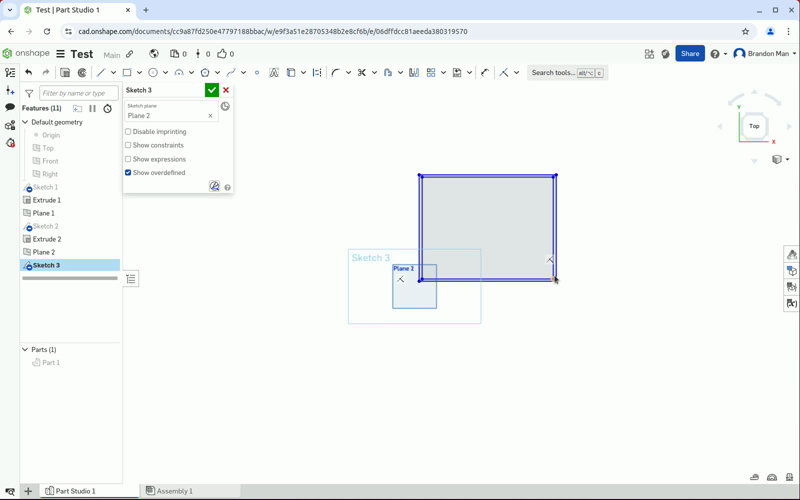
scroll(6)
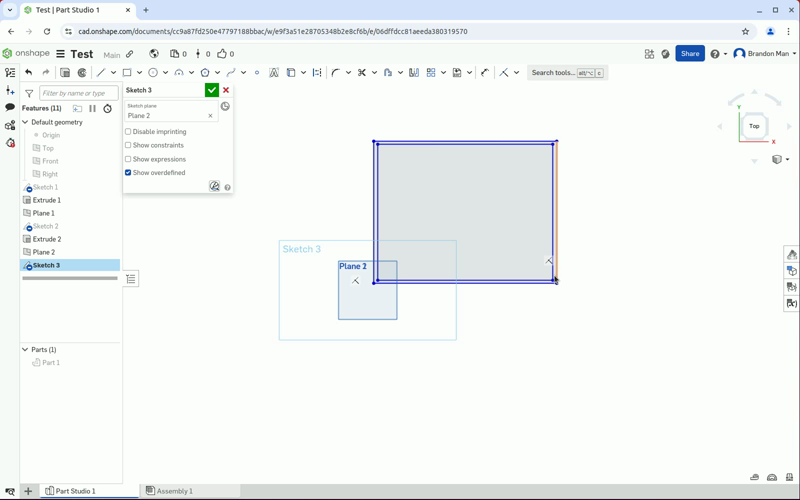
scroll(6)
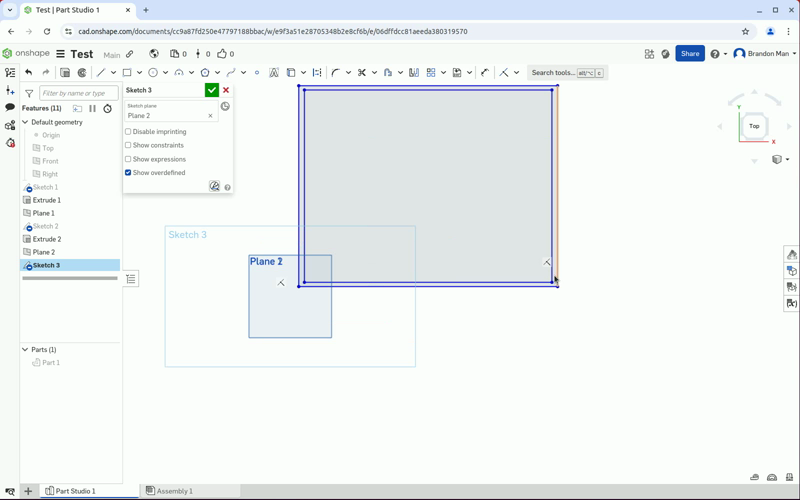
scroll(6)
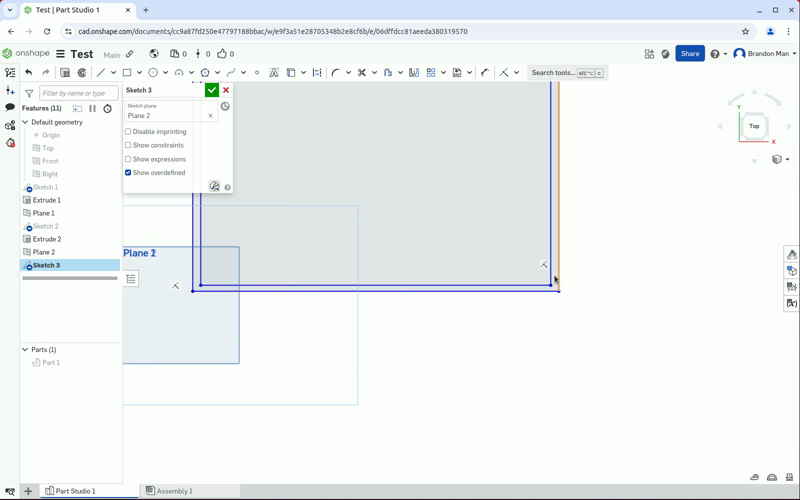
scroll(6)
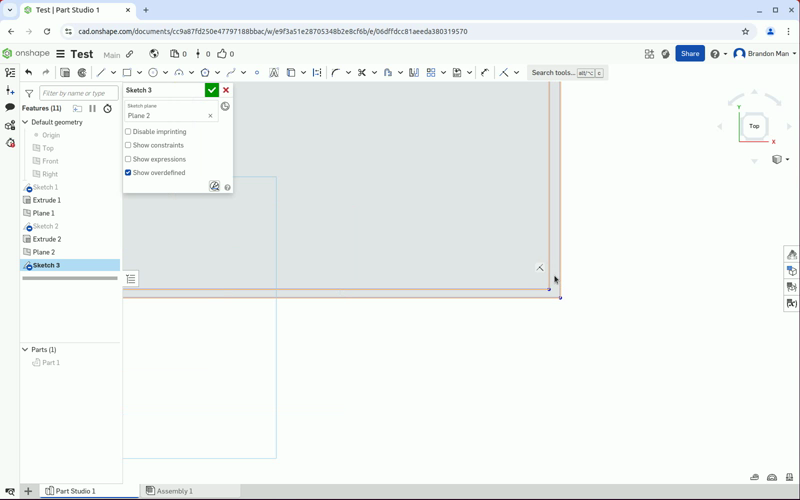
scroll(6)
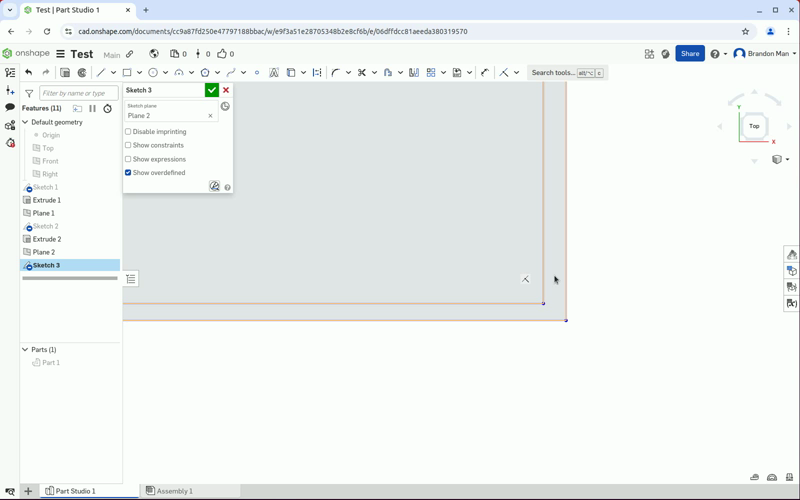
click(554, 275)
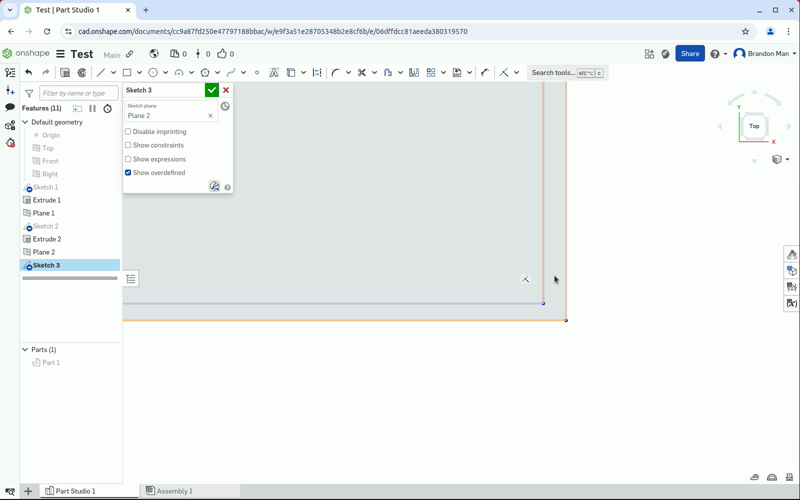
scroll(-6)
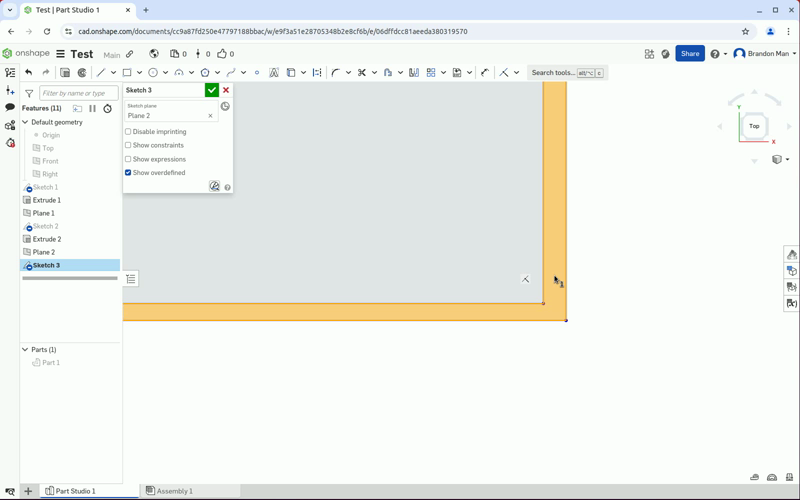
scroll(-6)
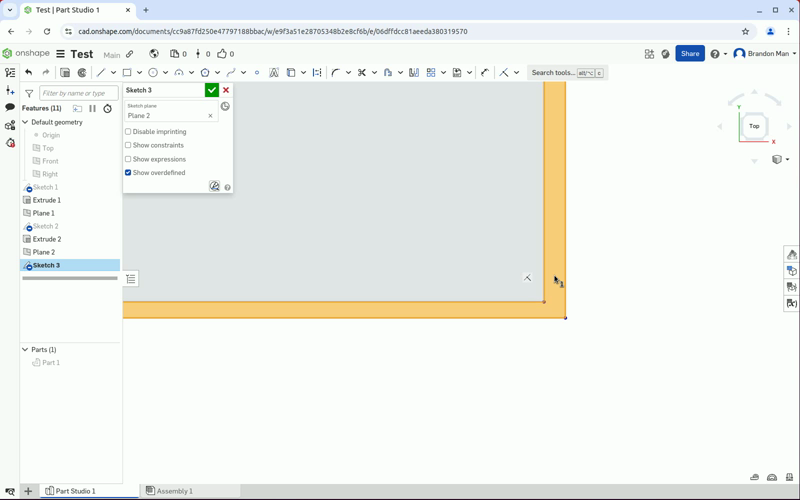
scroll(-6)
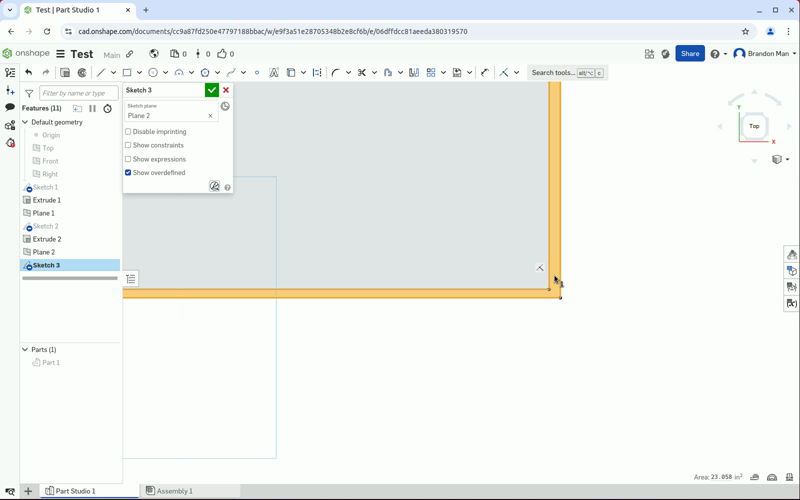
scroll(-6)
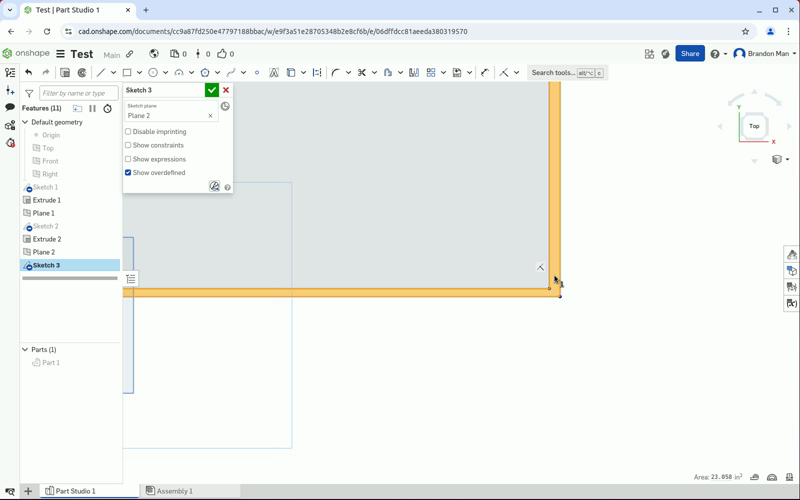
scroll(-6)
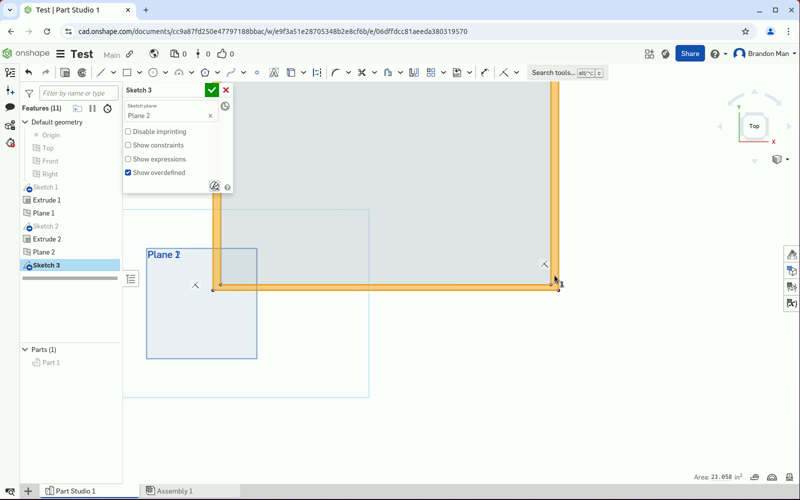
scroll(-6)
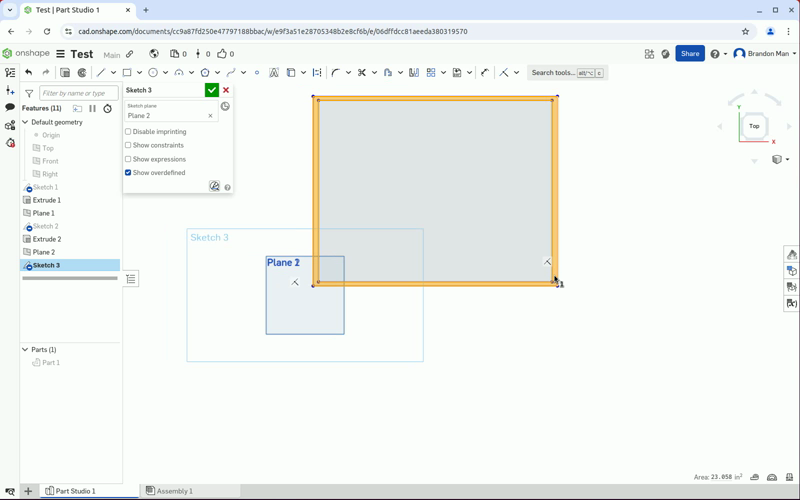
scroll(-6)
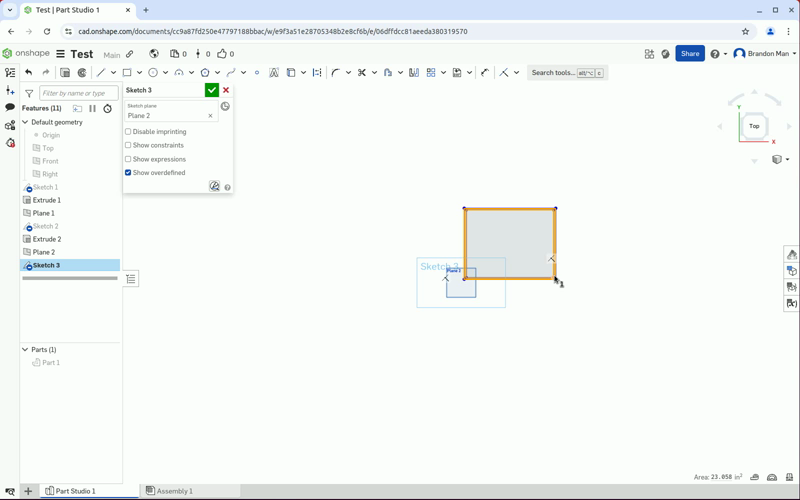
mouse_move(73, 352)
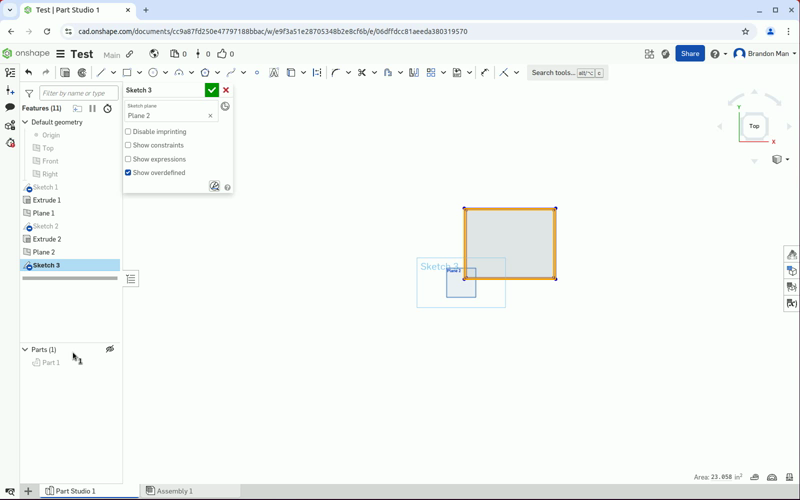
key(shift+y)
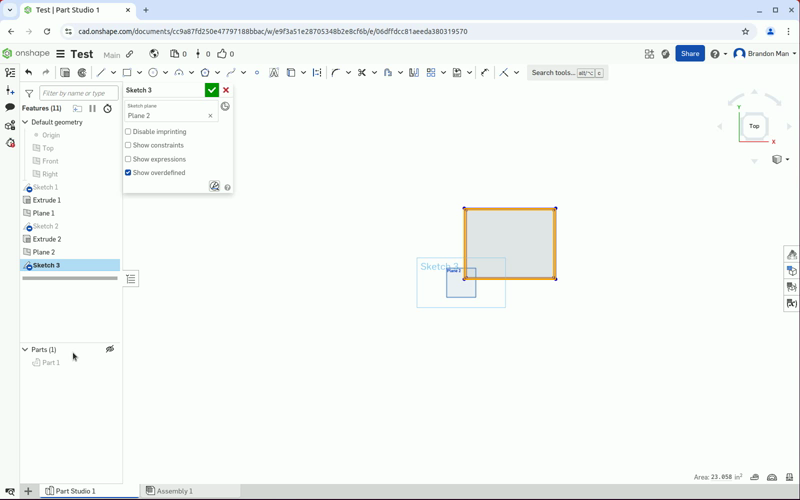
key(shift+e)
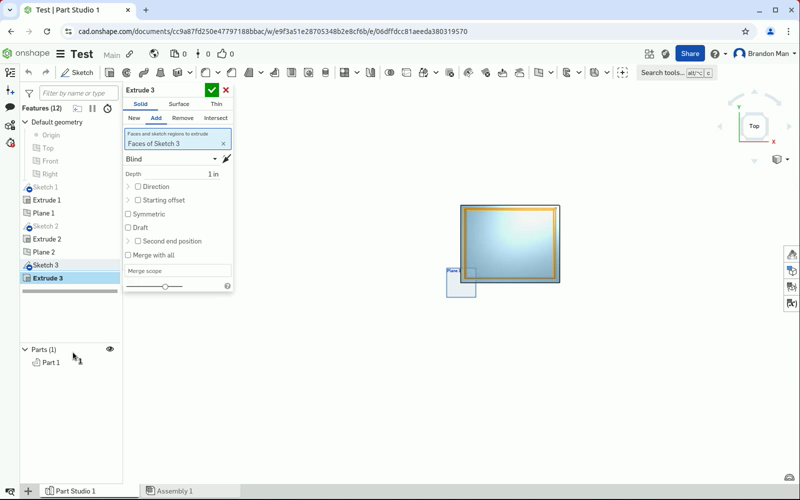
mouse_move(143, 106)
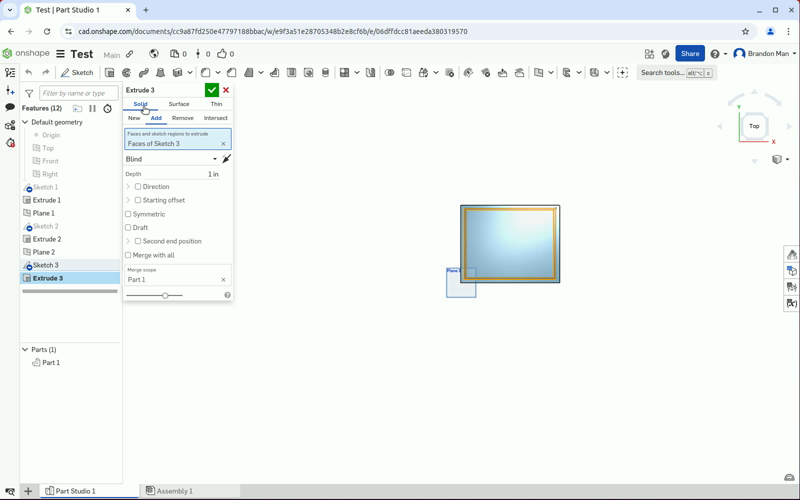
click(143, 106)
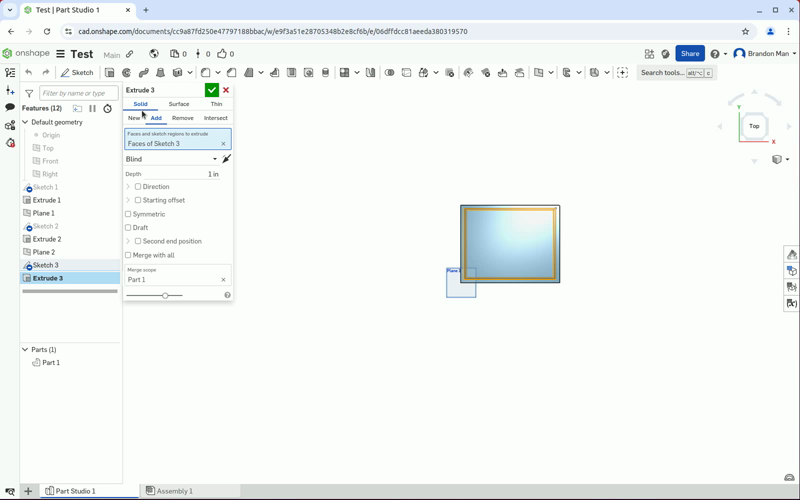
mouse_move(137, 120)
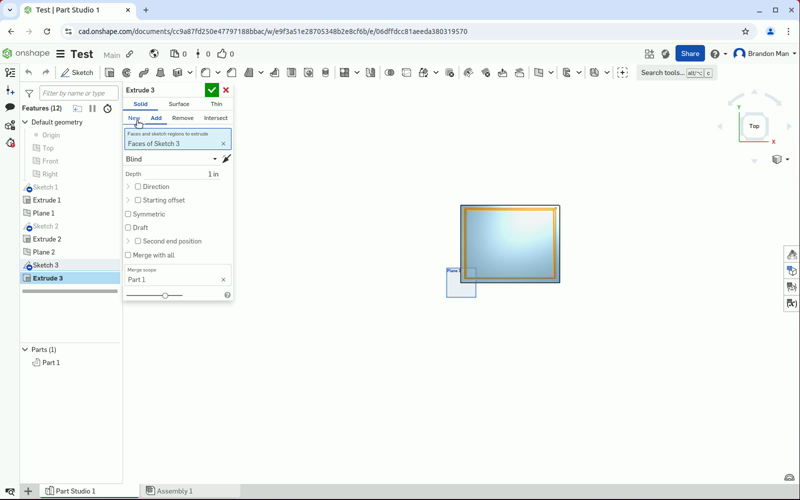
click(137, 120)
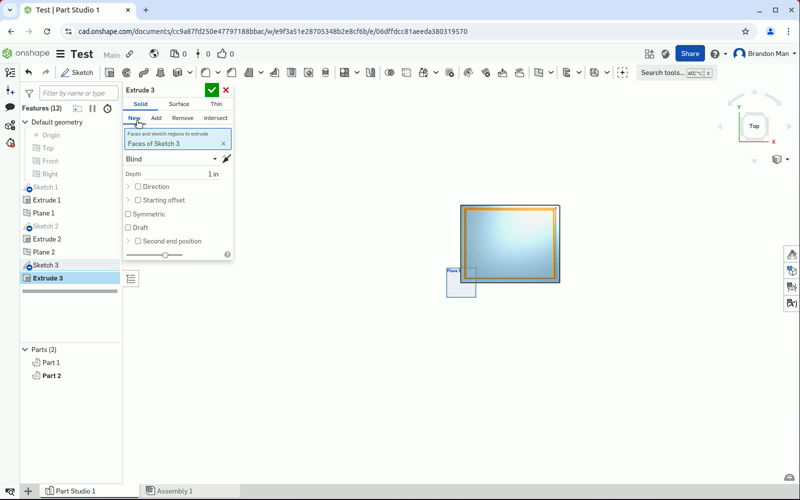
key(tab, 4)
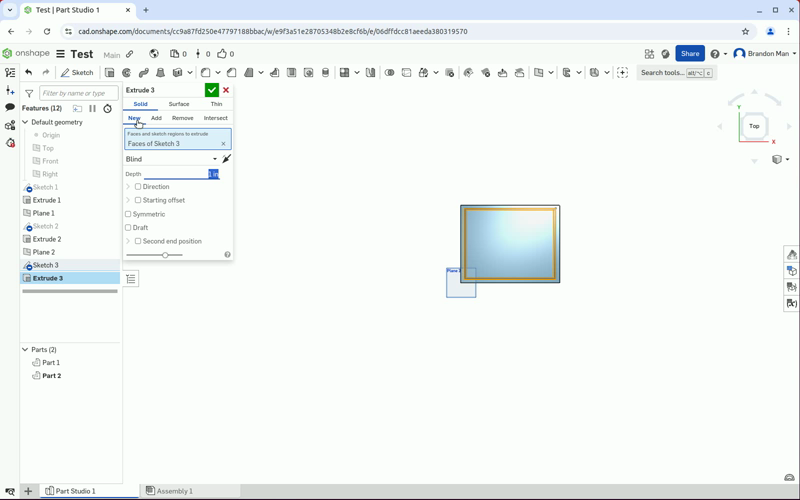
text(0.963)
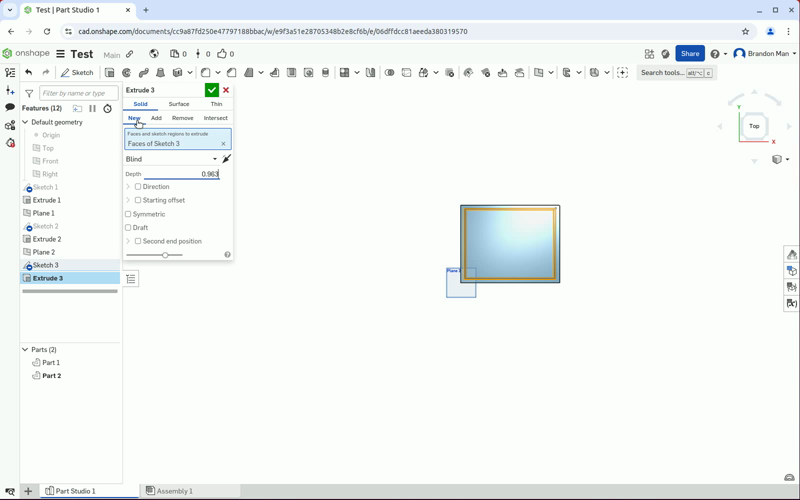
key(enter)
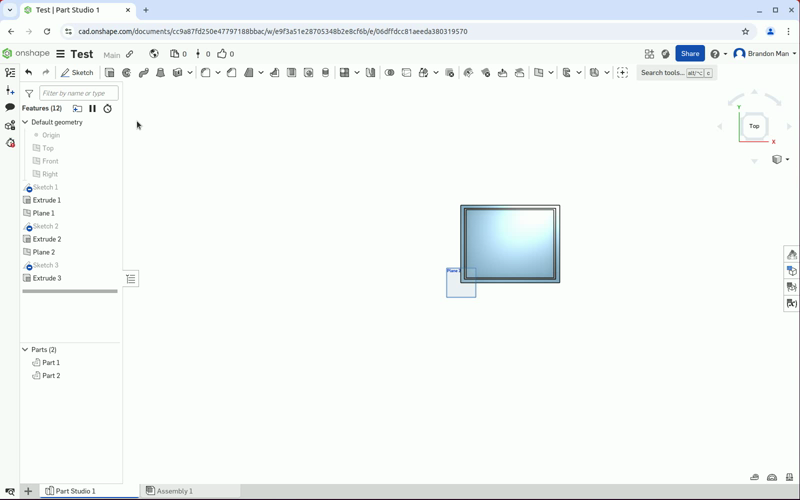
key(shift+h)
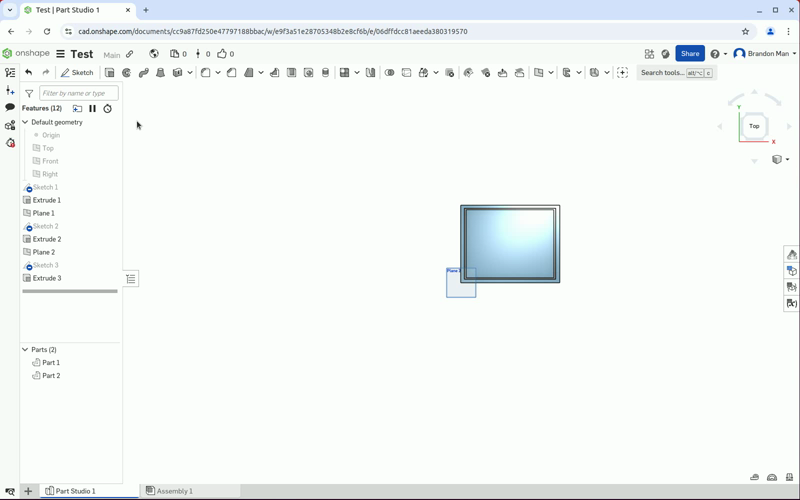
key(shift+h)
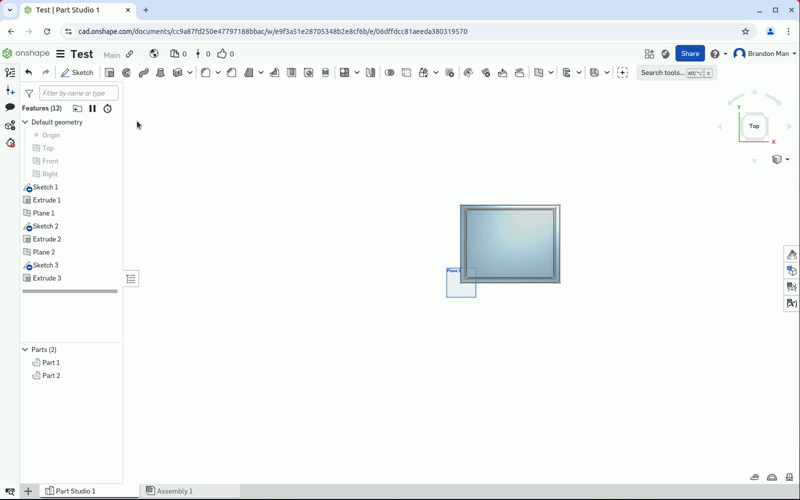
key(shift+7)
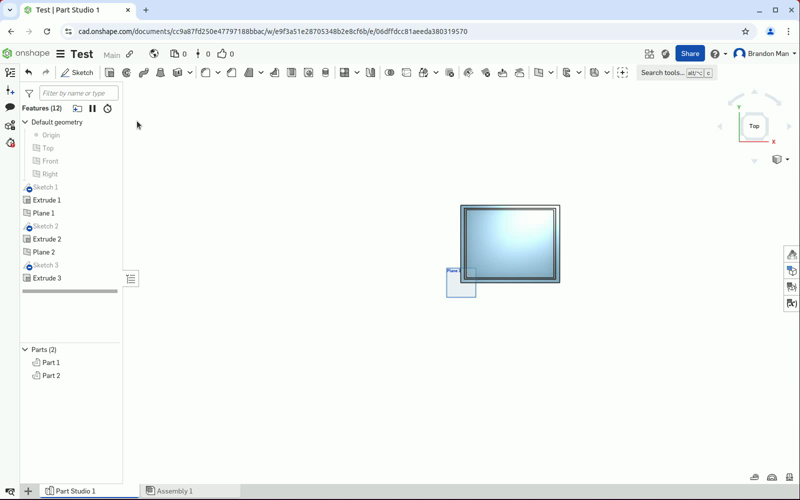
key(up, 3)
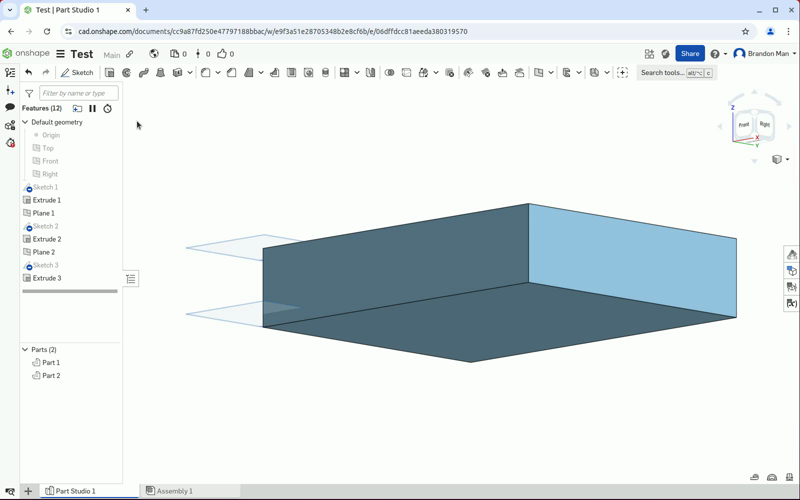
key(left, 3)
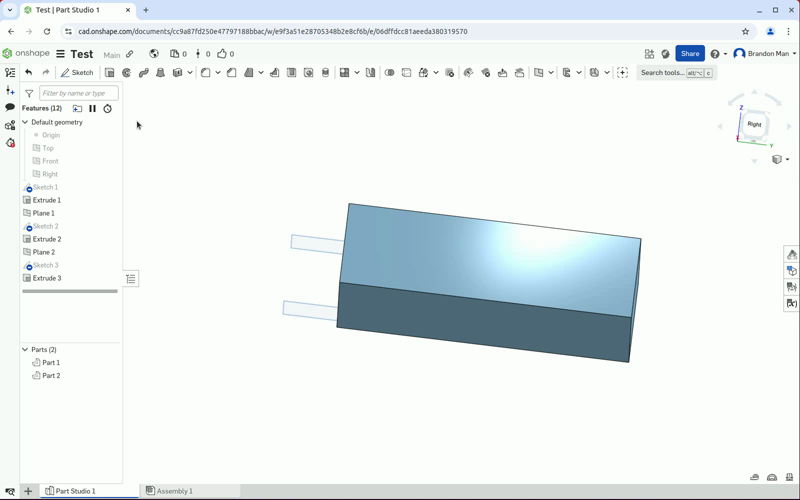
key(right, 3)
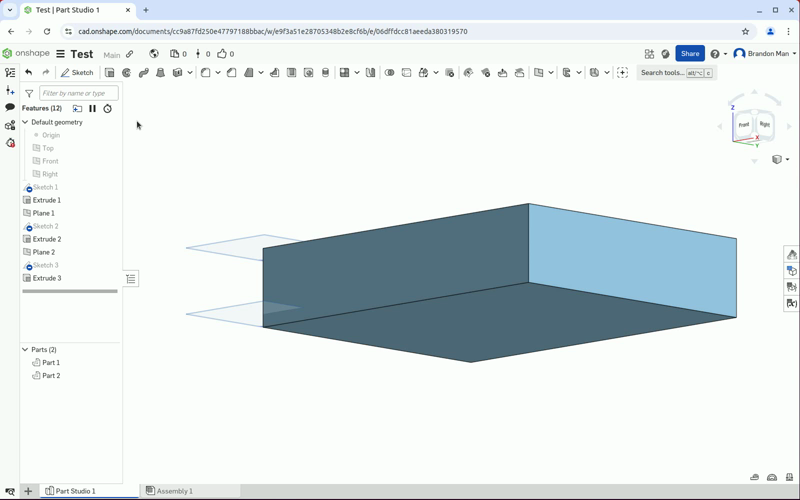
key(down, 3)
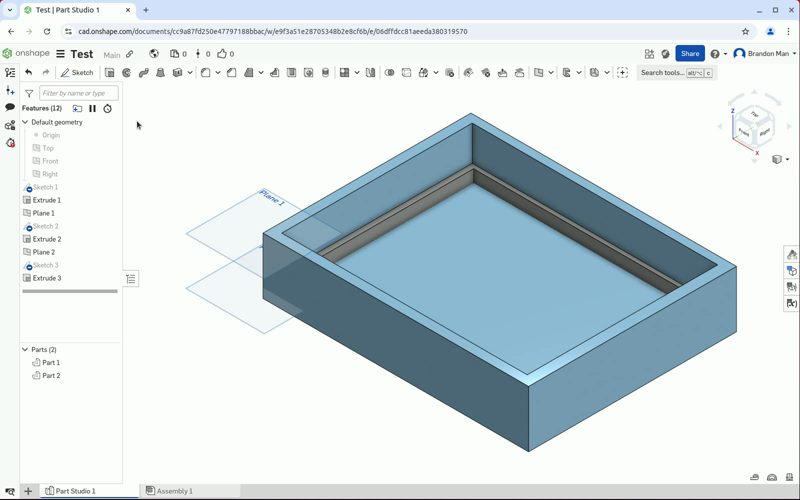
mouse_move(73, 189)
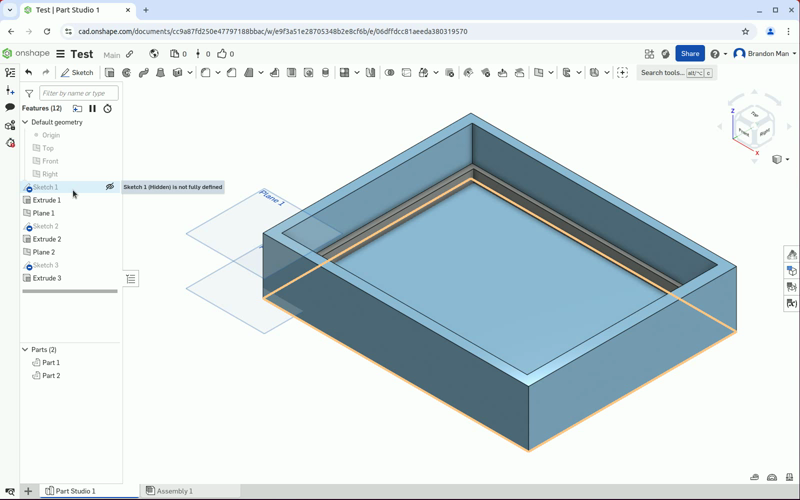
click(73, 189)